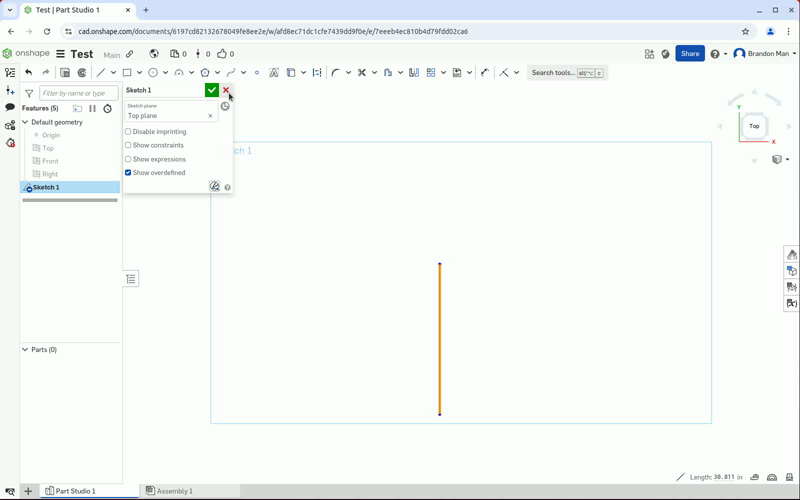
key(shift+h)
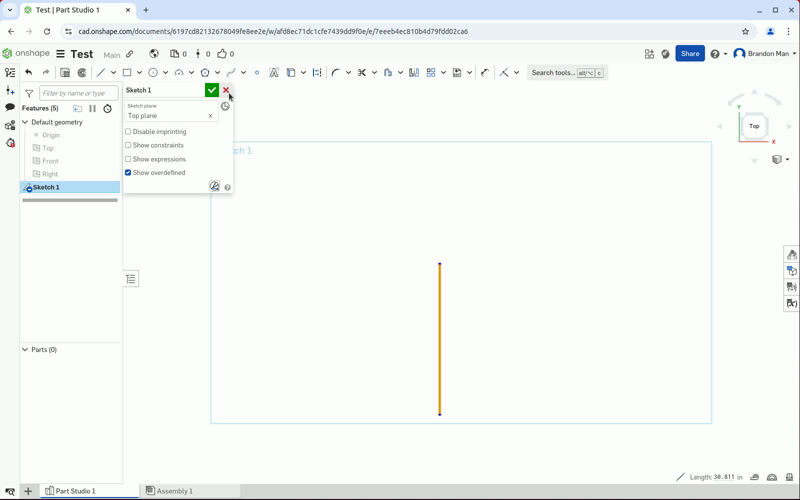
key(shift+s)
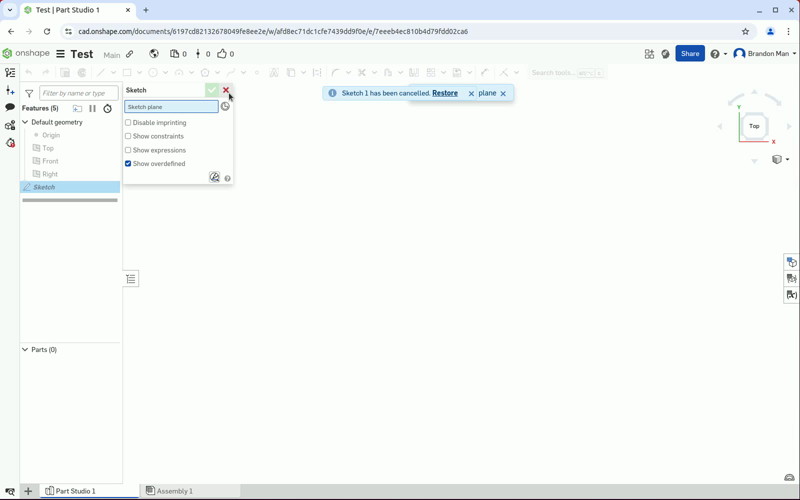
mouse_move(73, 150)
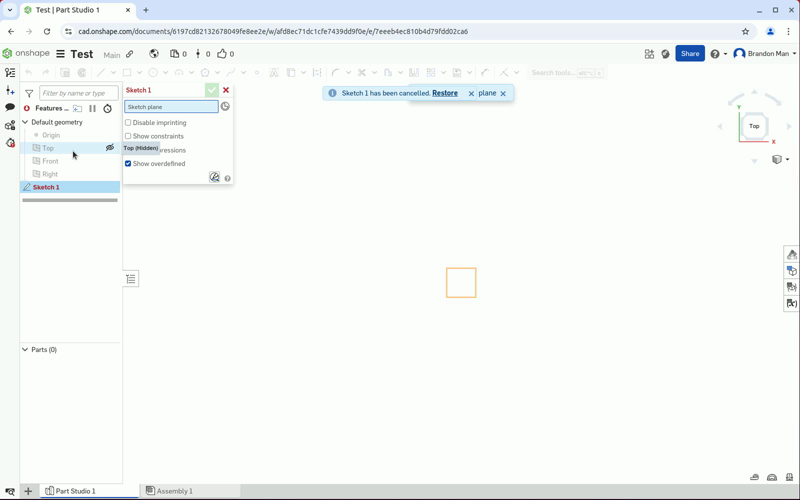
click(73, 150)
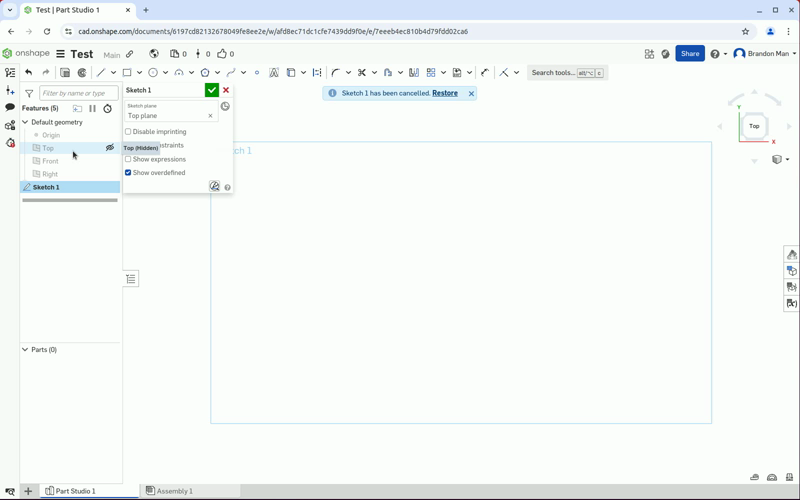
mouse_move(73, 352)
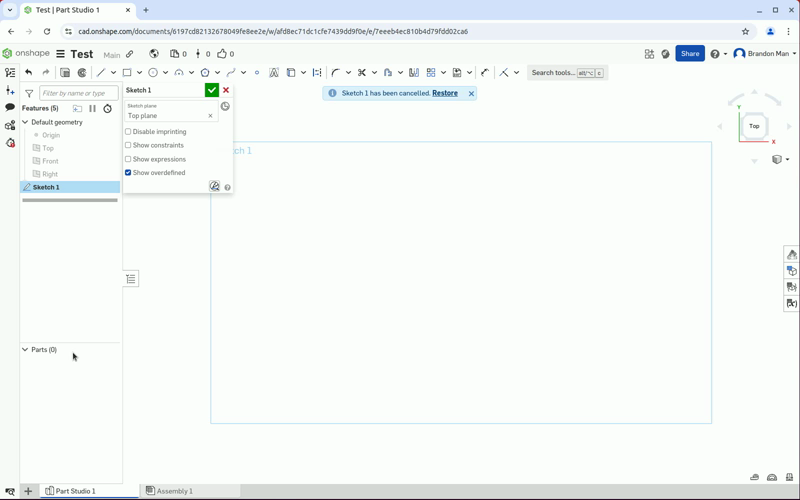
key(y)
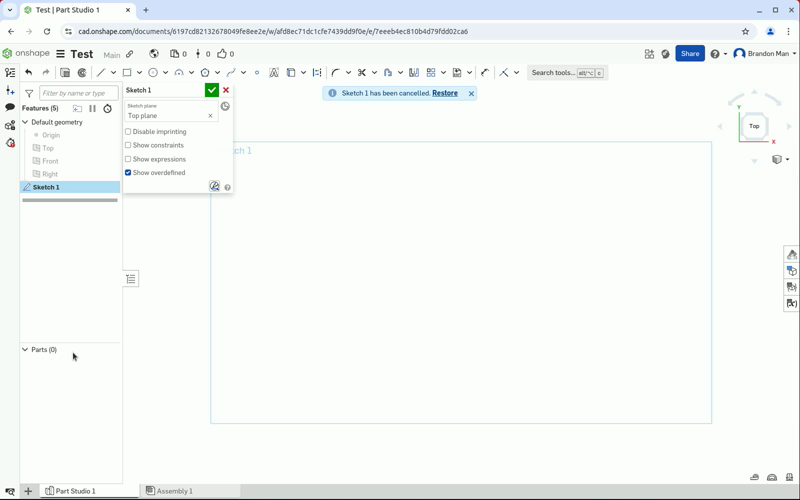
key(l)
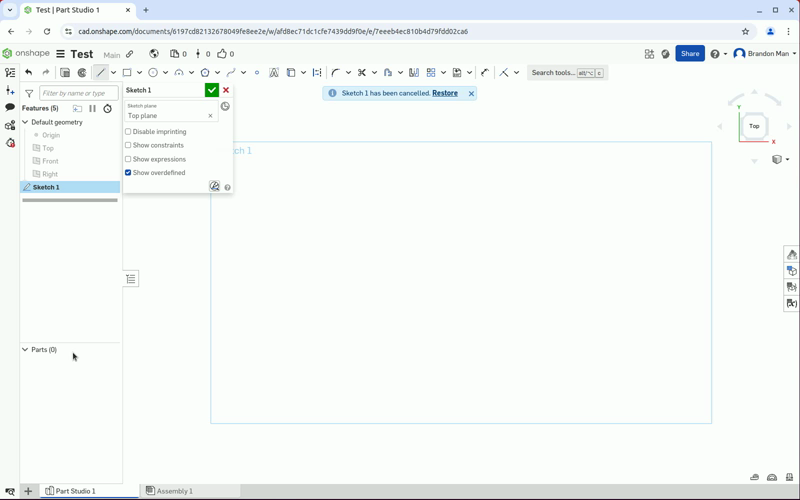
key_down(shift)
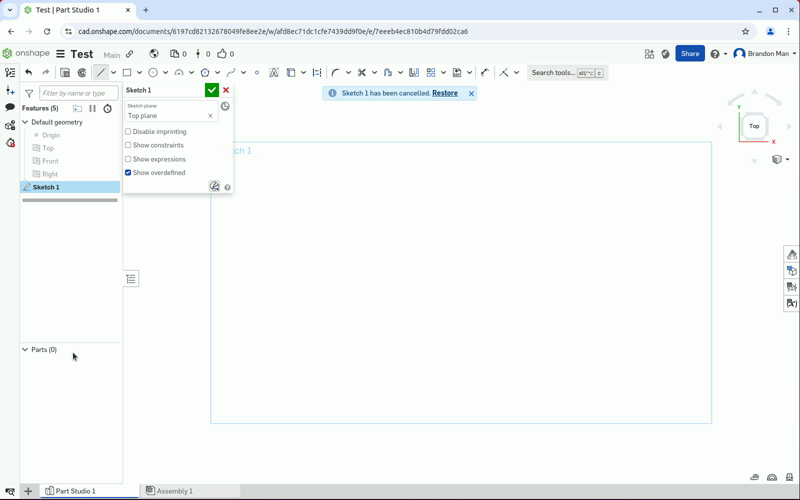
mouse_move(460, 282)
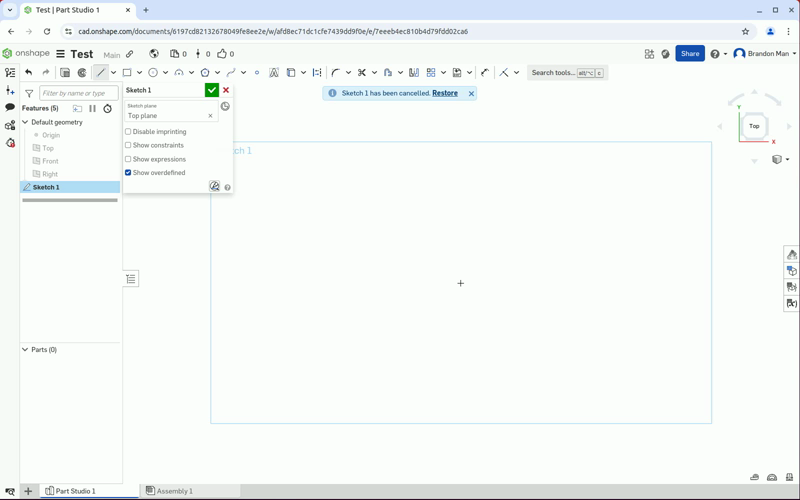
click(460, 282)
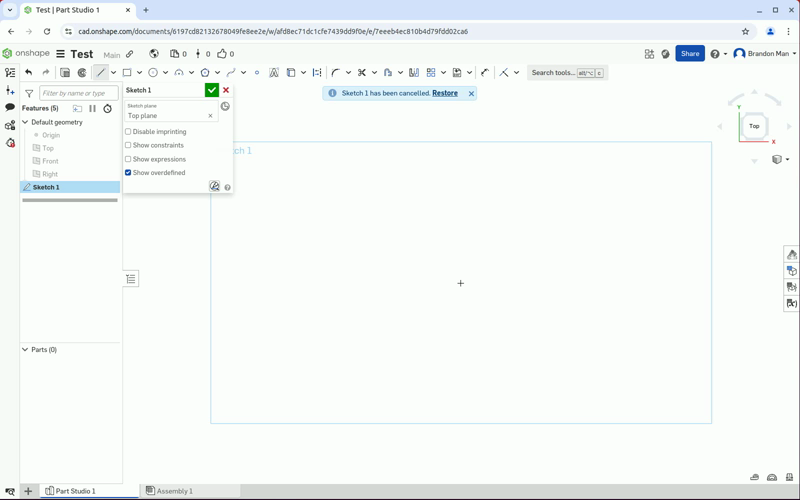
key_up(shift)
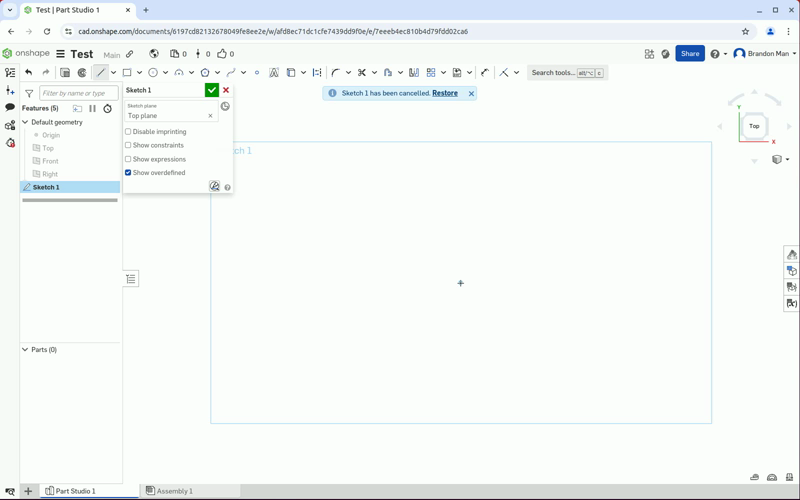
key_down(shift)
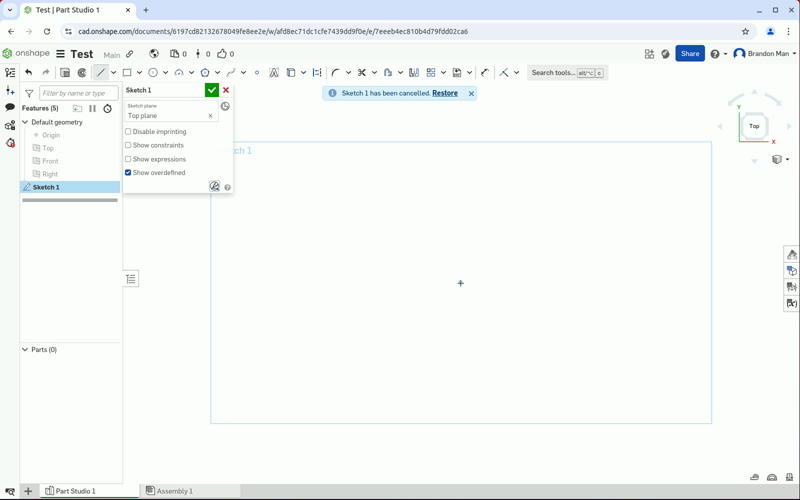
mouse_move(490, 282)
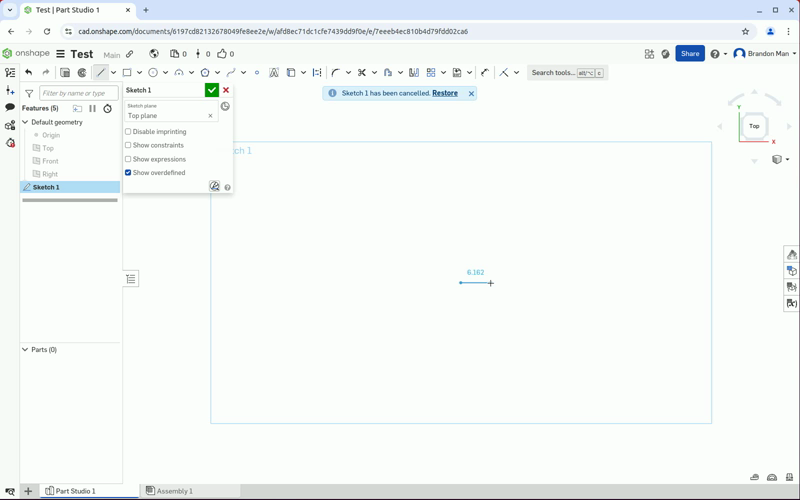
mouse_move(461, 283)
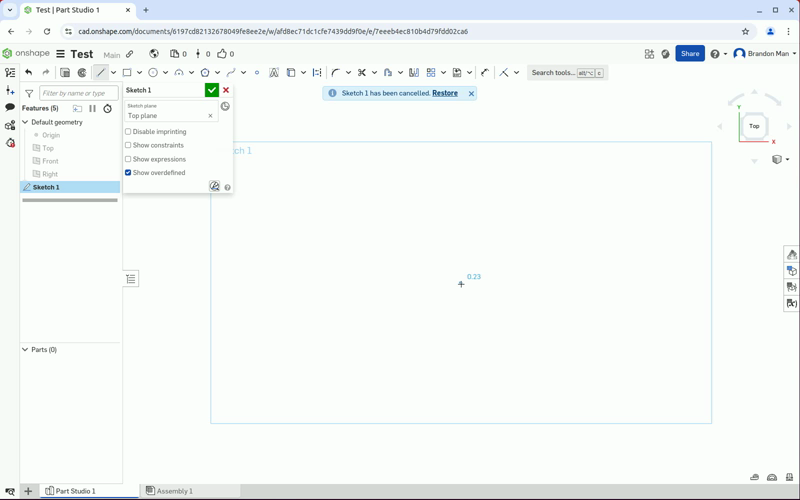
scroll(6)
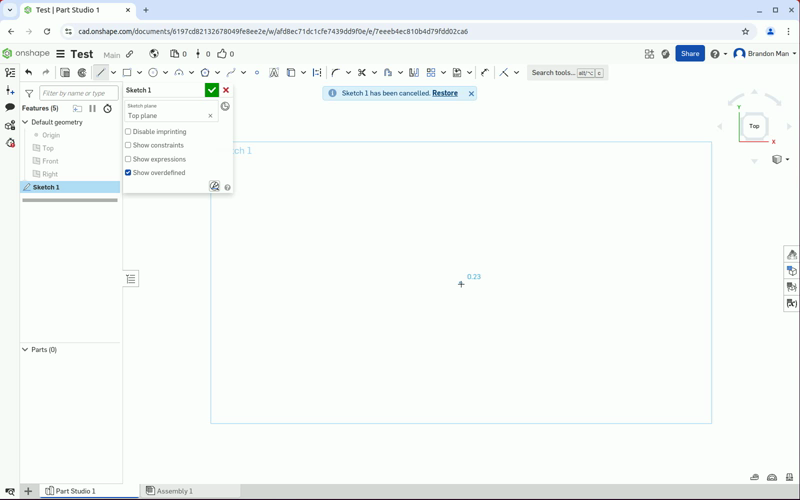
scroll(6)
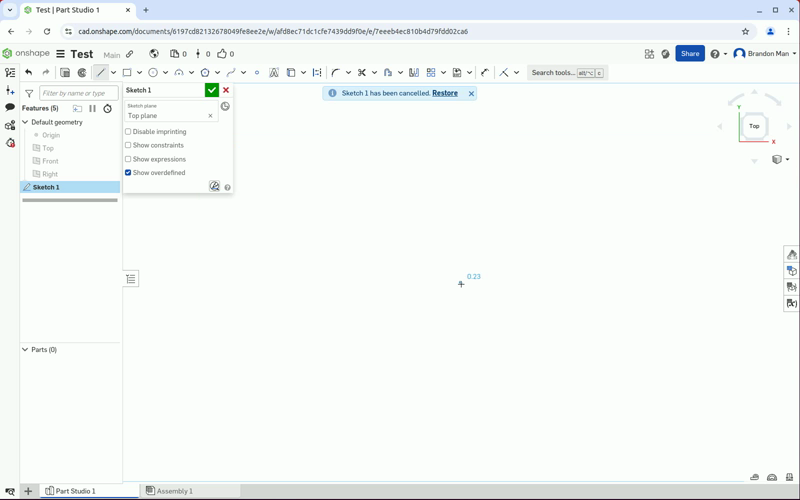
scroll(6)
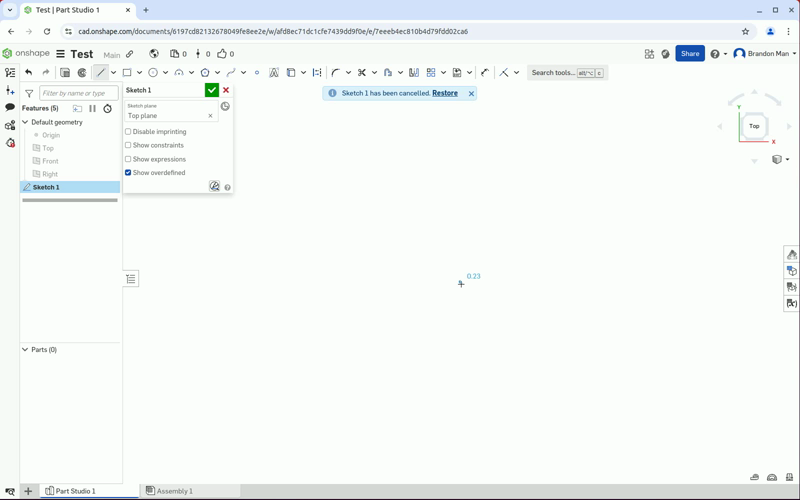
scroll(6)
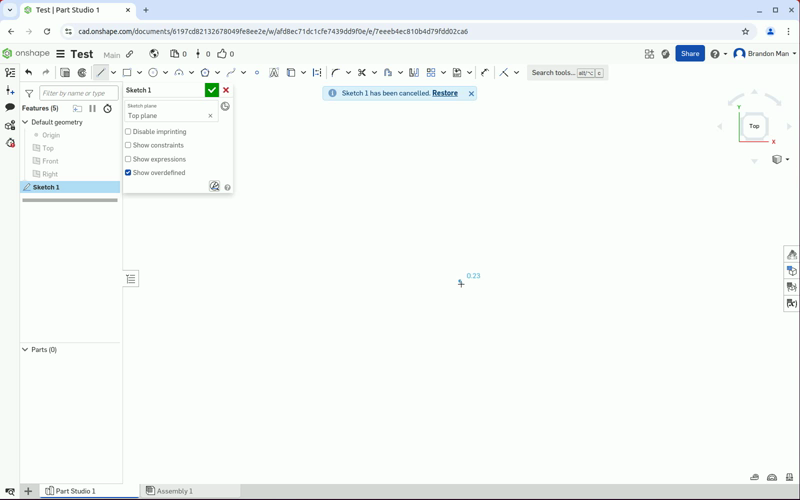
scroll(6)
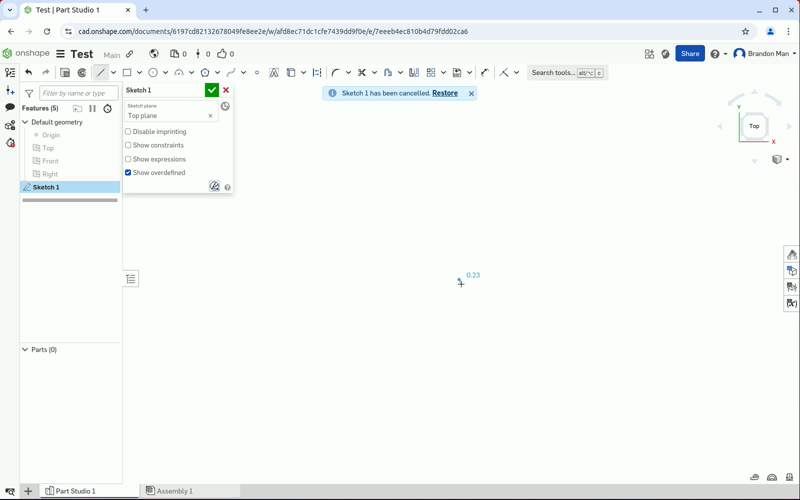
scroll(6)
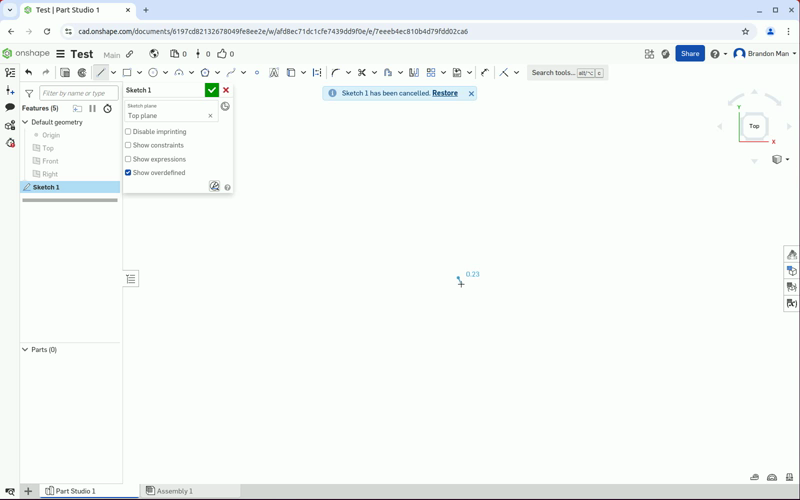
scroll(6)
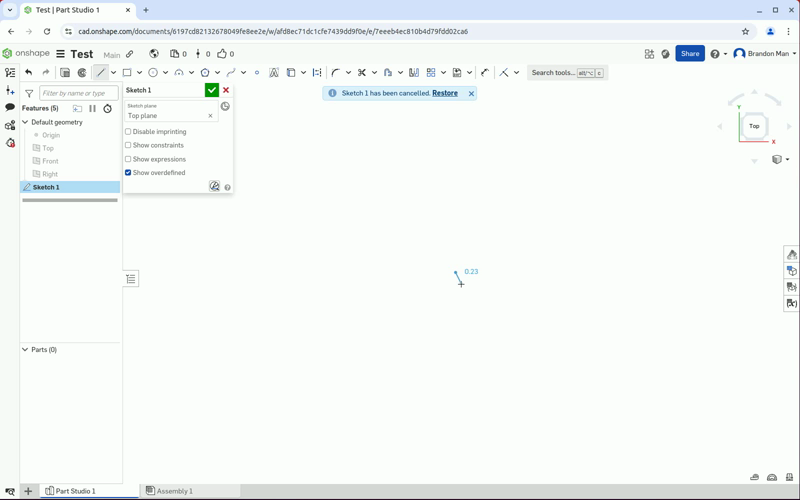
click(461, 283)
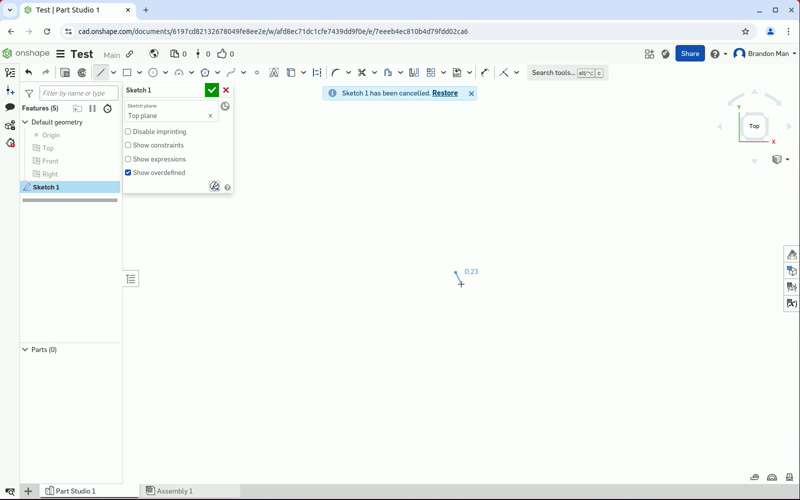
scroll(-6)
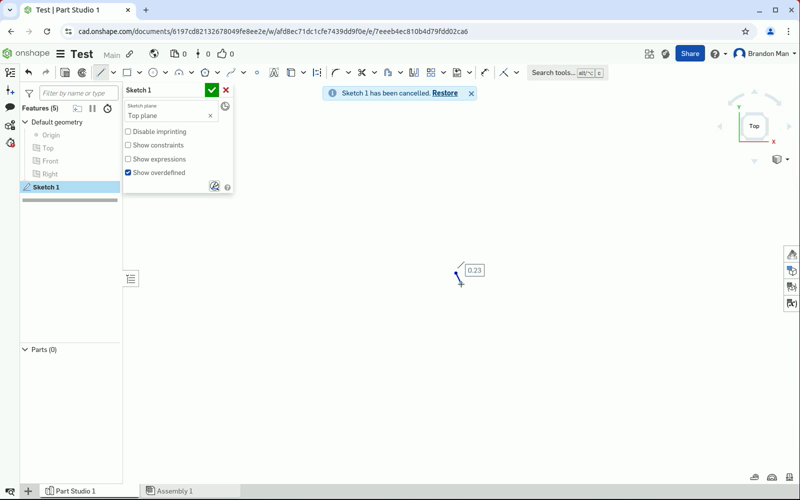
scroll(-6)
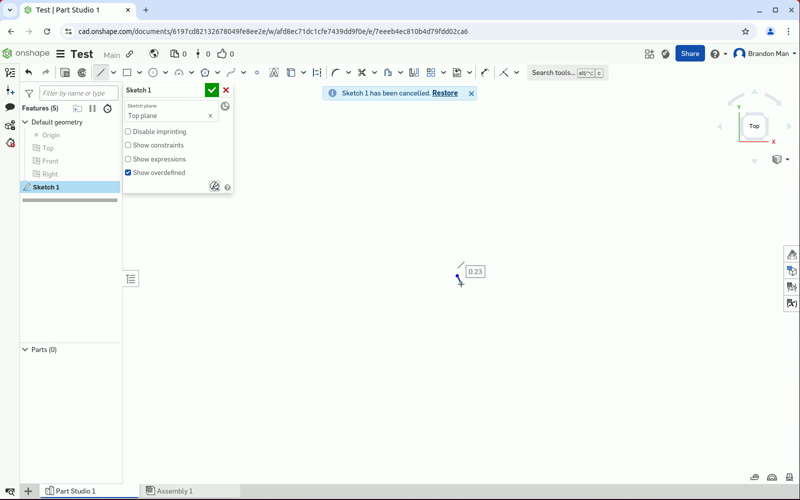
scroll(-6)
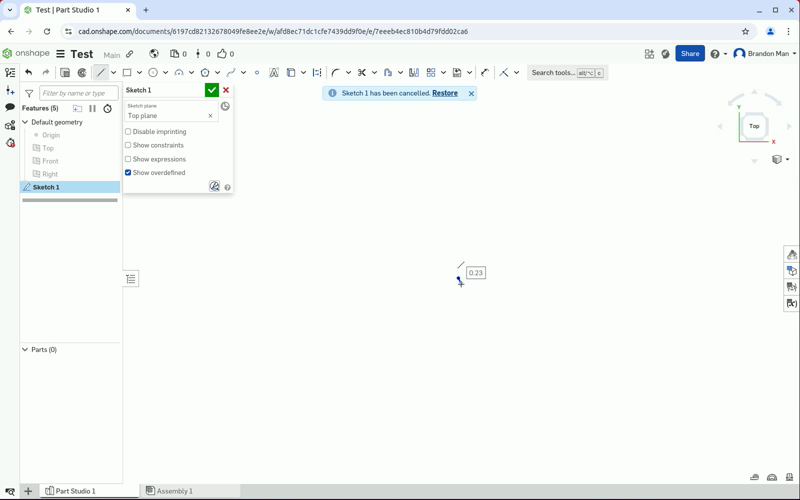
scroll(-6)
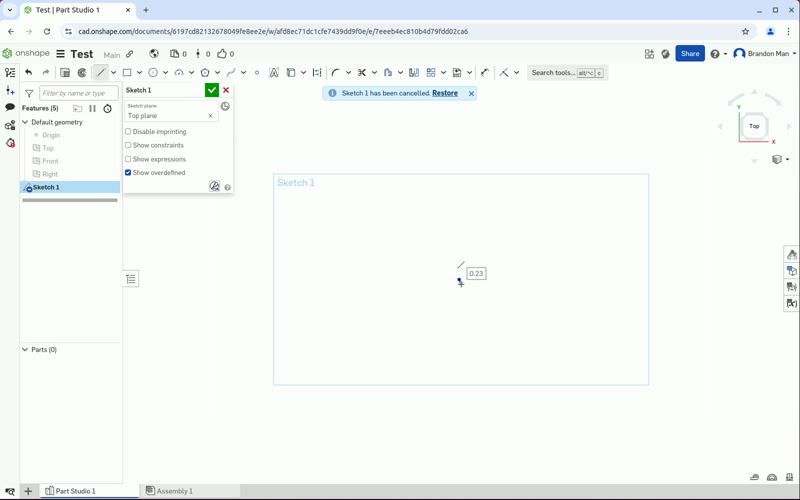
scroll(-6)
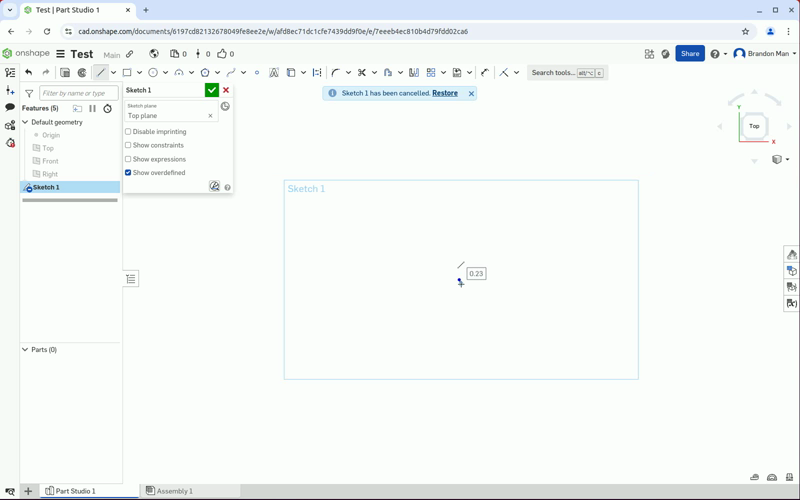
scroll(-6)
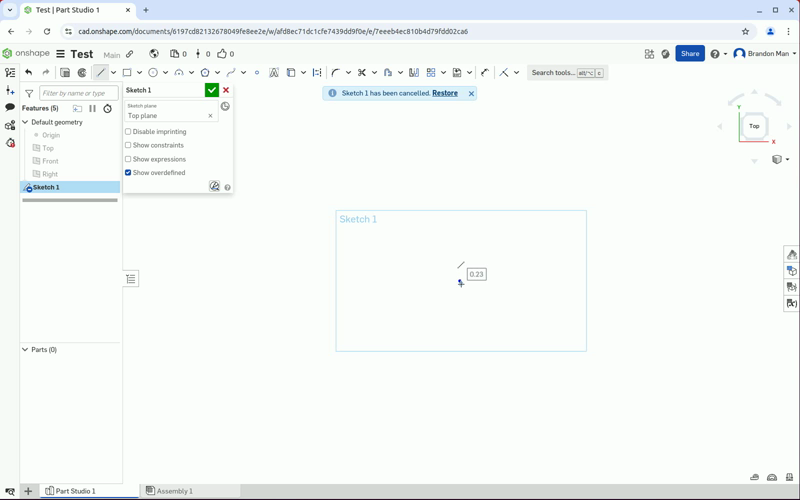
scroll(-6)
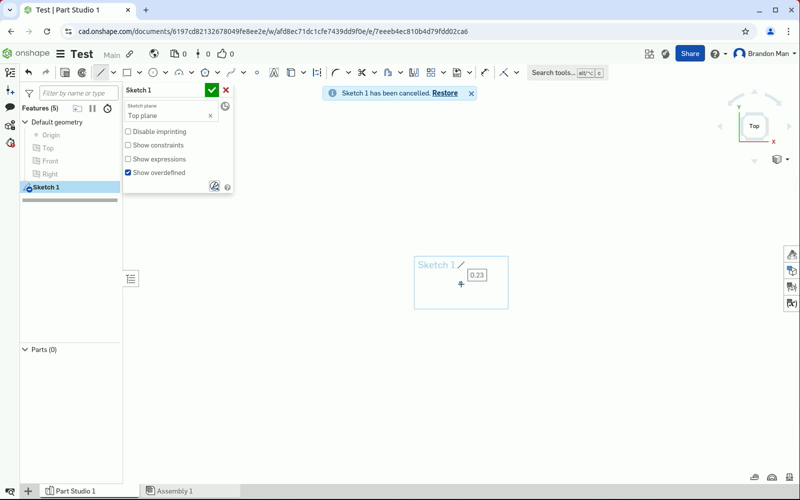
key_up(shift)
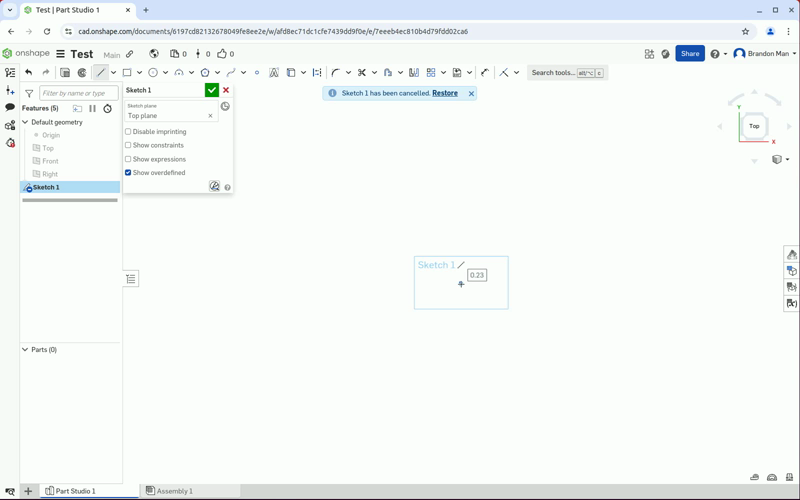
key_down(shift)
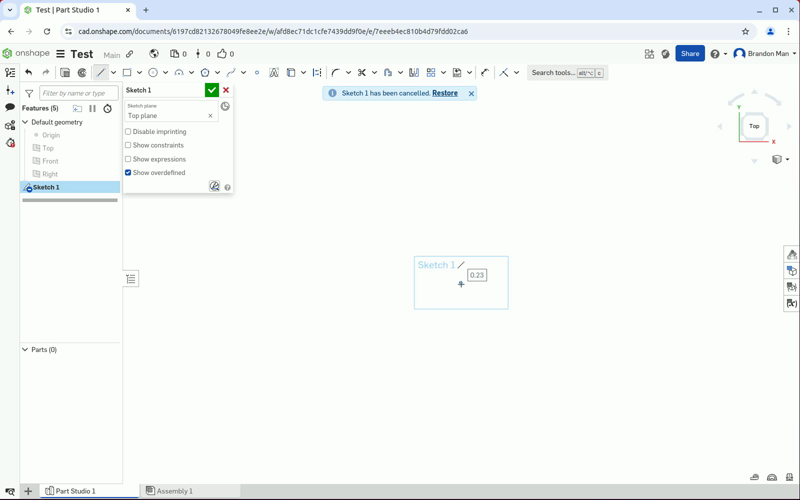
mouse_move(491, 283)
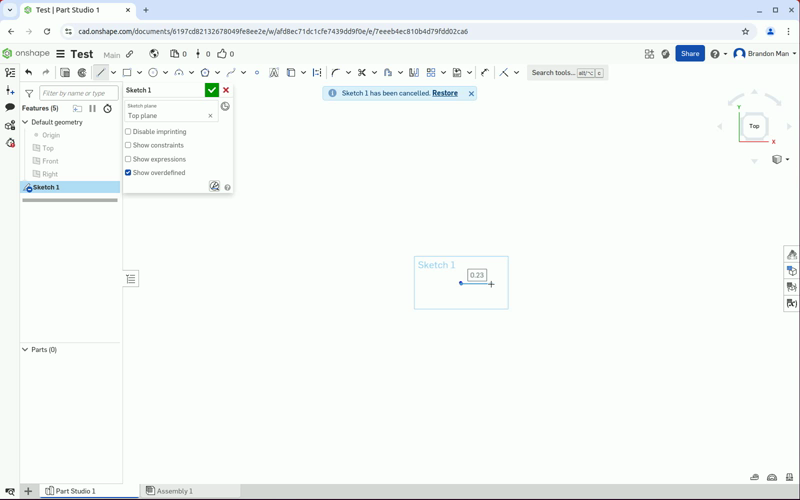
mouse_move(461, 282)
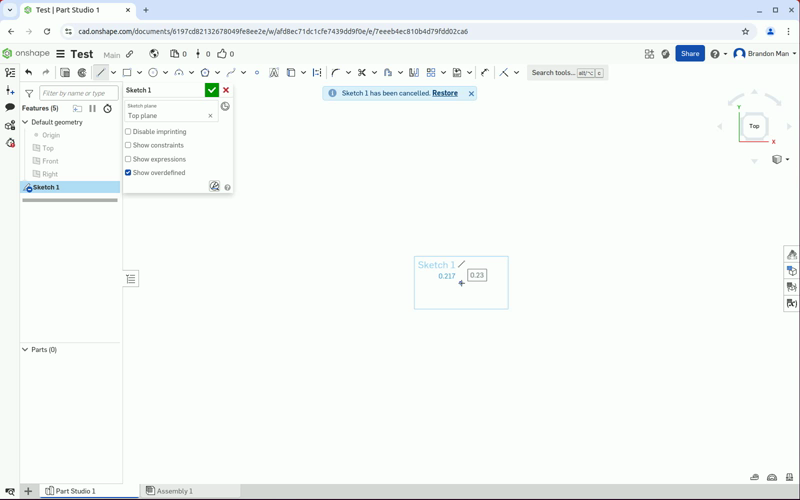
scroll(6)
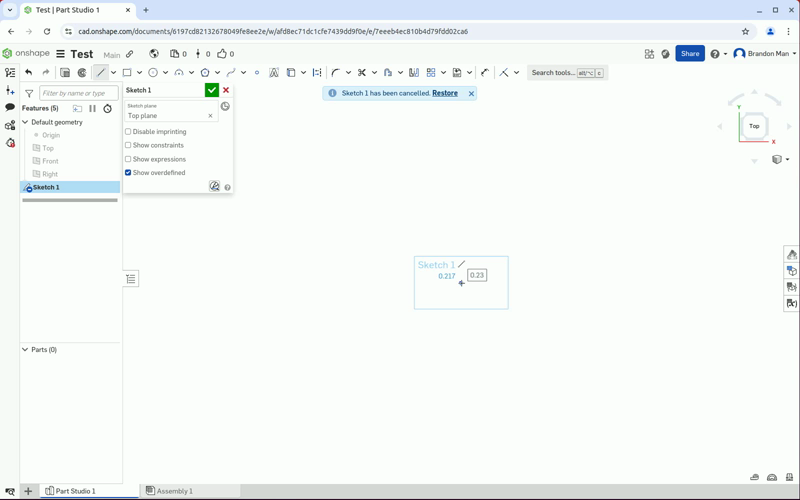
scroll(6)
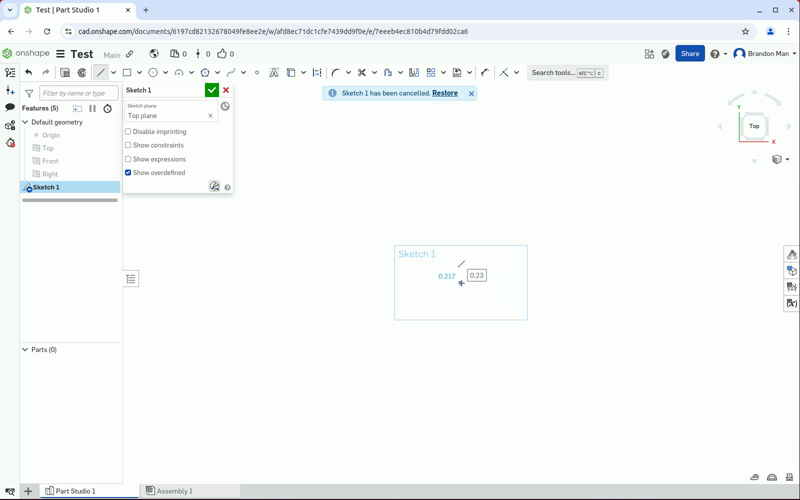
scroll(6)
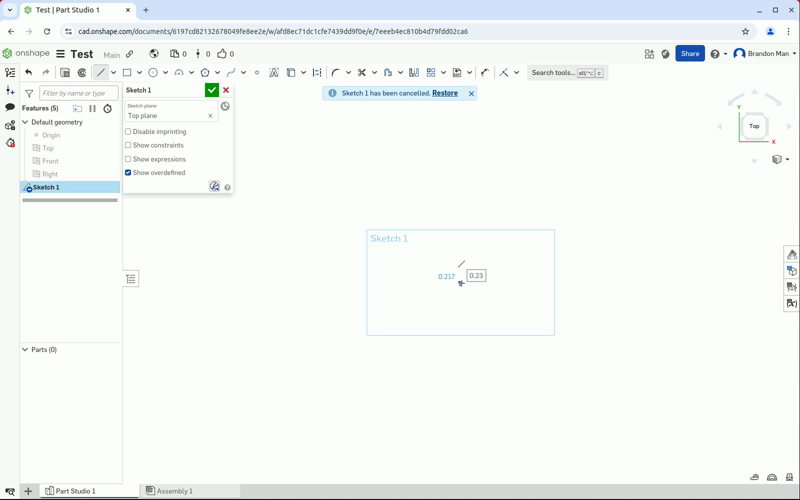
scroll(6)
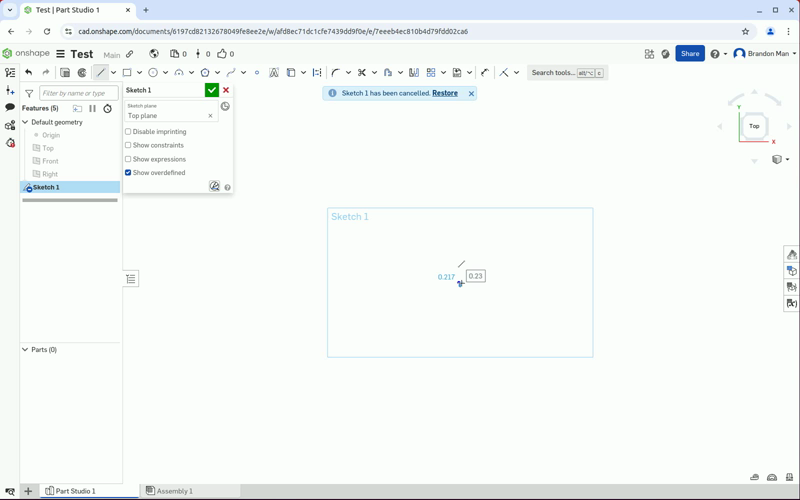
scroll(6)
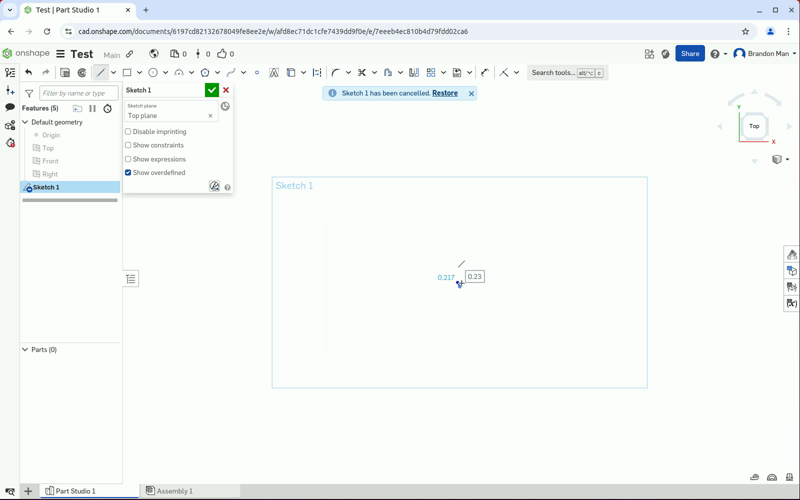
scroll(6)
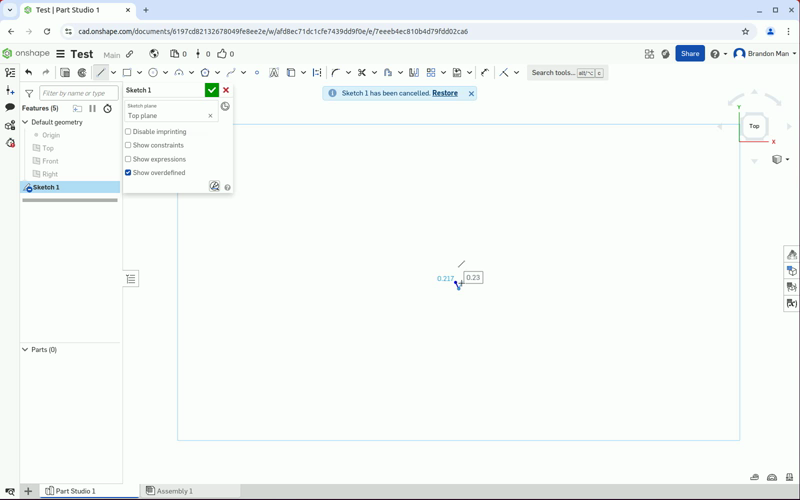
scroll(6)
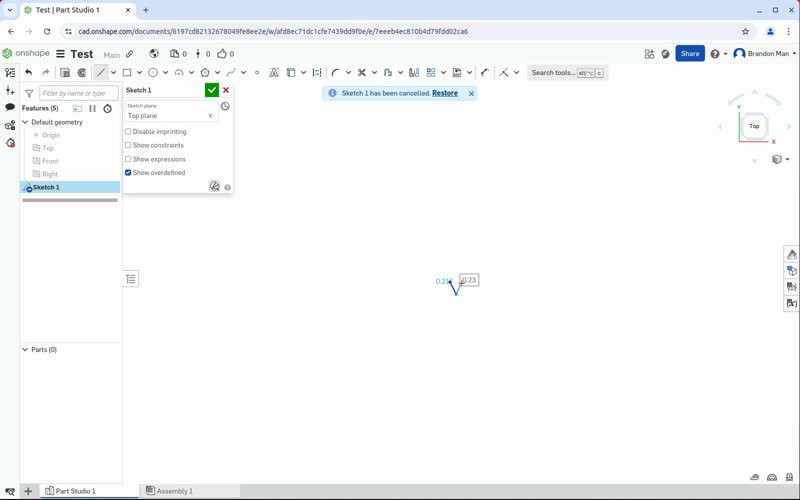
click(461, 282)
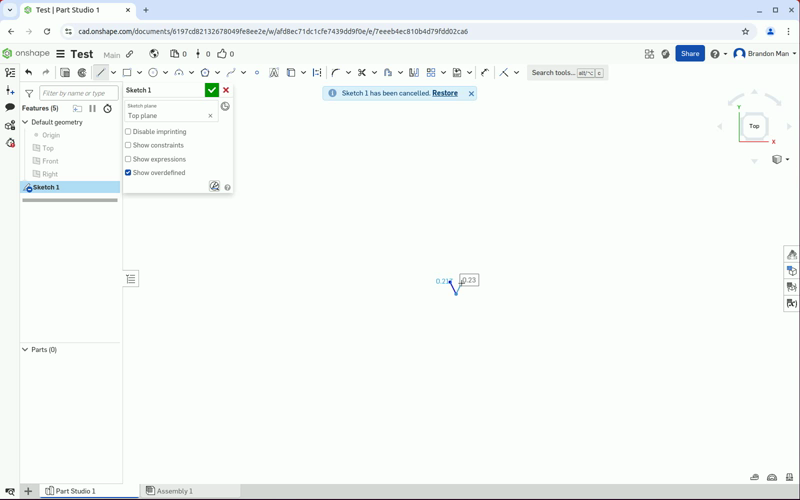
scroll(-6)
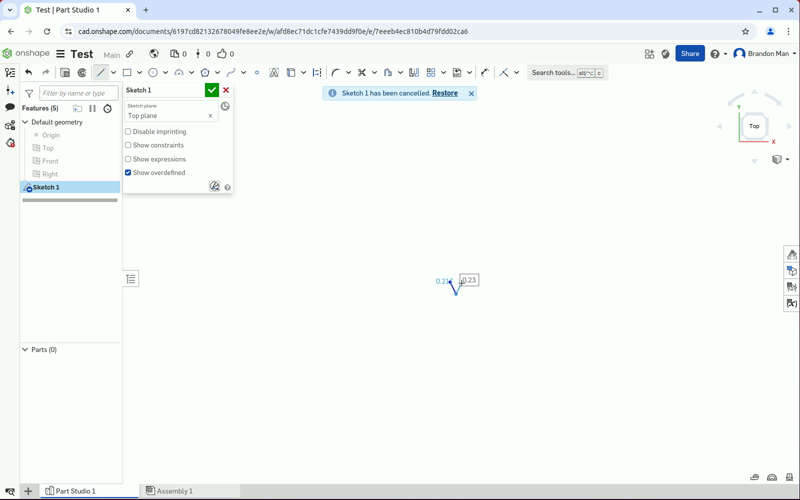
scroll(-6)
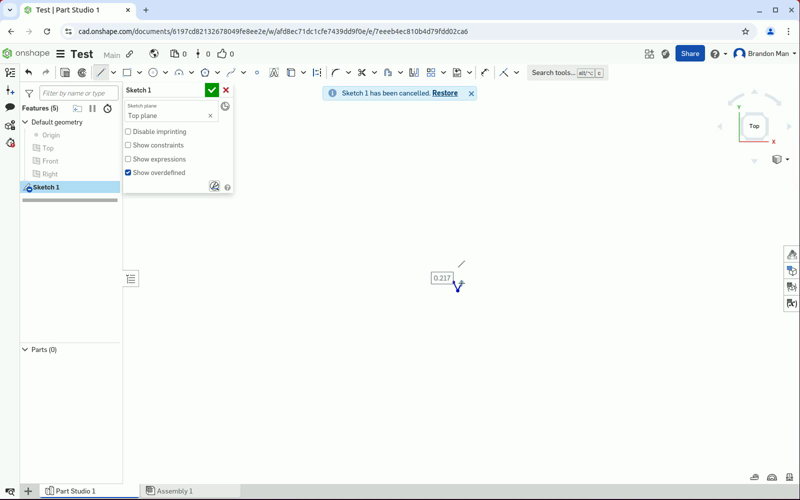
scroll(-6)
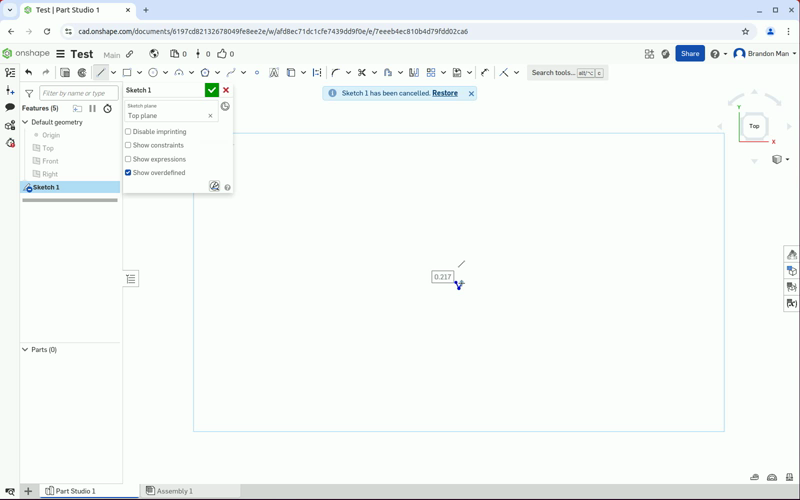
scroll(-6)
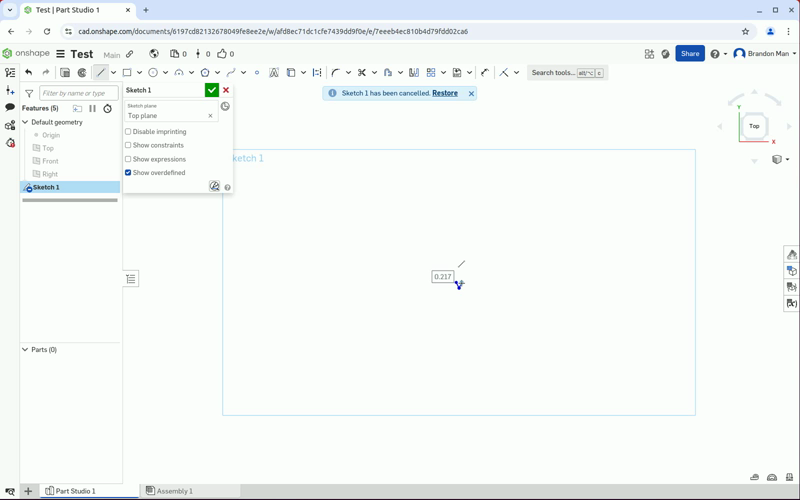
scroll(-6)
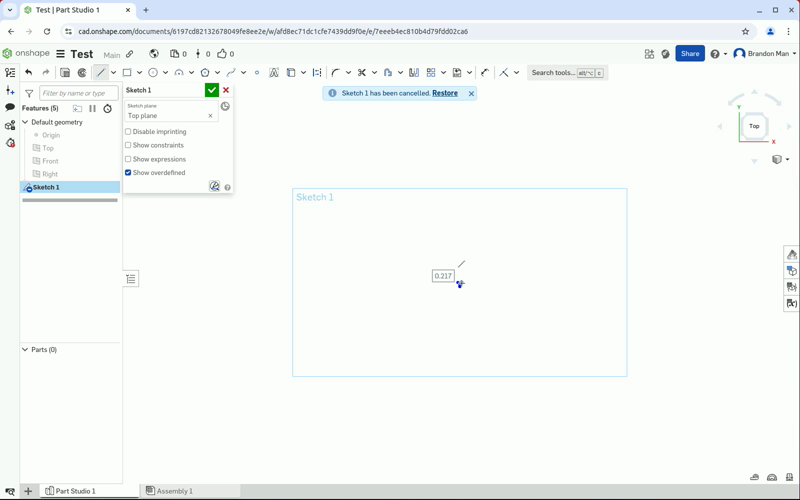
scroll(-6)
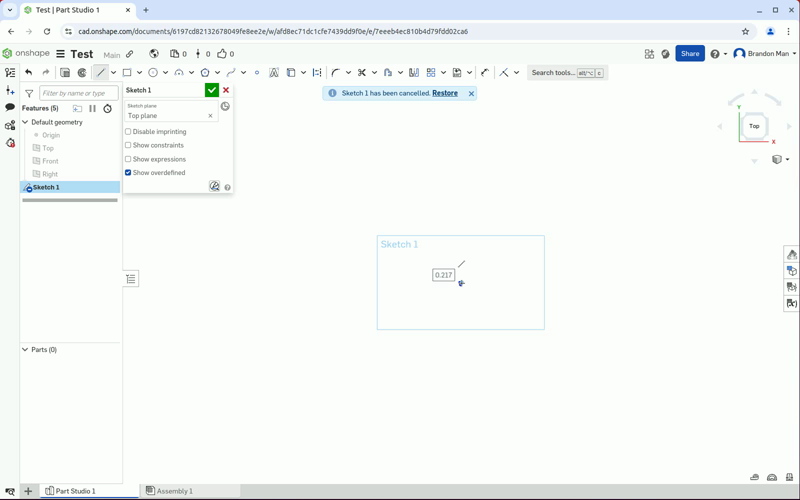
scroll(-6)
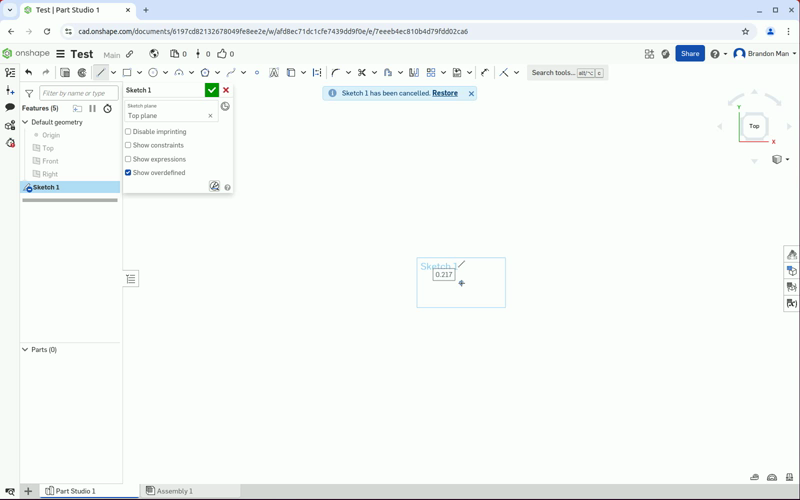
key_up(shift)
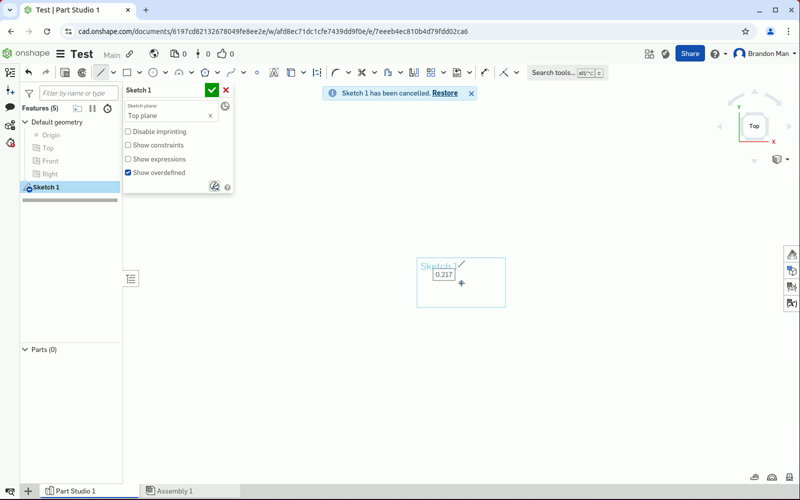
key_down(shift)
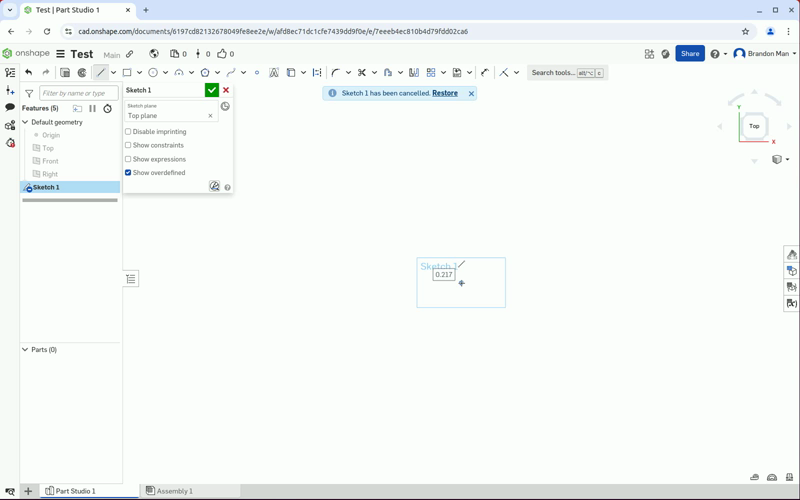
mouse_move(492, 282)
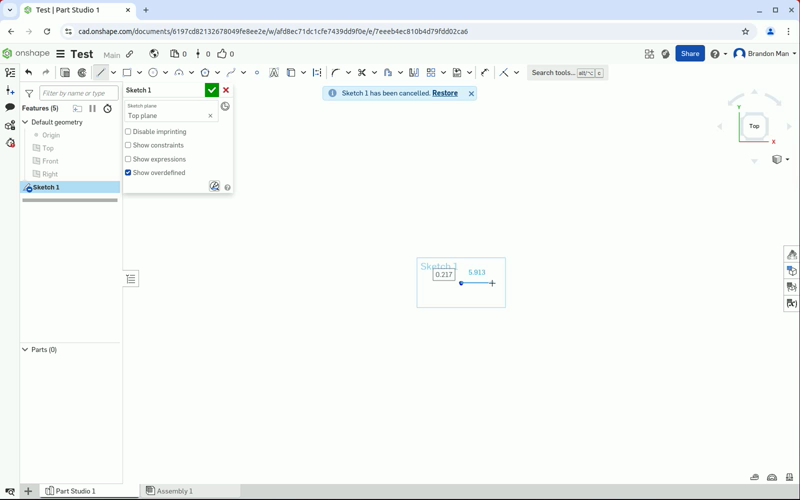
mouse_move(461, 282)
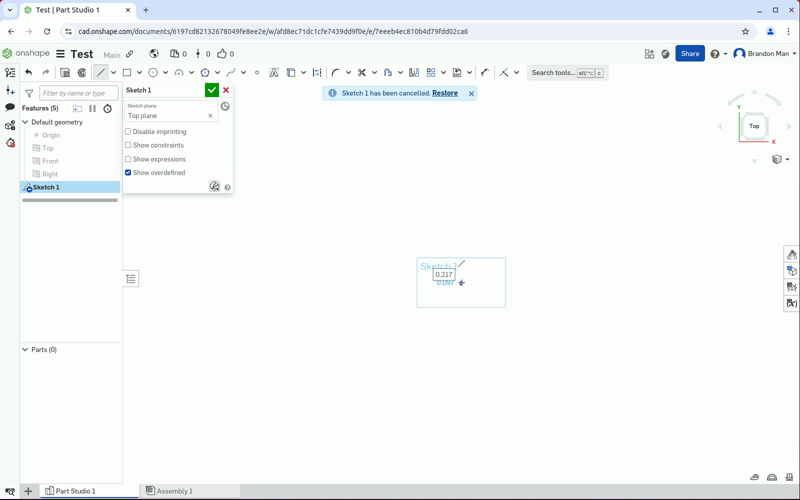
scroll(6)
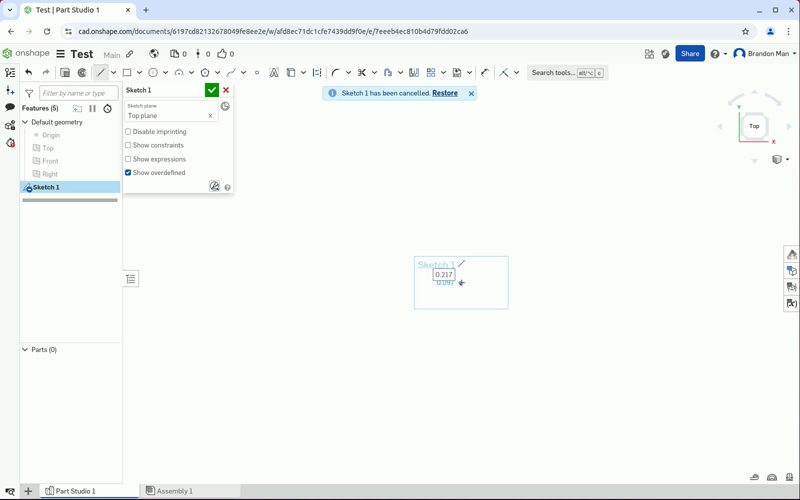
scroll(6)
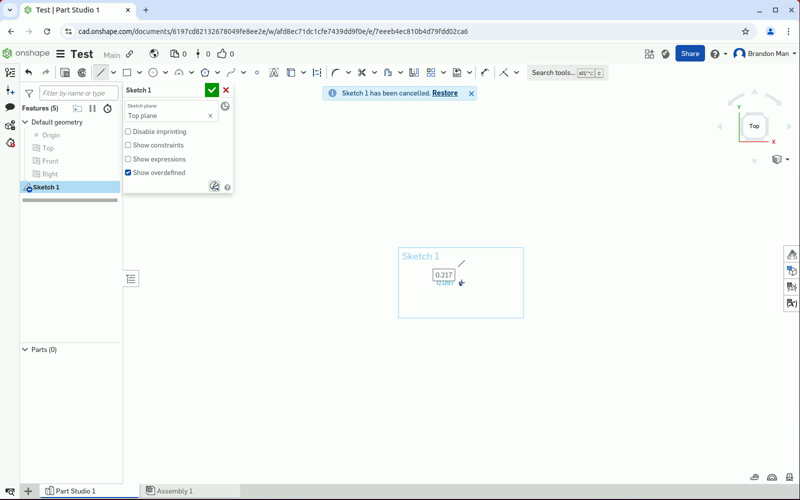
scroll(6)
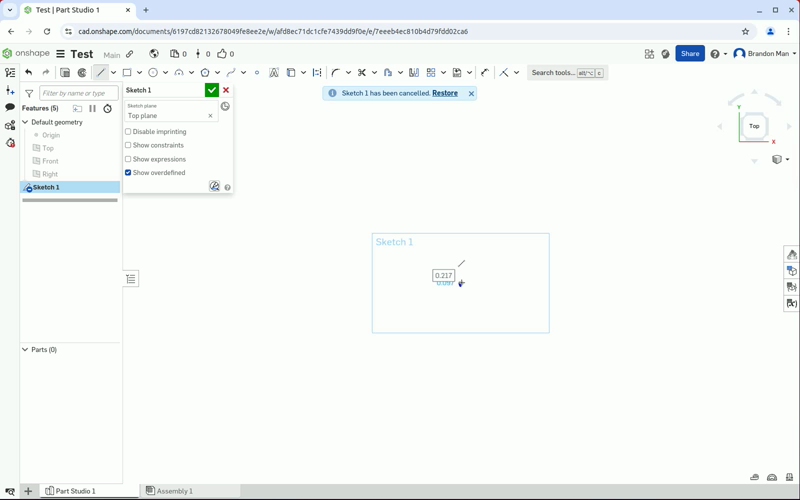
scroll(6)
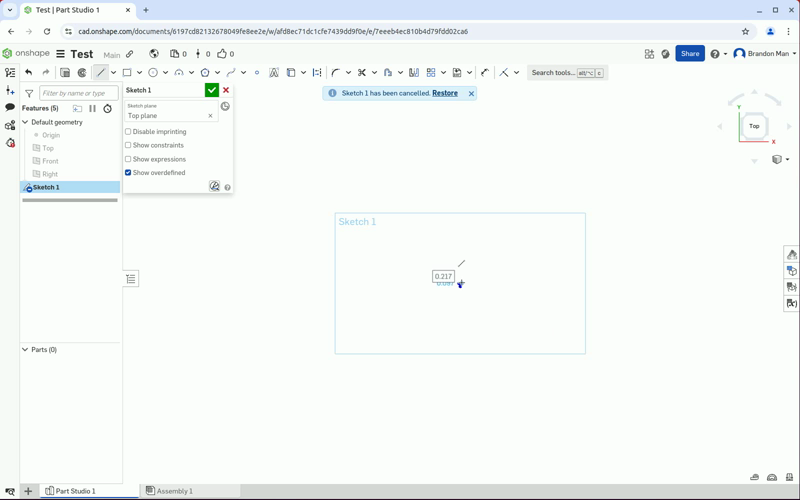
scroll(6)
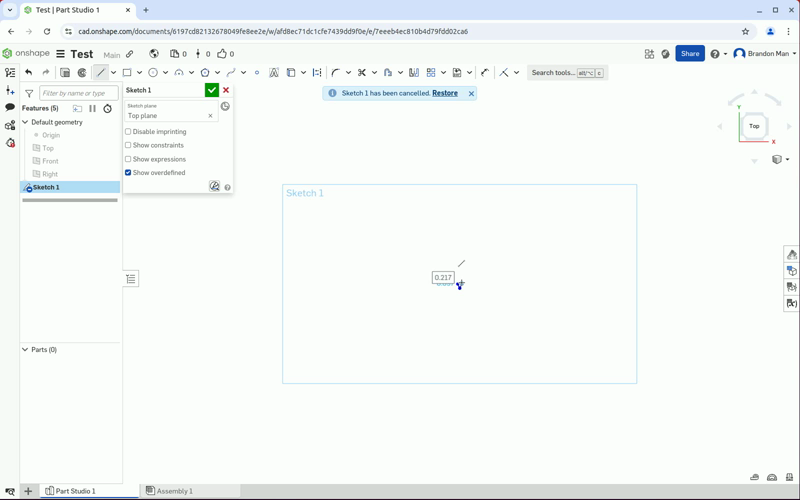
scroll(6)
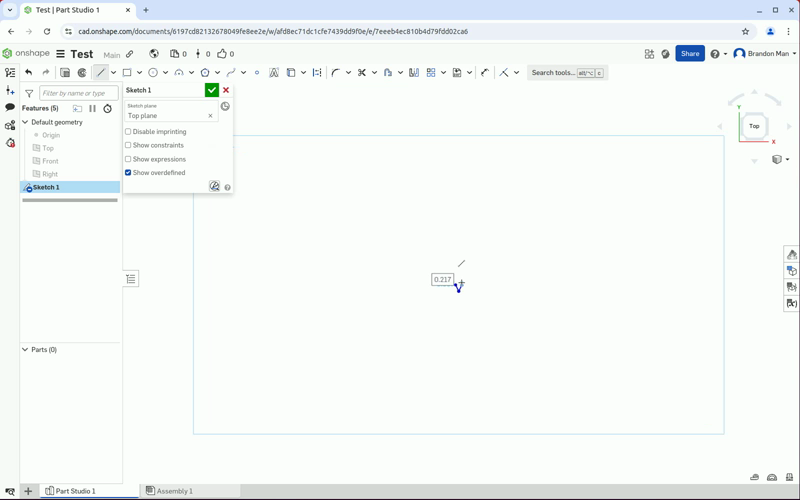
scroll(6)
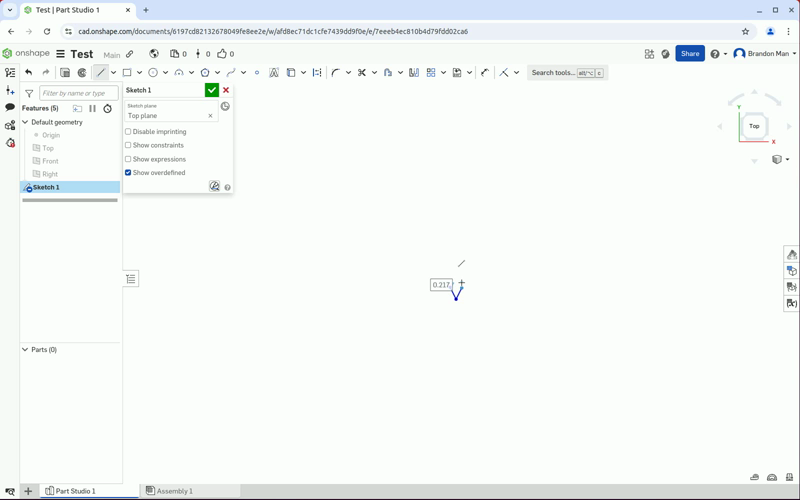
click(461, 282)
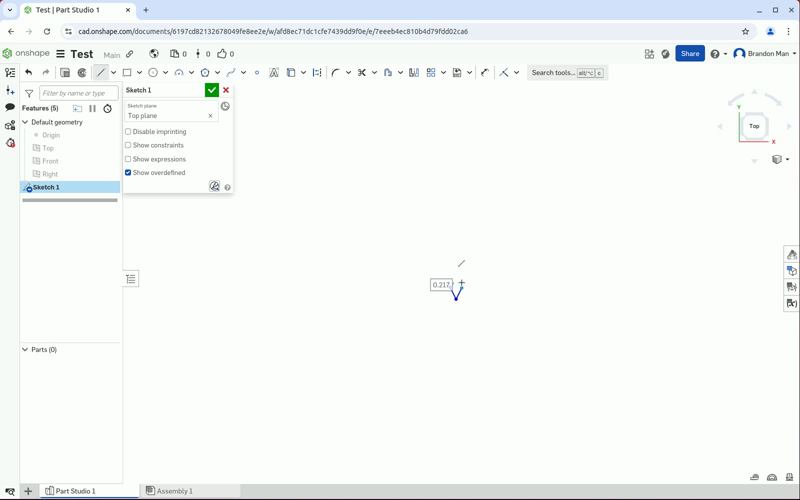
scroll(-6)
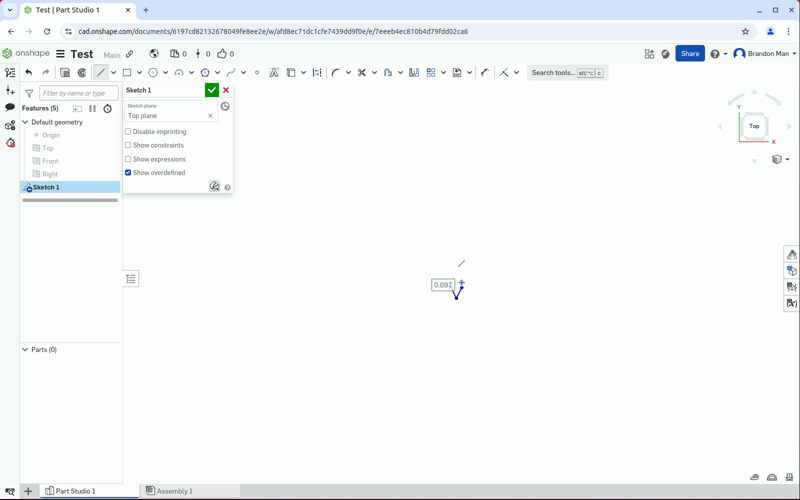
scroll(-6)
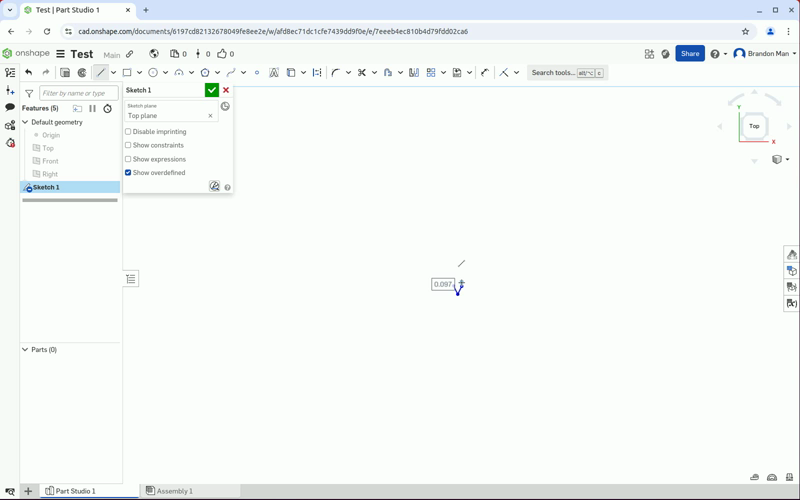
scroll(-6)
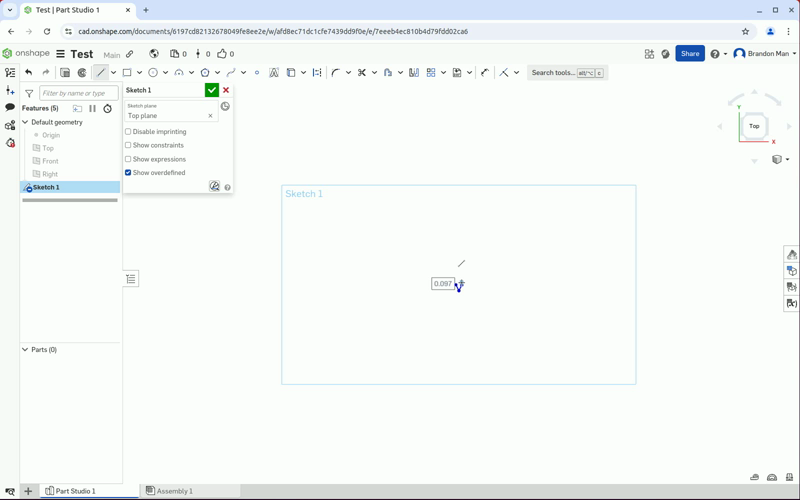
scroll(-6)
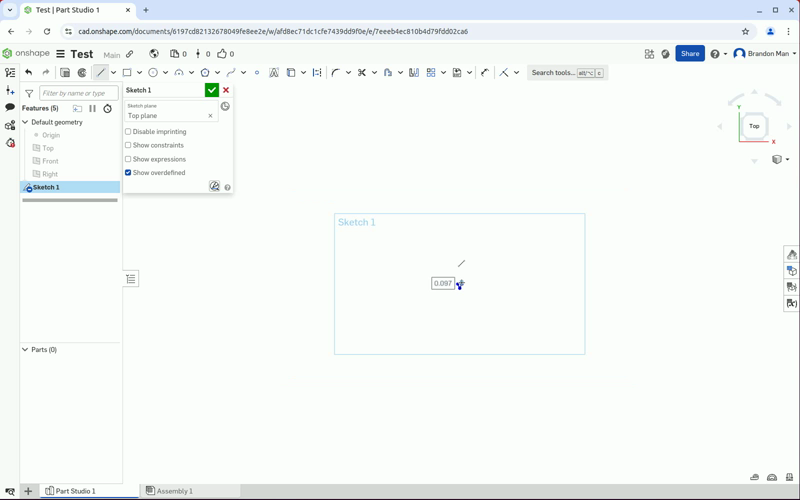
scroll(-6)
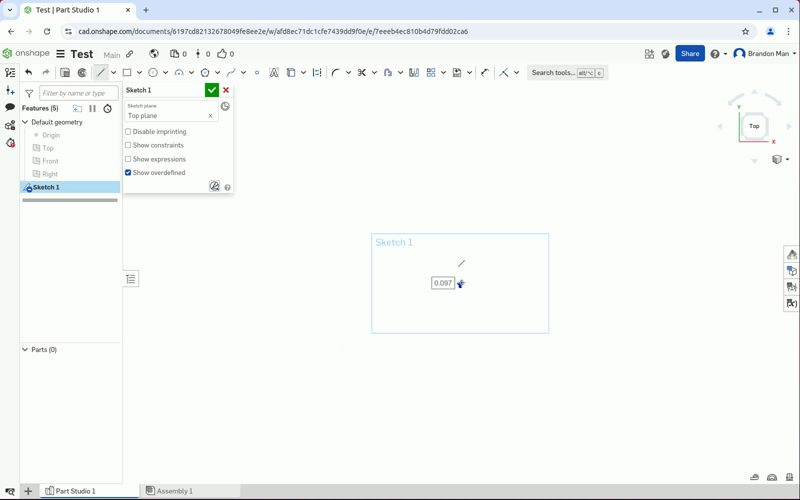
scroll(-6)
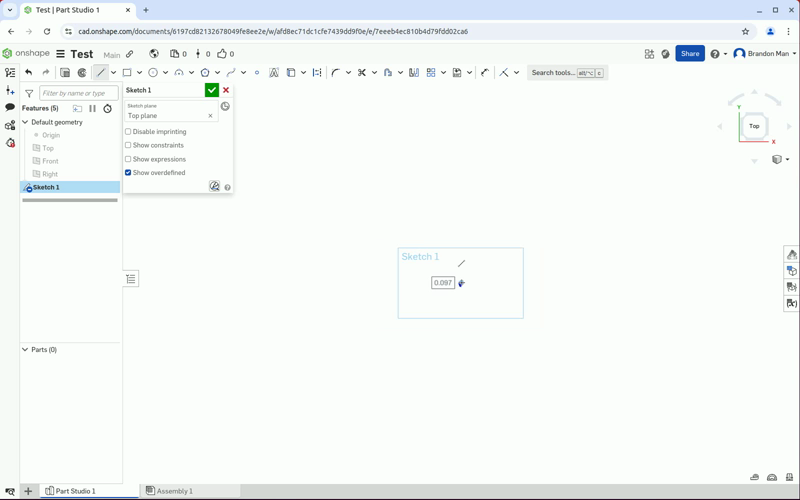
scroll(-6)
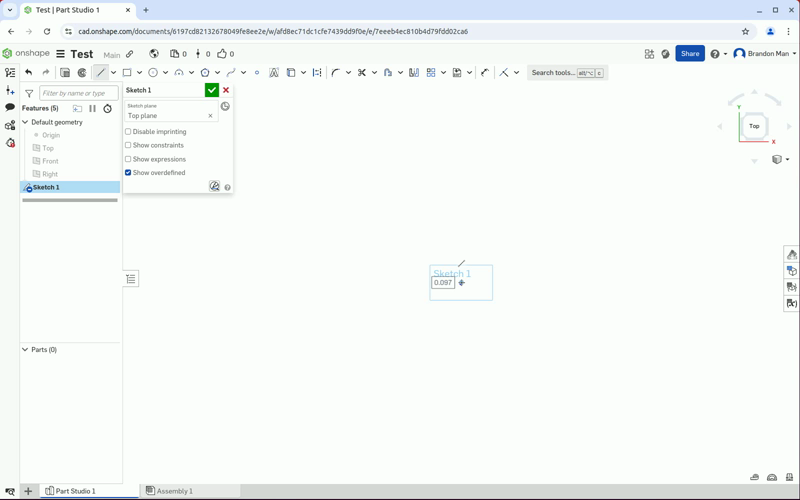
key_up(shift)
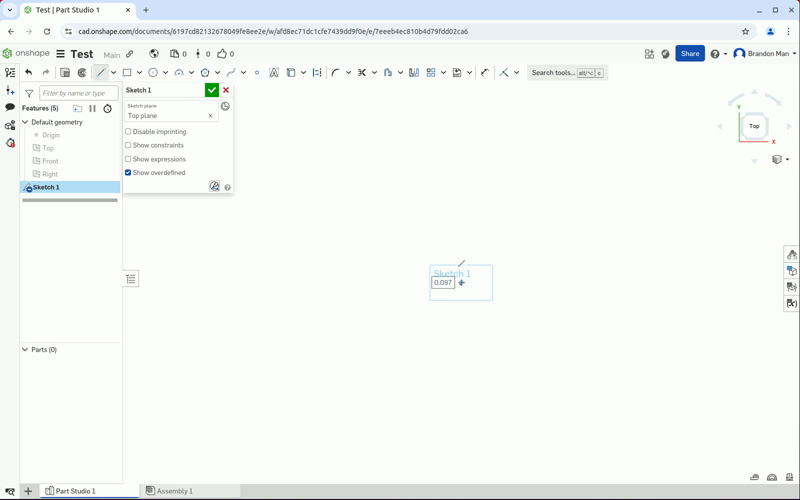
key_down(shift)
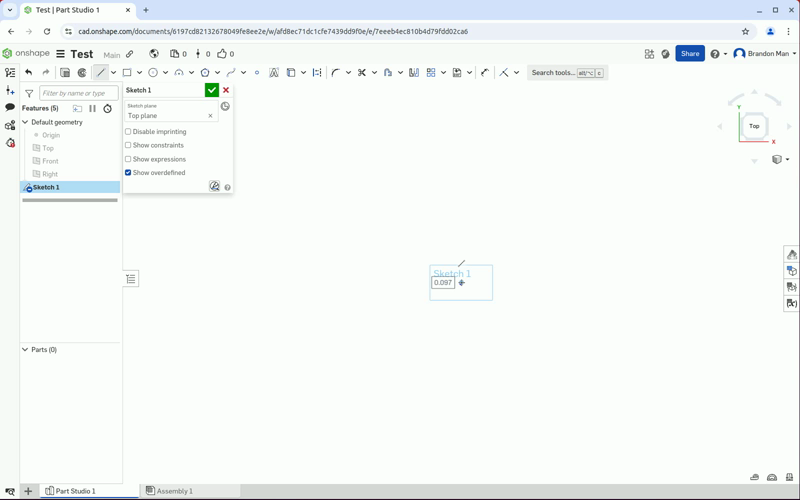
mouse_move(491, 282)
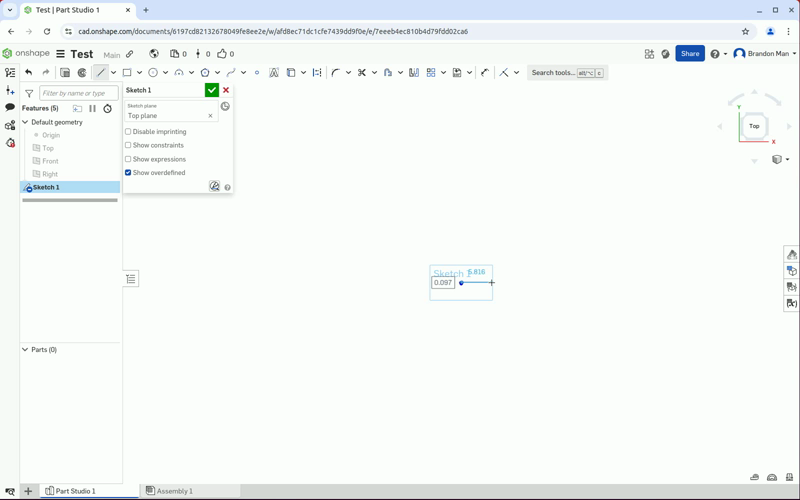
mouse_move(461, 282)
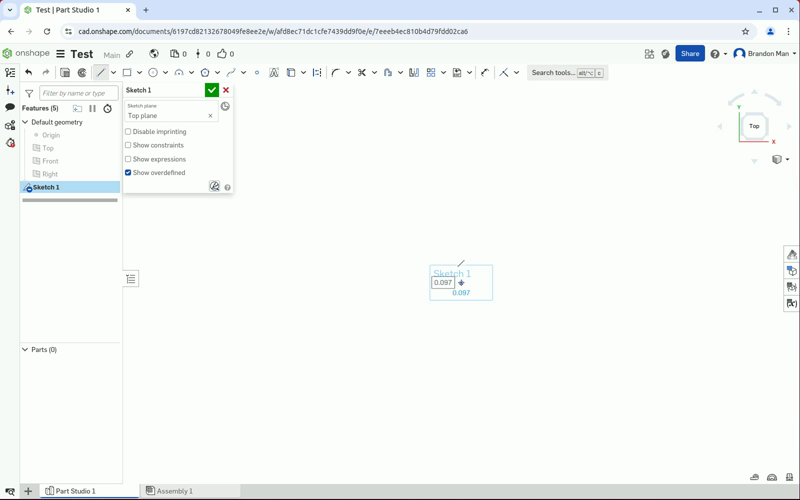
scroll(6)
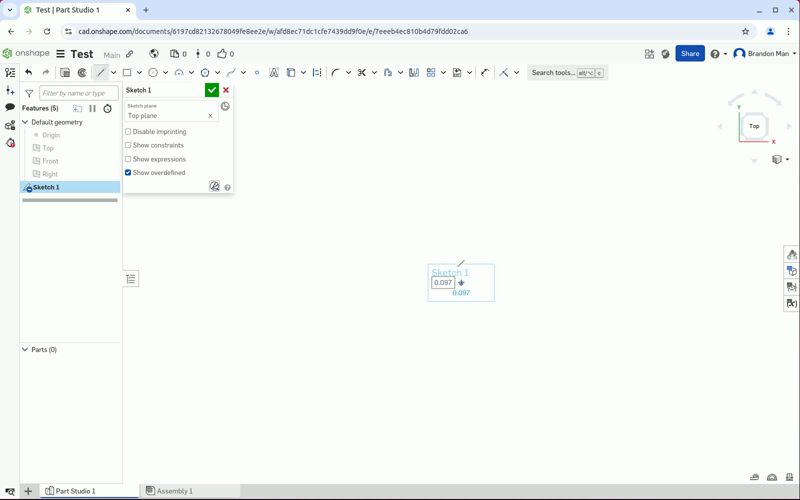
scroll(6)
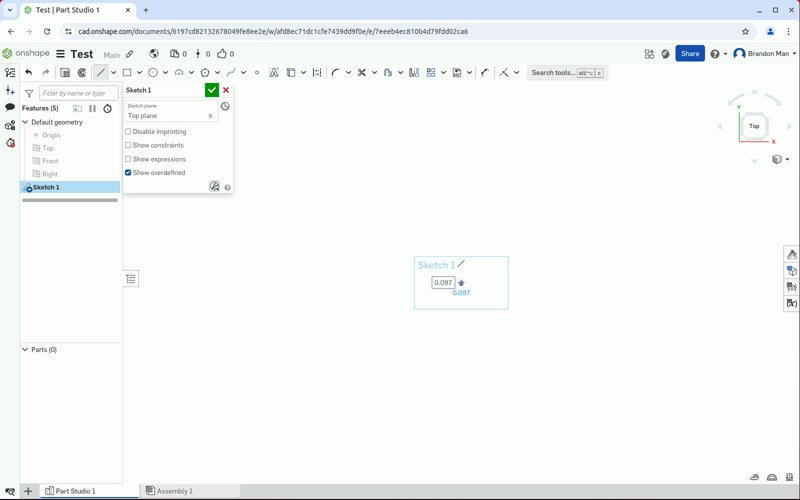
scroll(6)
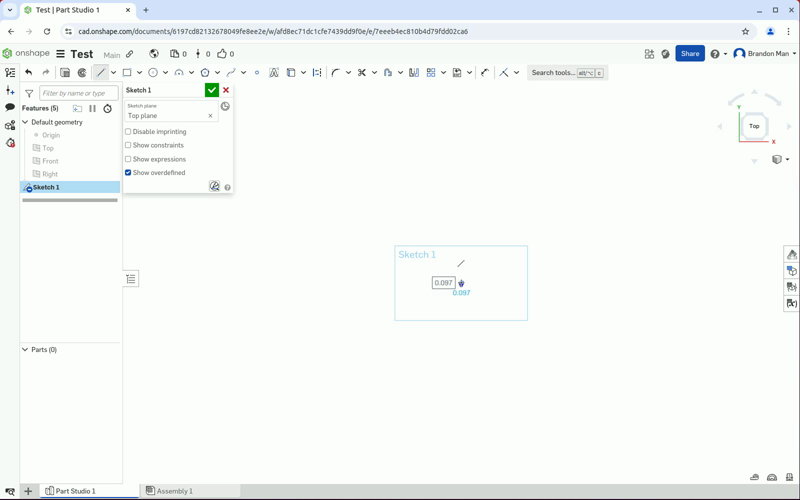
scroll(6)
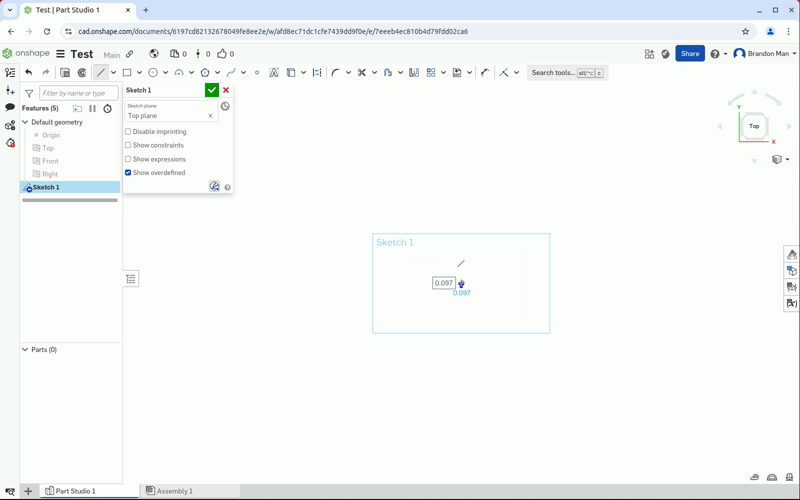
scroll(6)
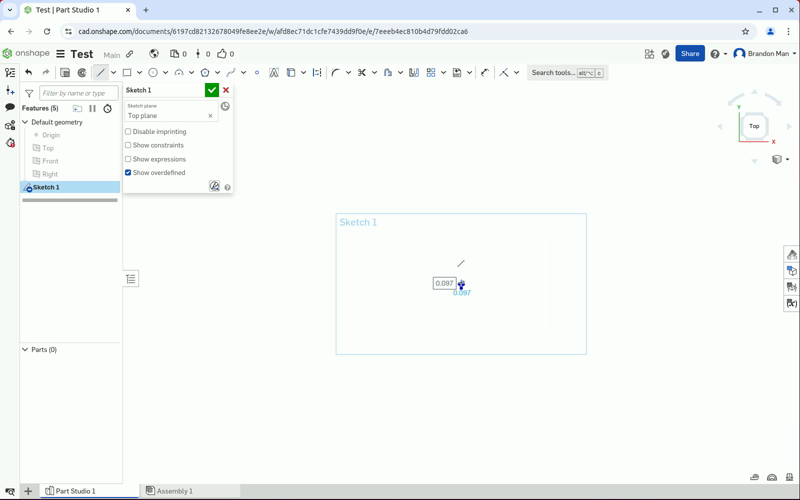
scroll(6)
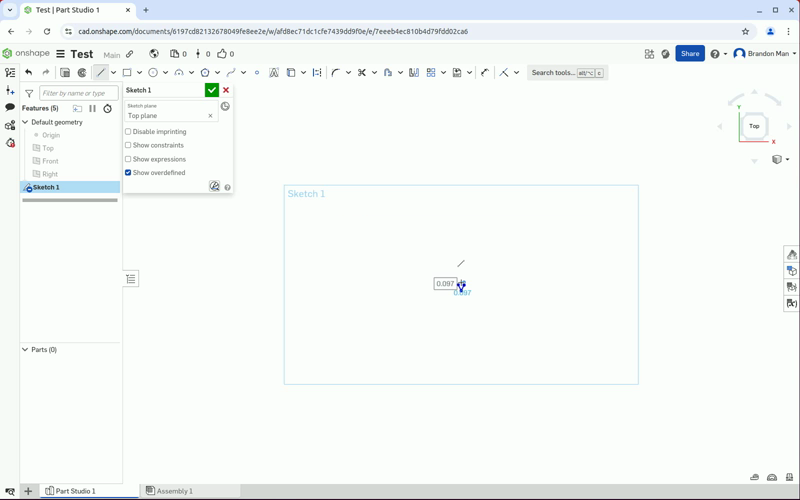
scroll(6)
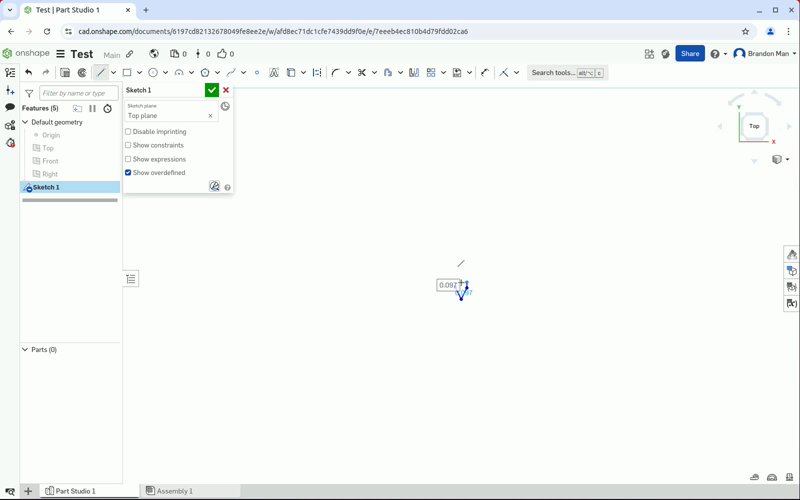
click(461, 282)
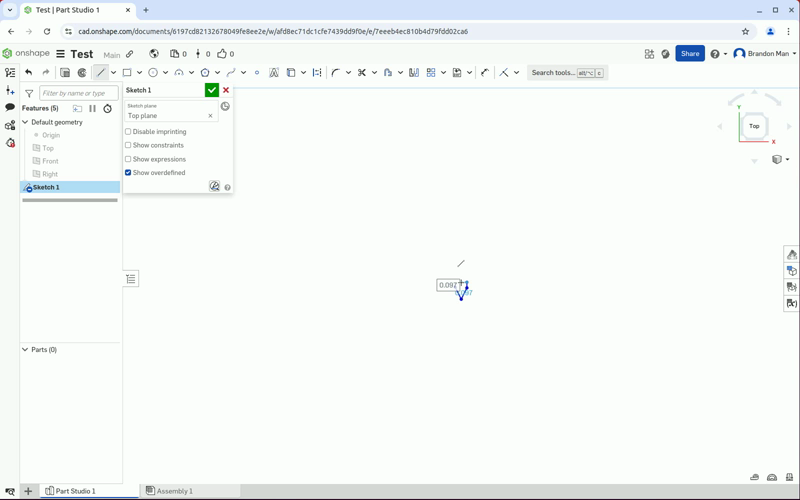
scroll(-6)
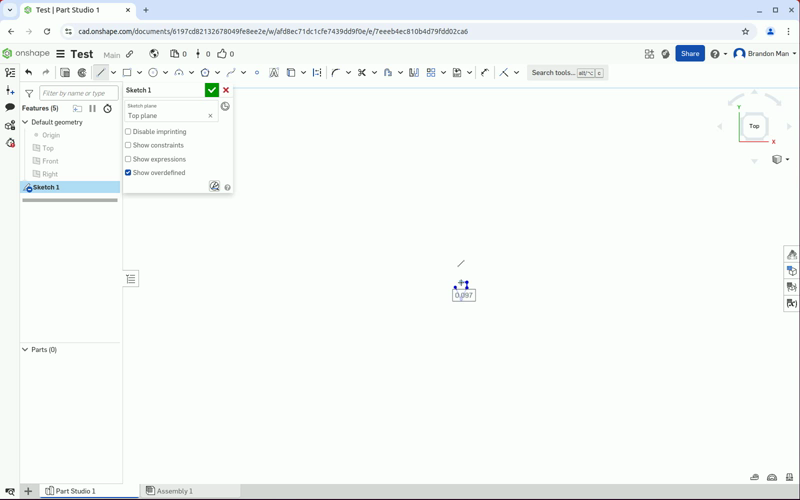
scroll(-6)
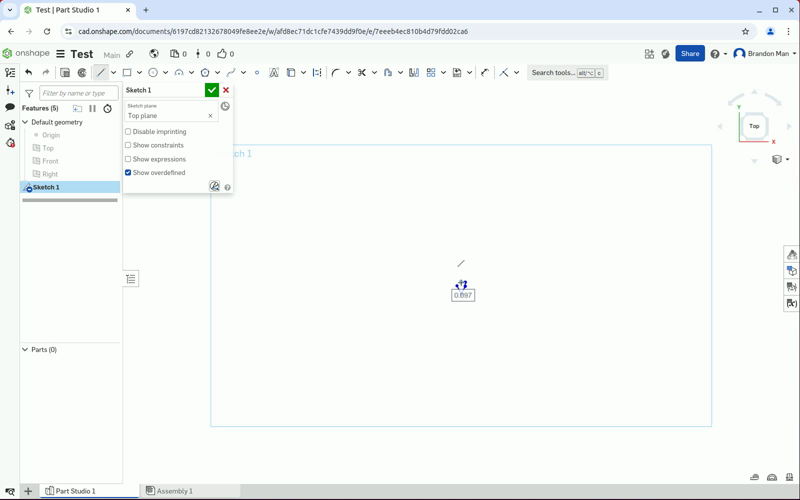
scroll(-6)
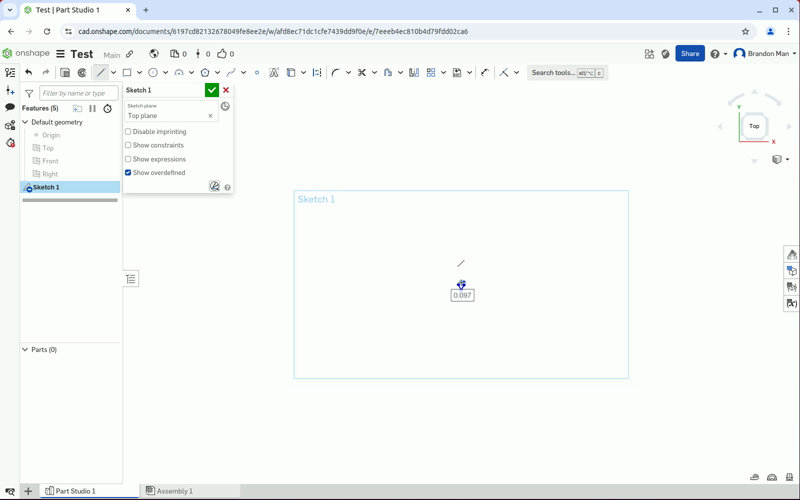
scroll(-6)
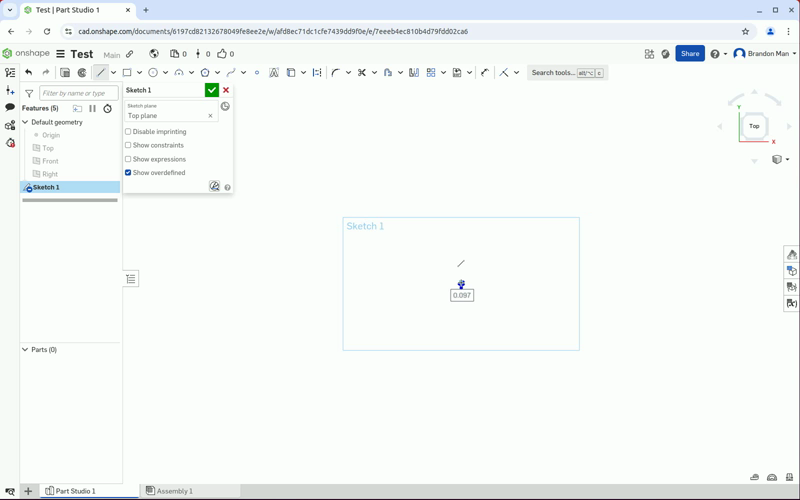
scroll(-6)
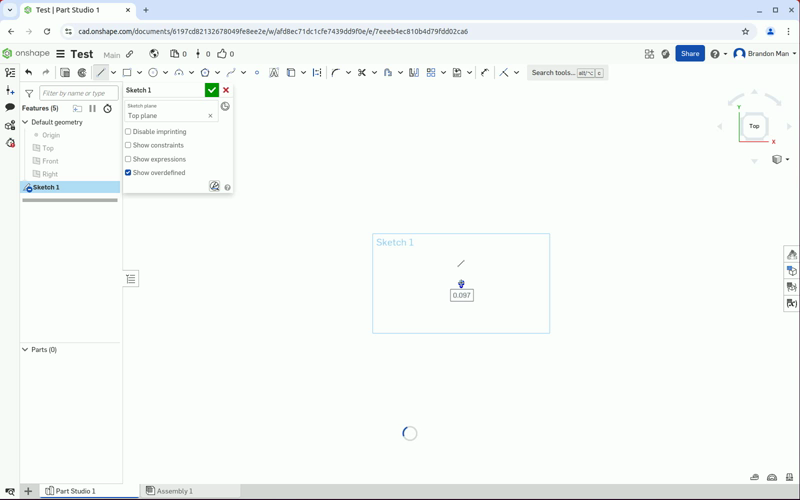
scroll(-6)
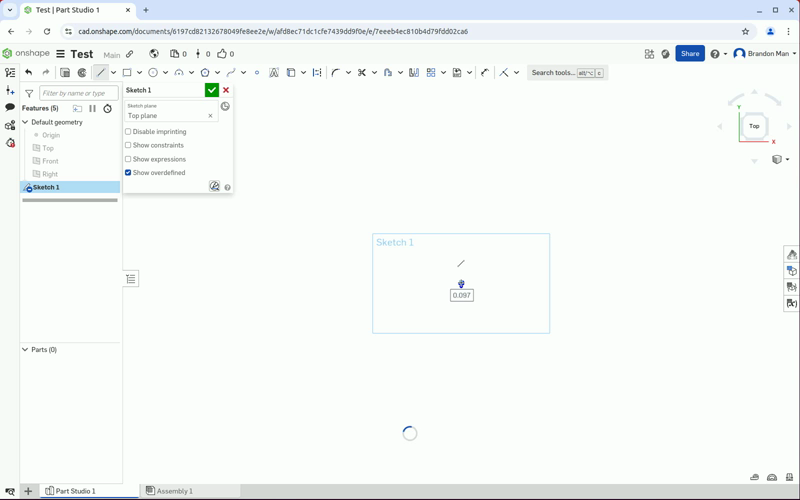
scroll(-6)
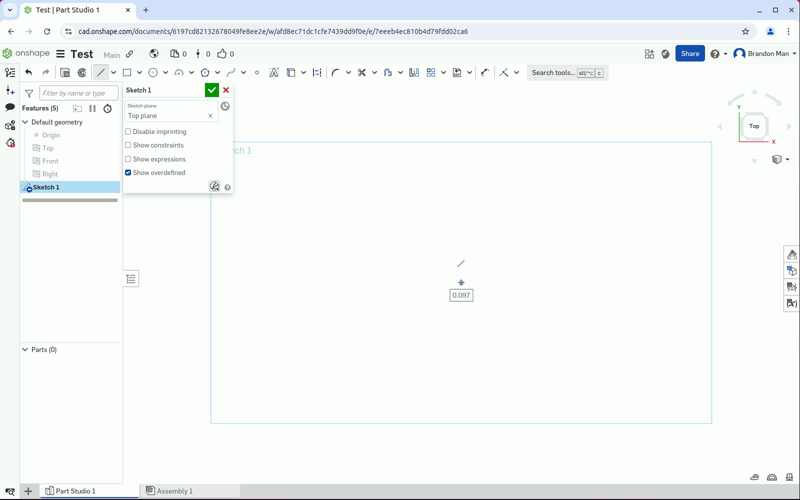
key_up(shift)
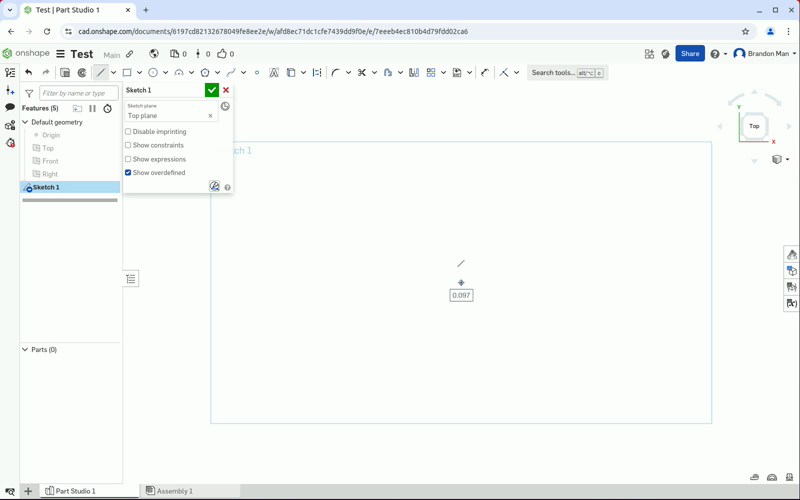
mouse_move(491, 282)
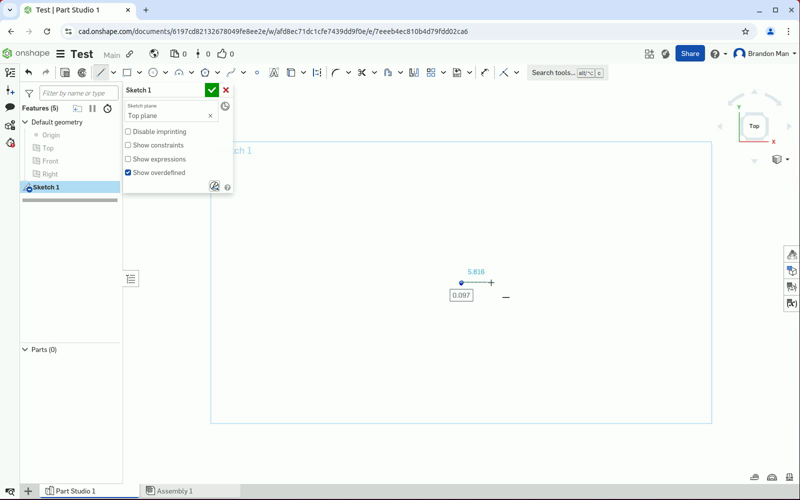
key_down(shift)
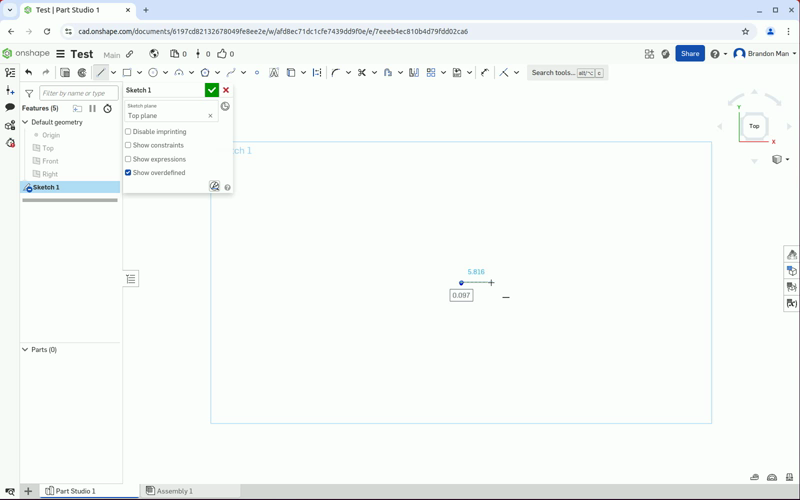
mouse_move(460, 282)
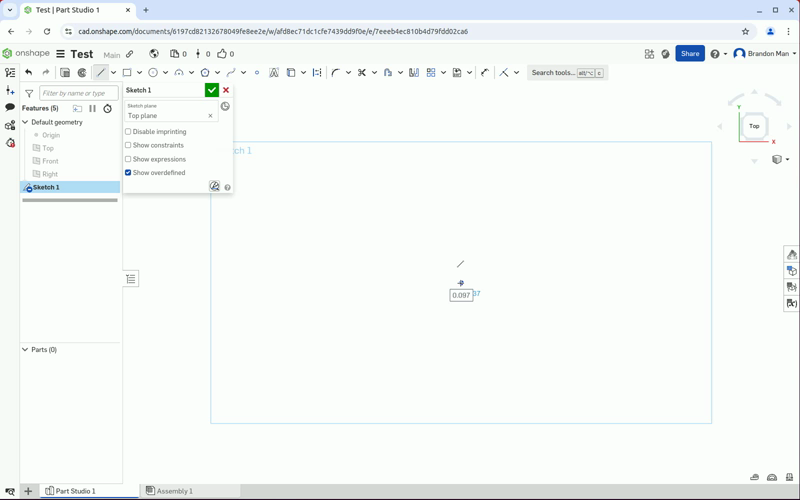
scroll(6)
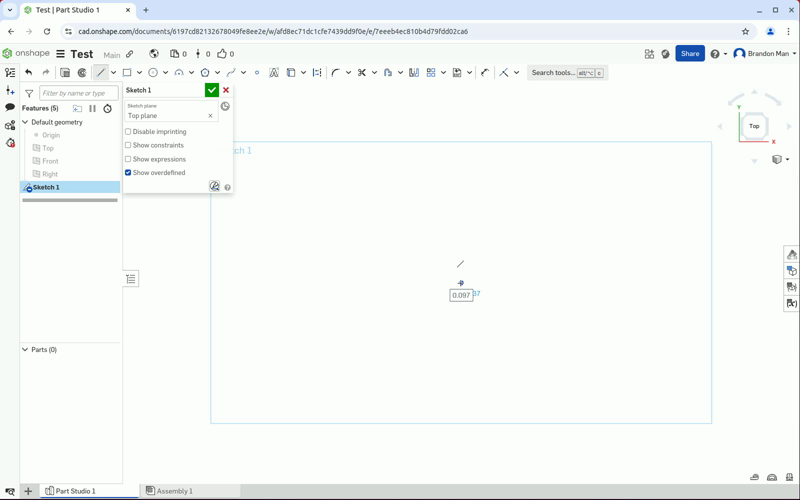
scroll(6)
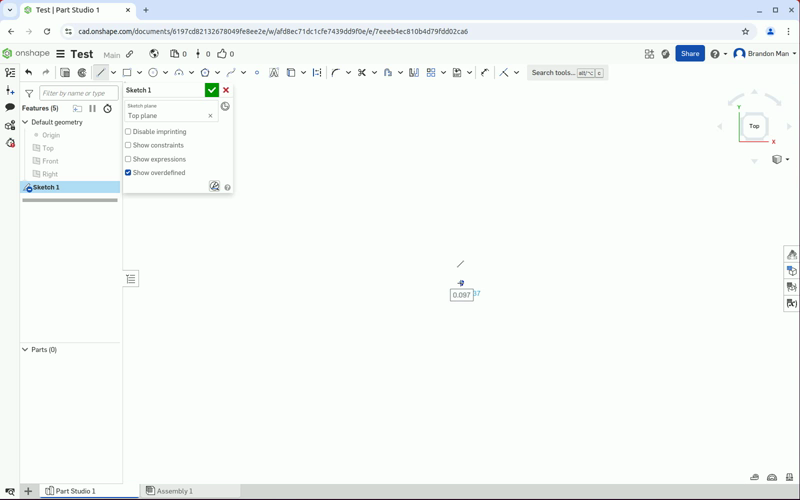
scroll(6)
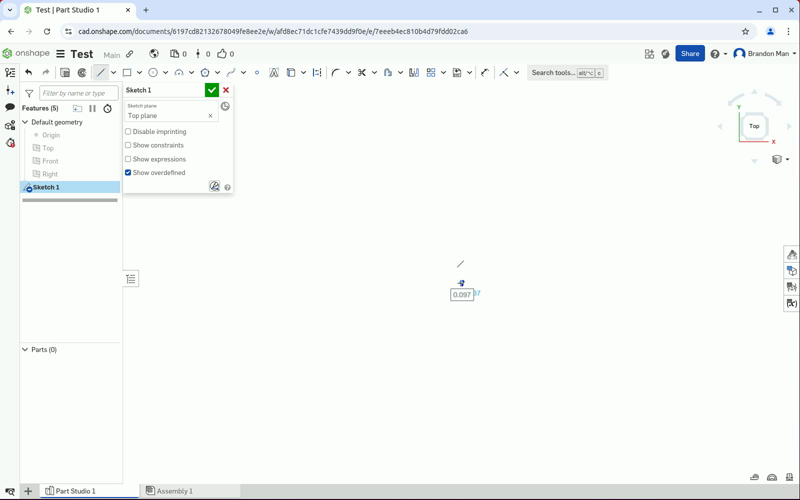
scroll(6)
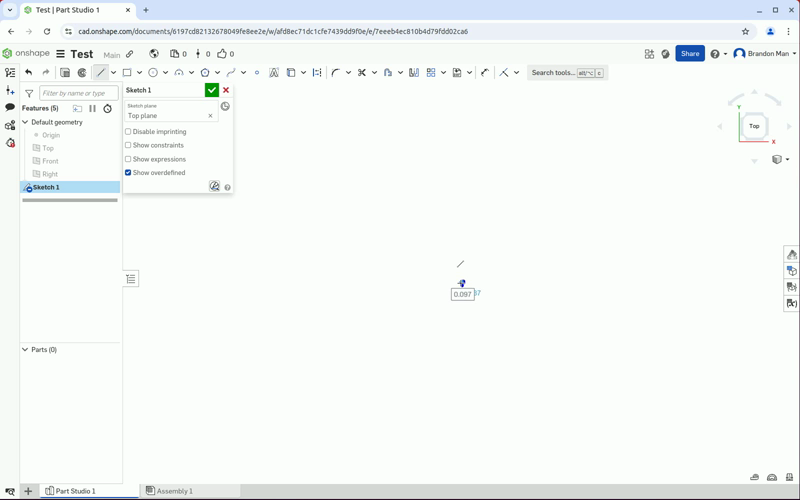
scroll(6)
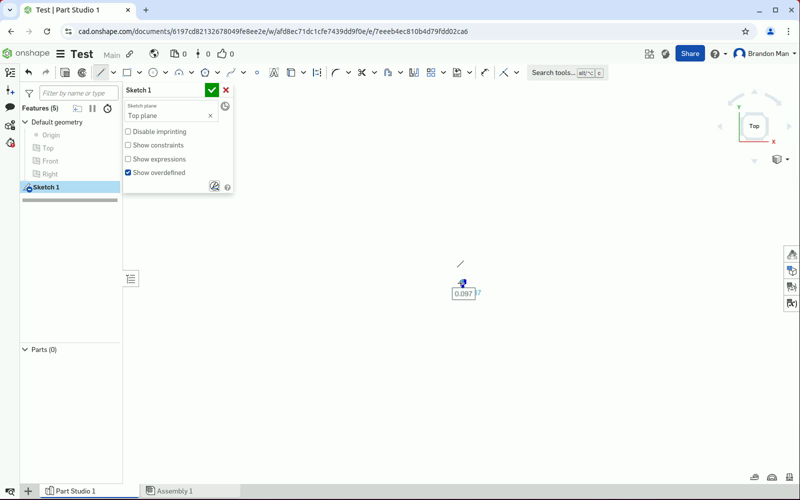
scroll(6)
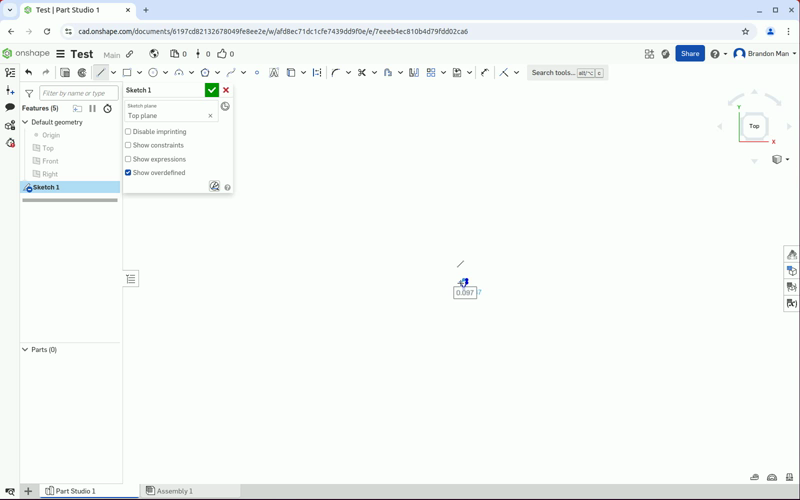
scroll(6)
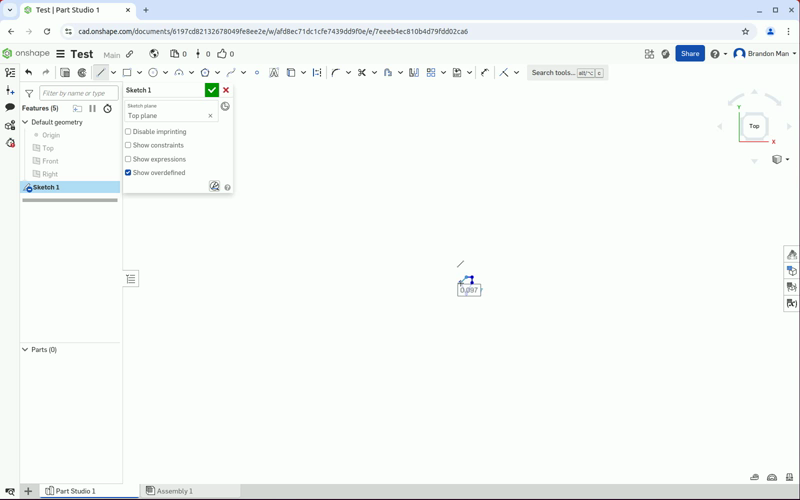
key_up(shift)
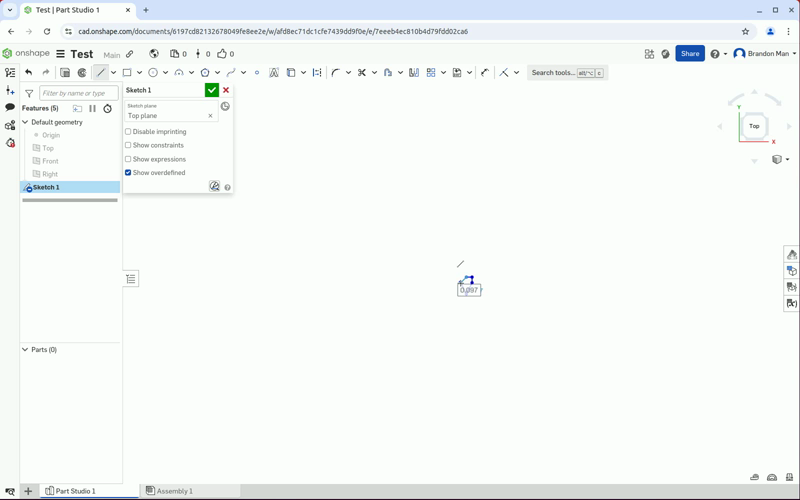
click(460, 282)
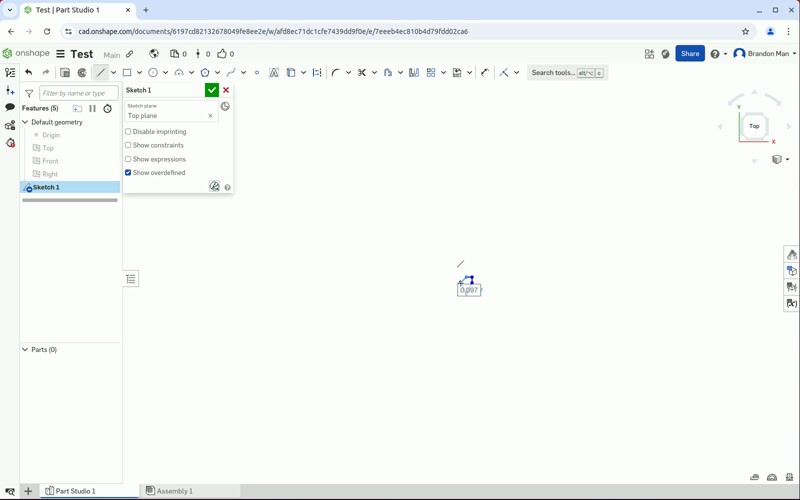
scroll(-6)
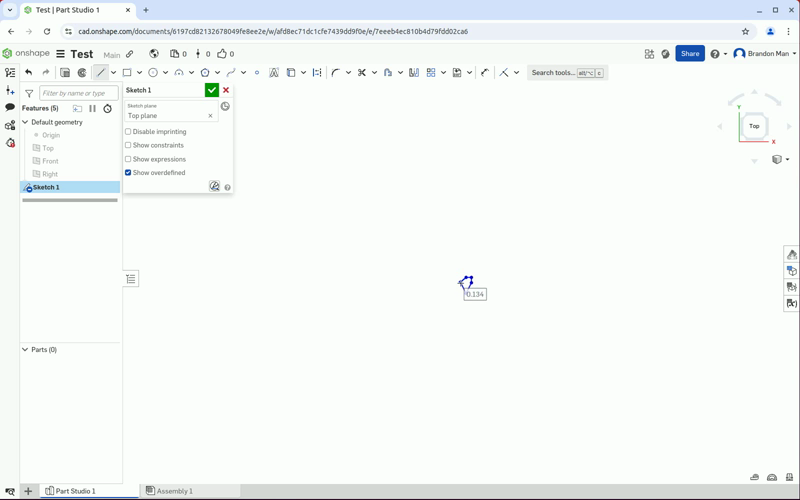
scroll(-6)
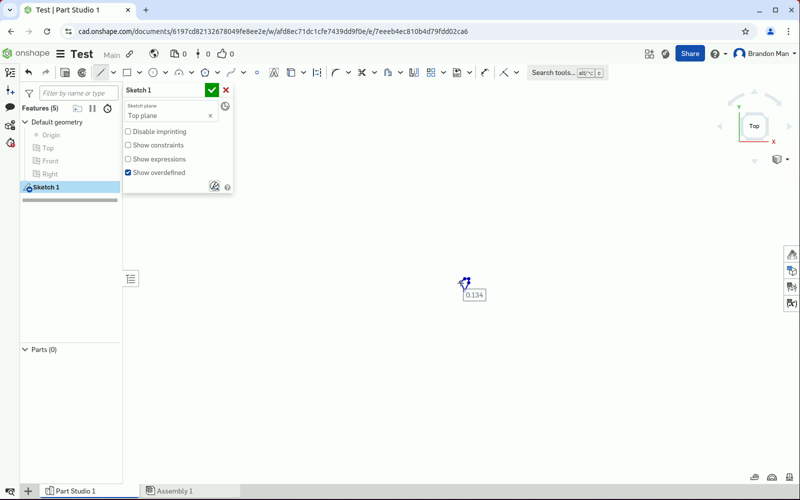
scroll(-6)
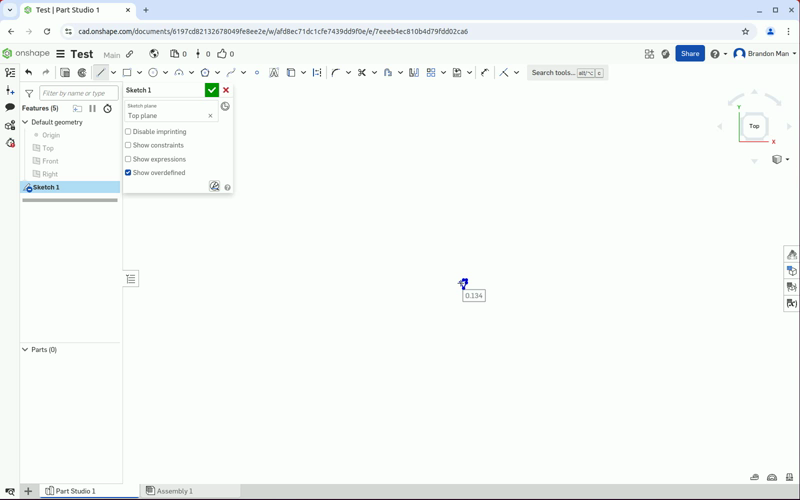
scroll(-6)
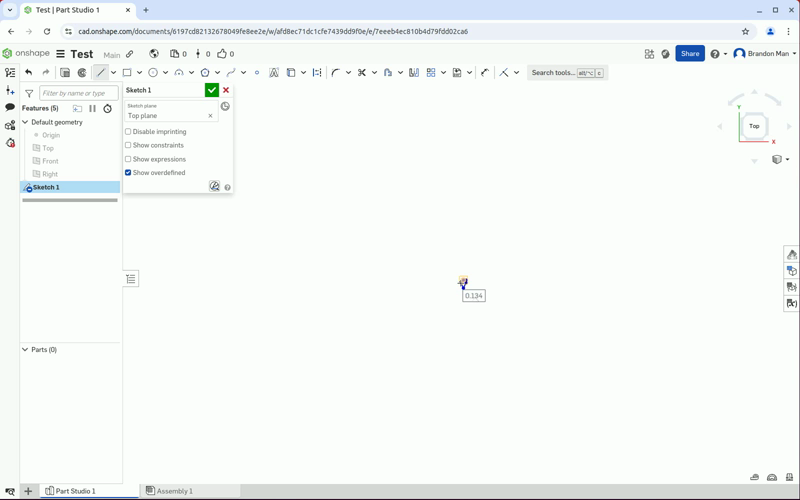
scroll(-6)
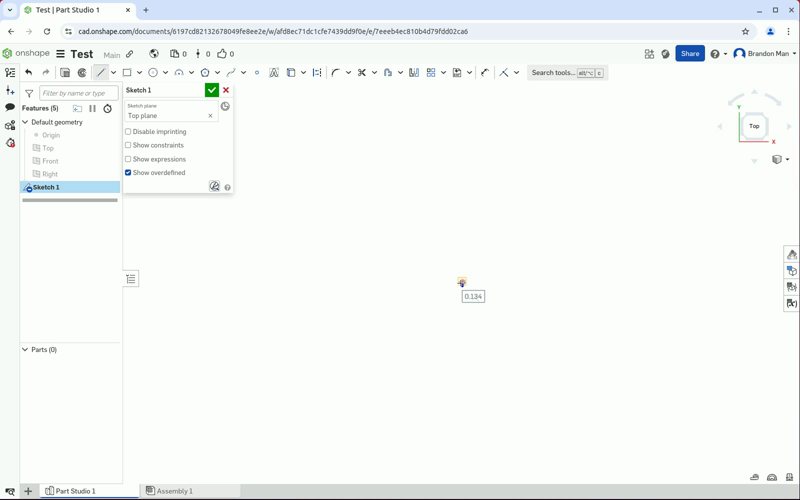
scroll(-6)
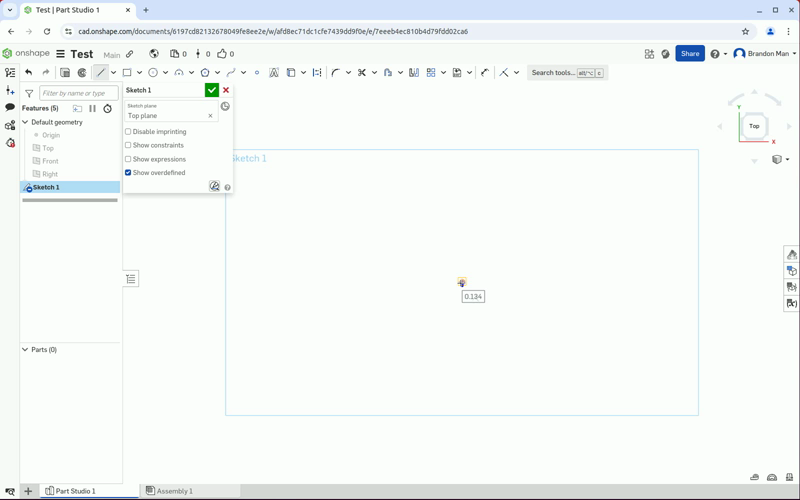
scroll(-6)
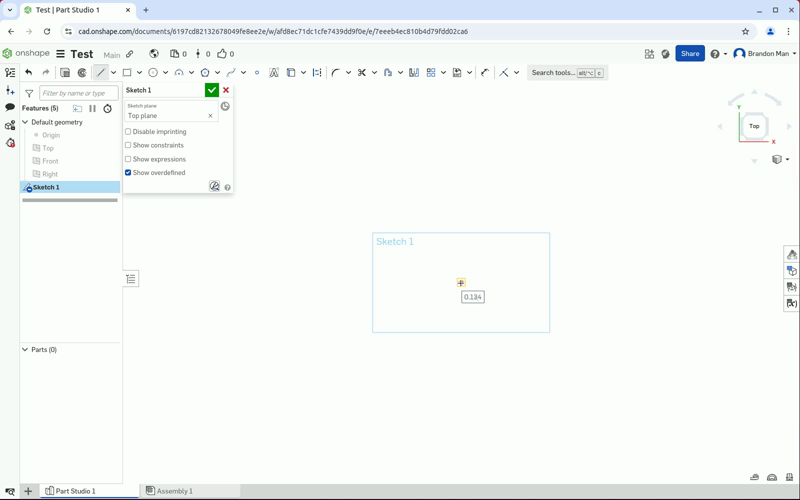
key(esc)
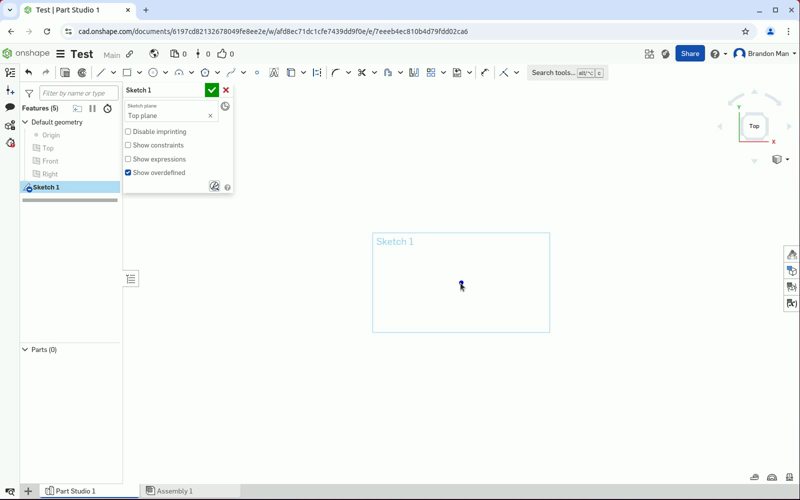
mouse_move(461, 282)
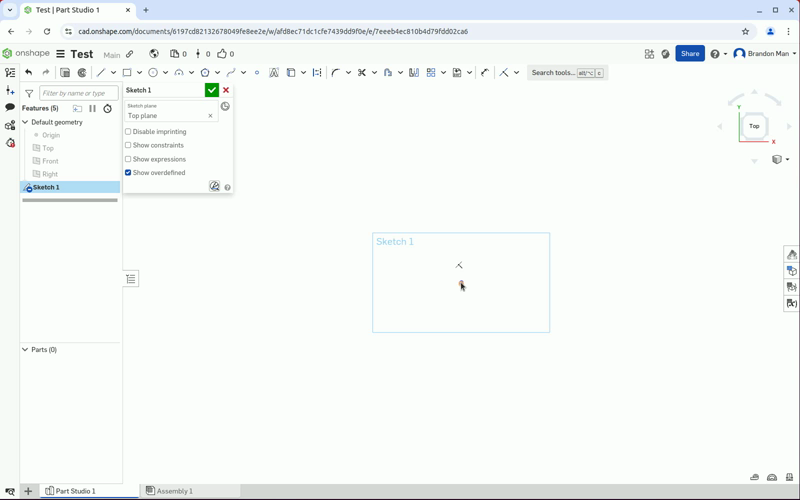
scroll(6)
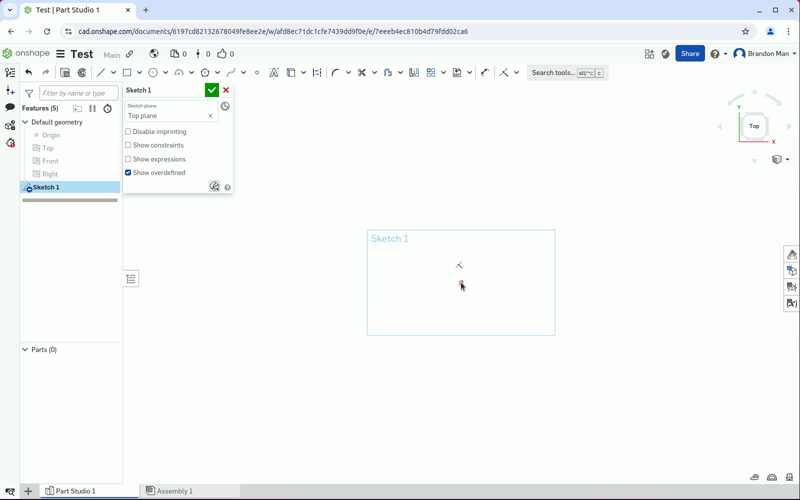
scroll(6)
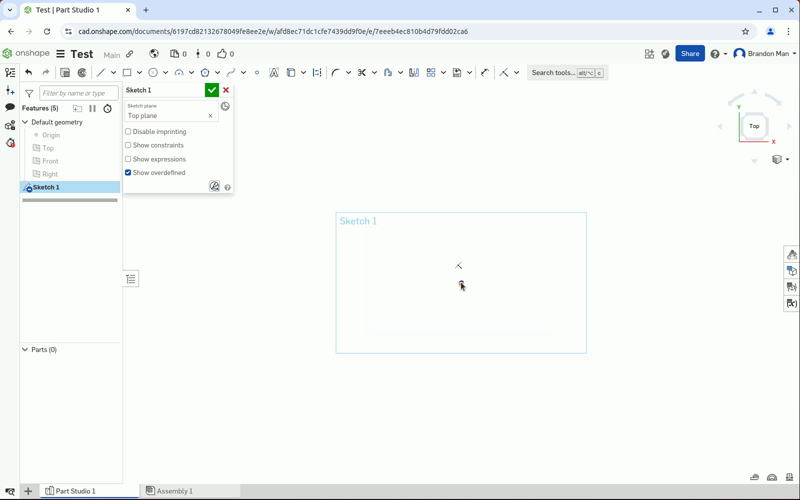
scroll(6)
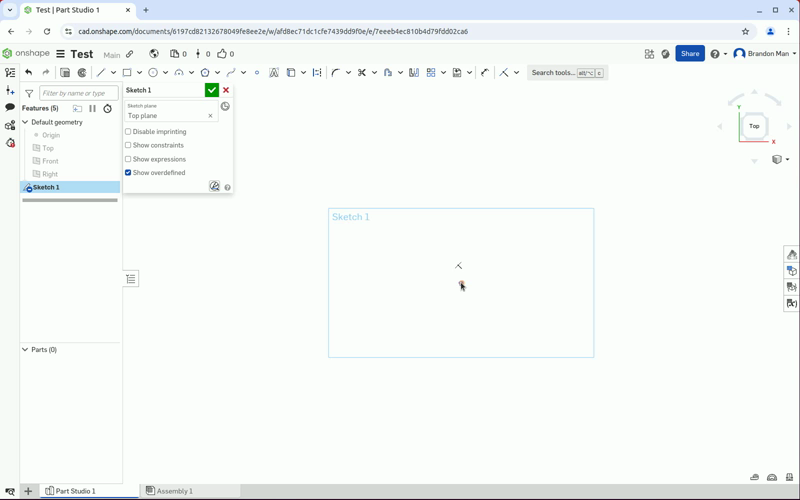
scroll(6)
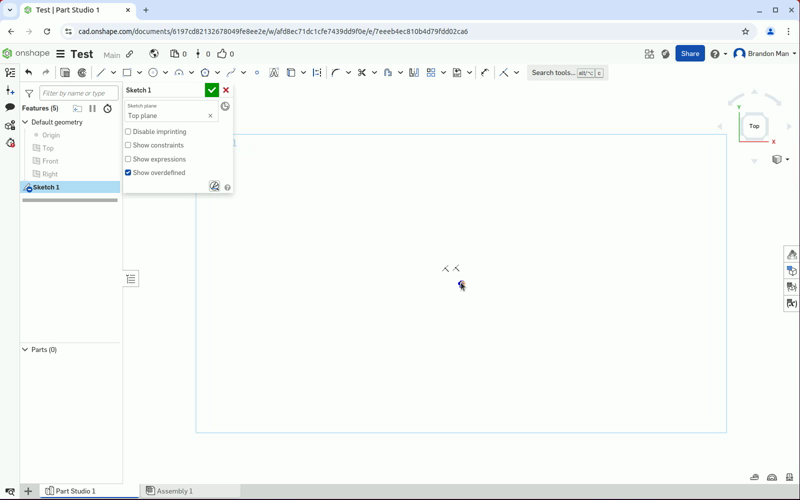
scroll(6)
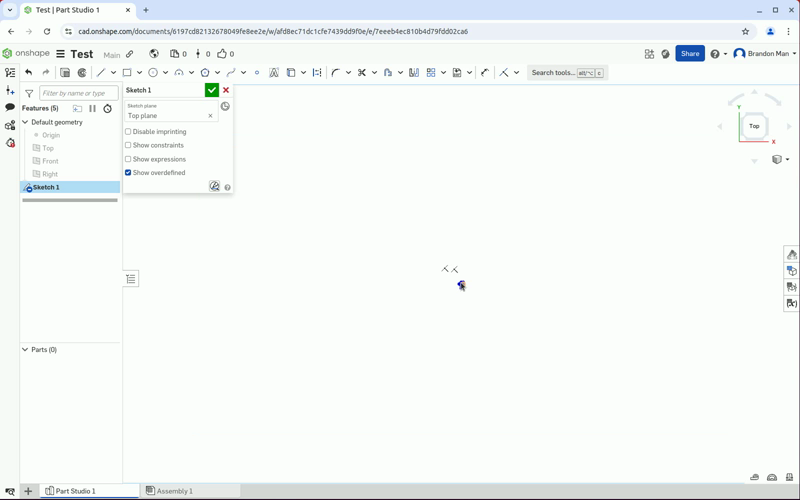
scroll(6)
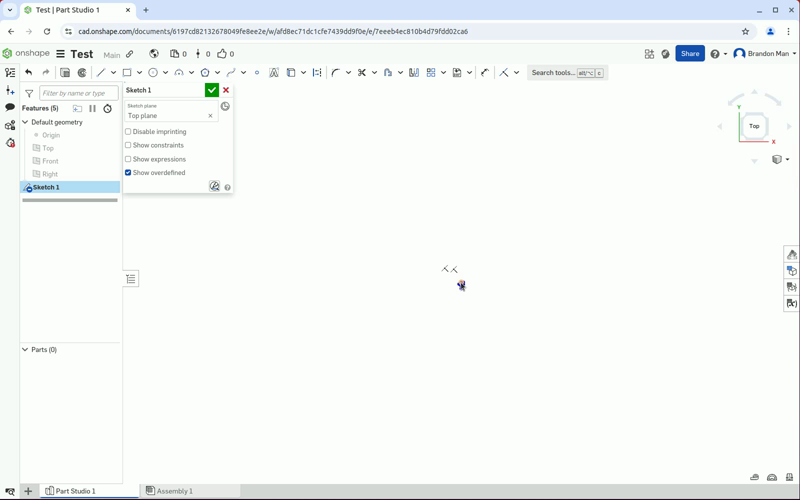
scroll(6)
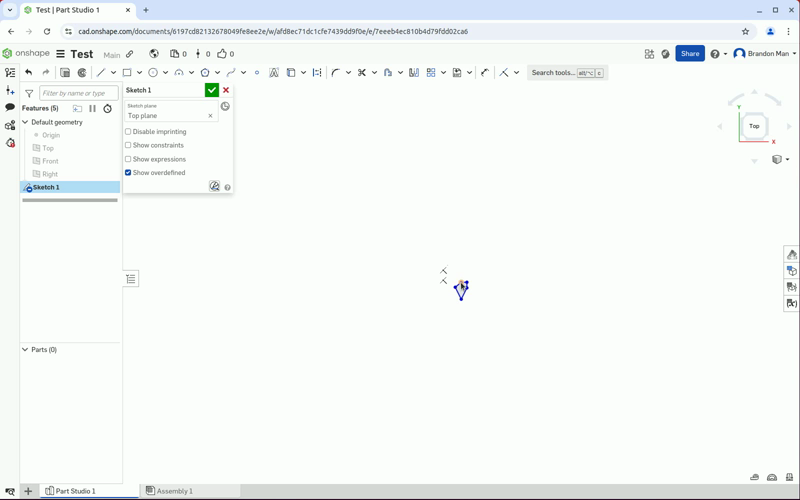
click(461, 282)
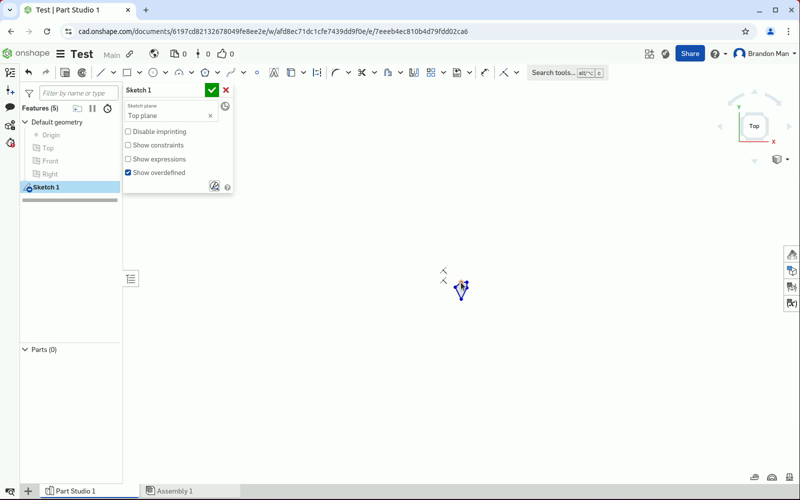
scroll(-6)
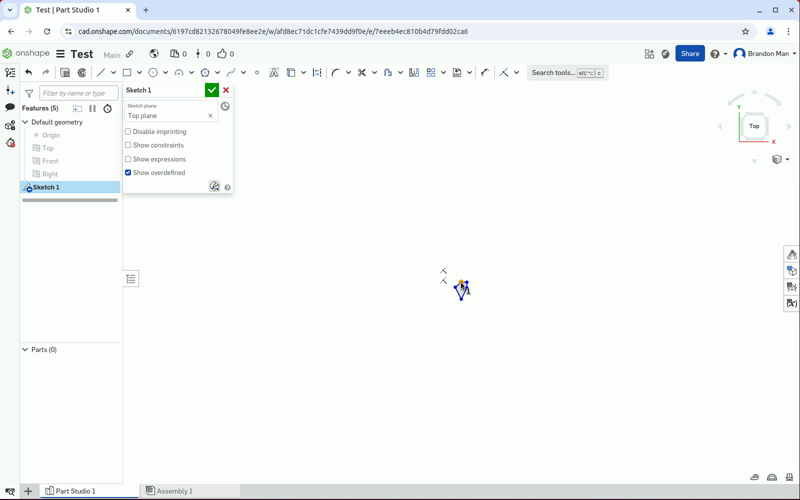
scroll(-6)
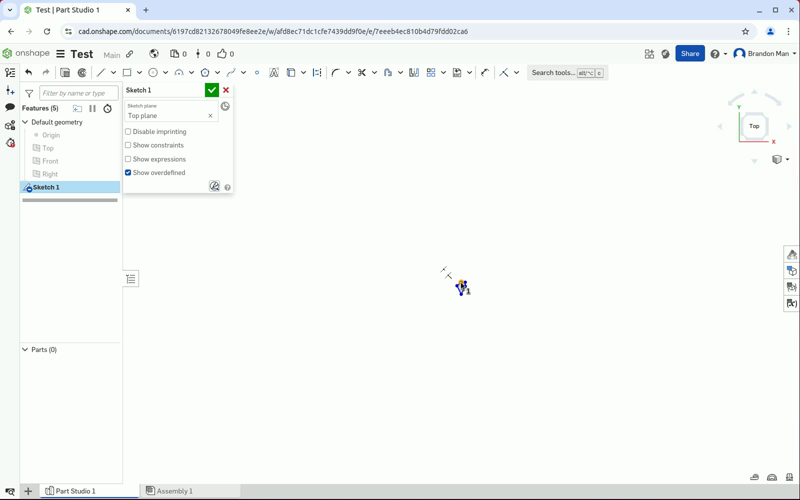
scroll(-6)
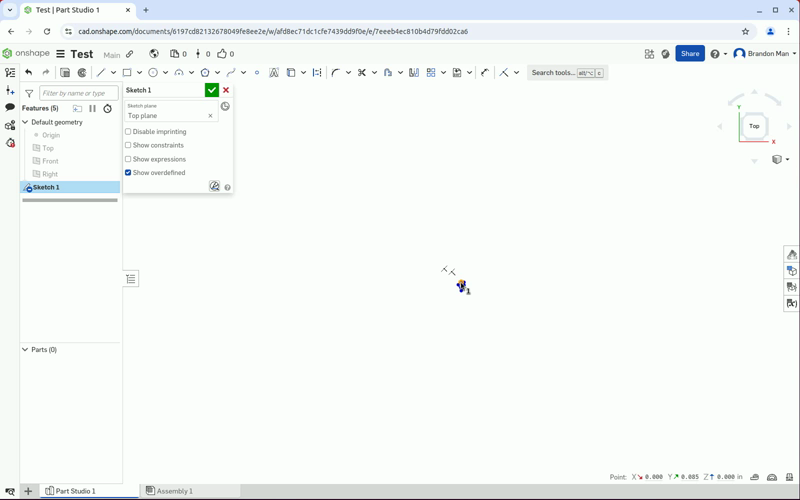
scroll(-6)
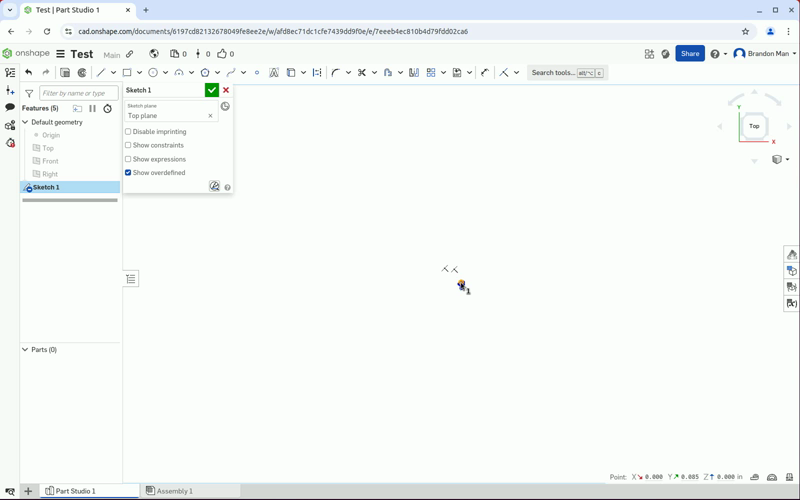
scroll(-6)
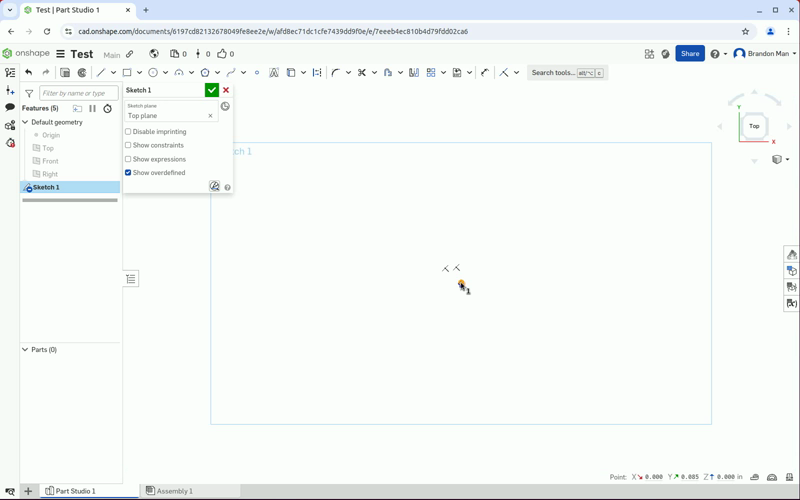
scroll(-6)
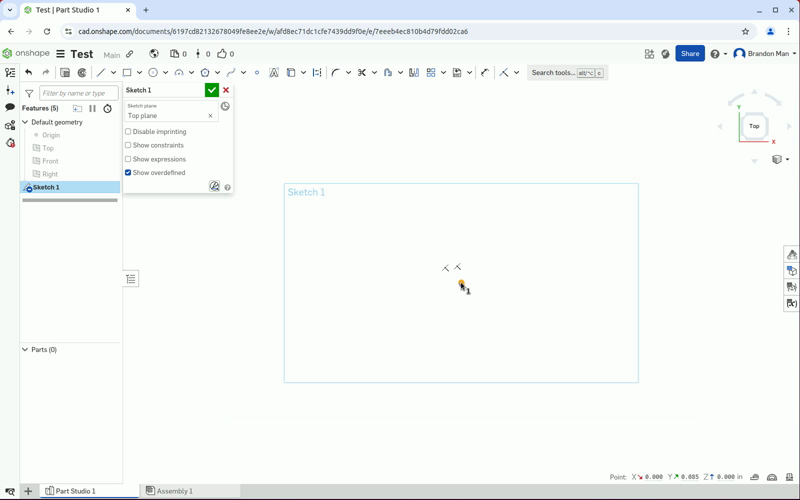
scroll(-6)
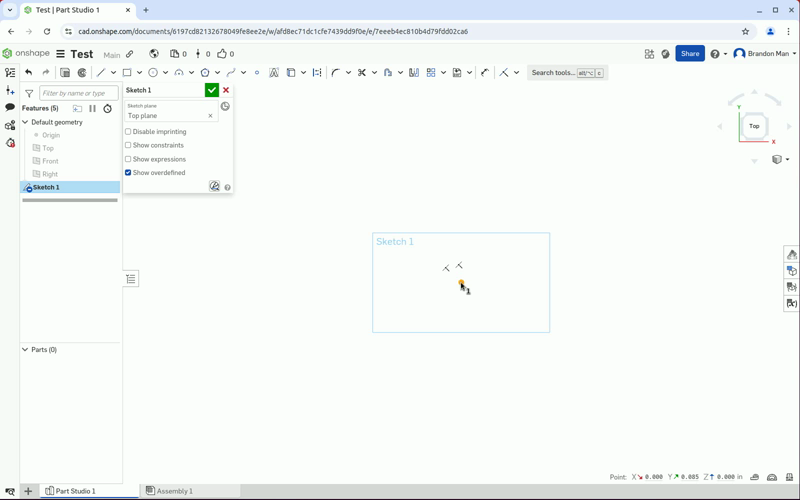
mouse_move(73, 352)
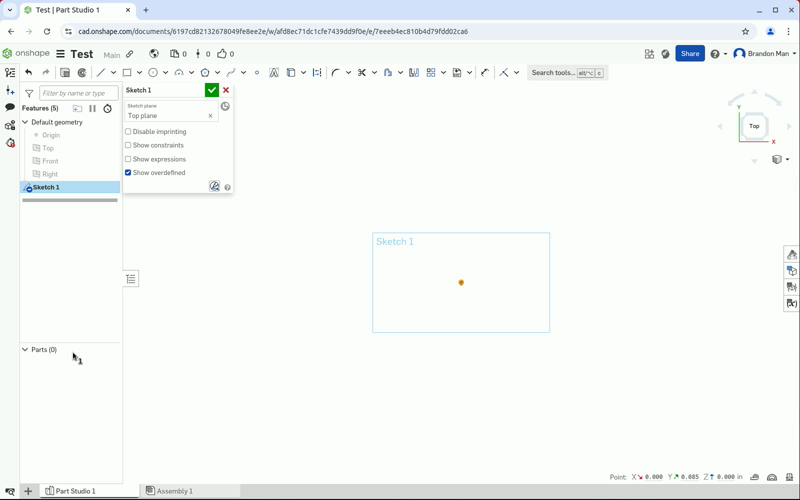
key(shift+y)
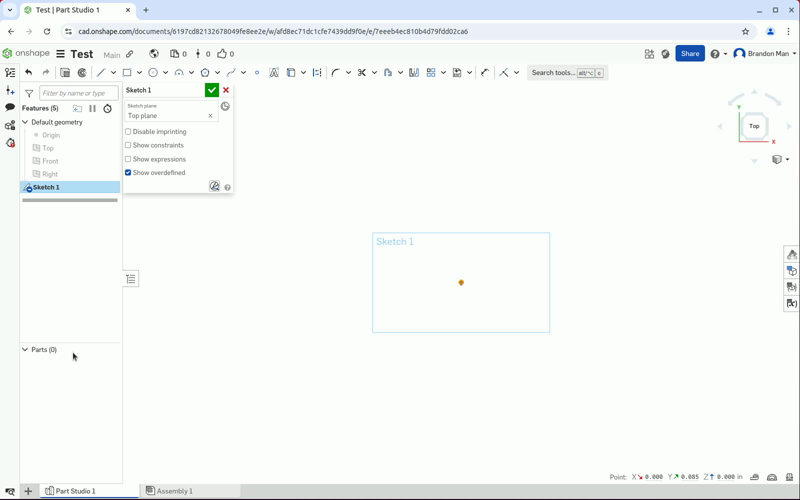
key(shift+e)
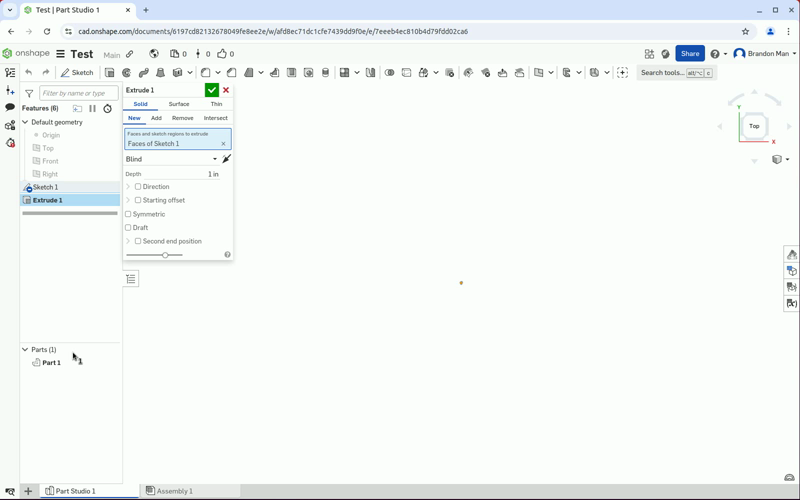
mouse_move(143, 106)
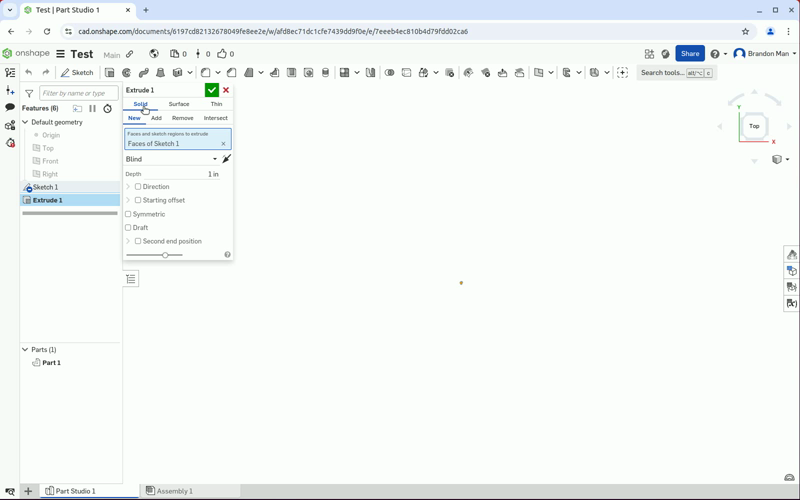
click(143, 106)
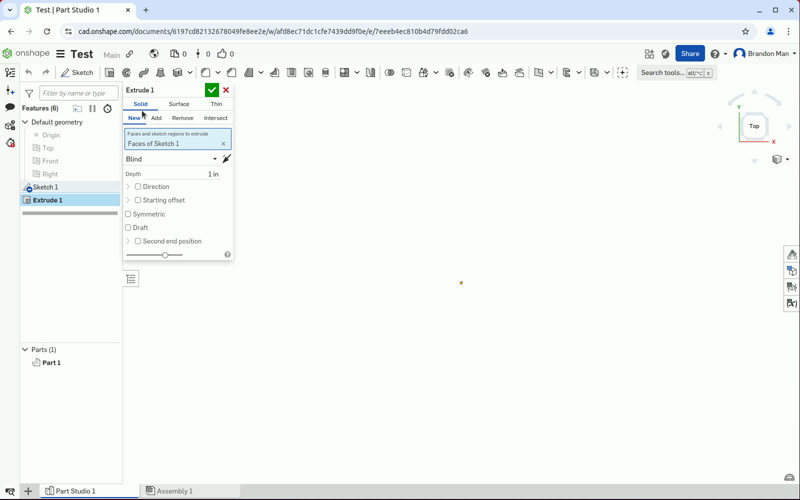
mouse_move(137, 120)
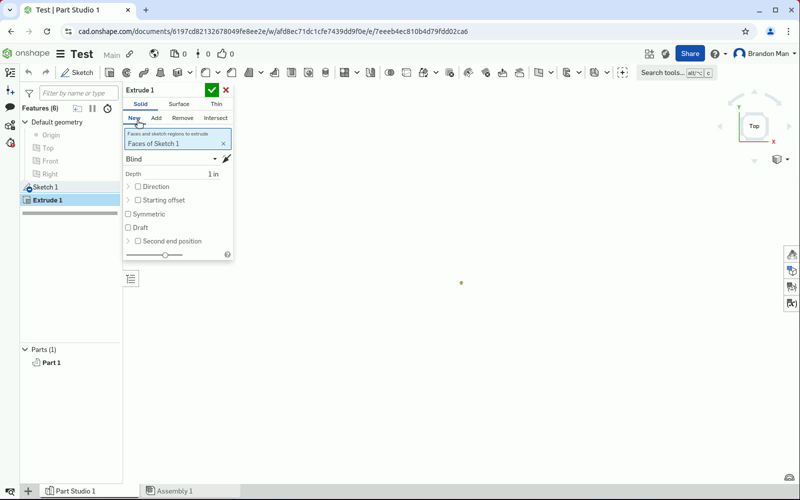
click(137, 120)
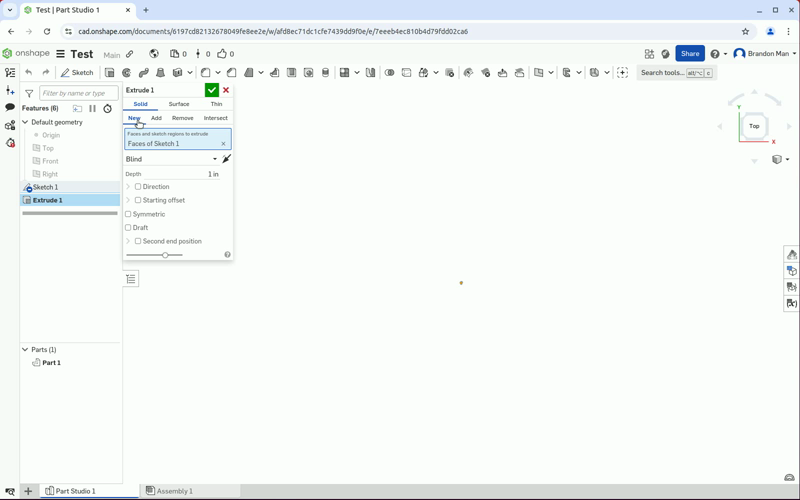
key(tab, 4)
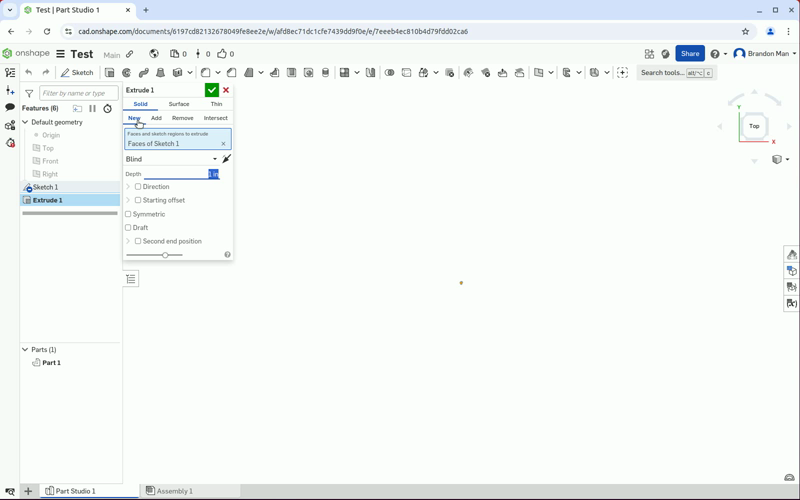
text(-0.241)
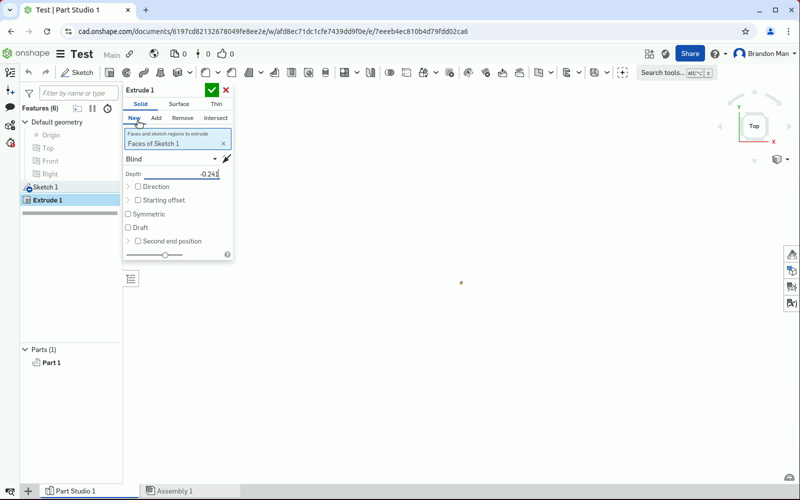
key(enter)
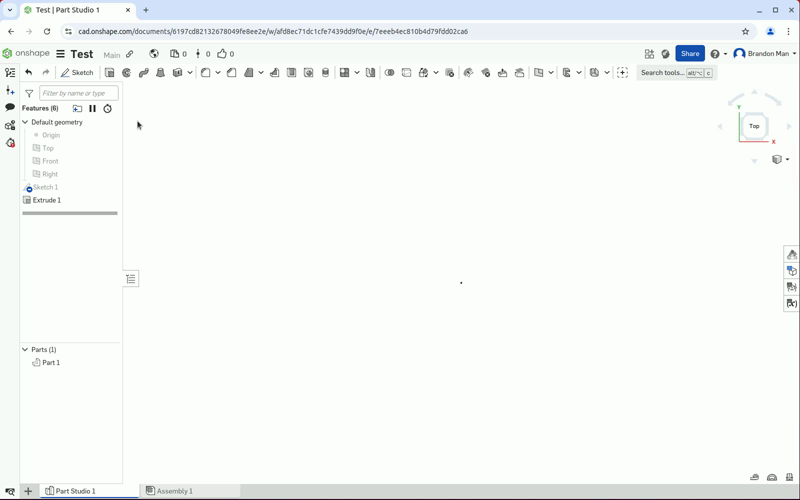
key(shift+h)
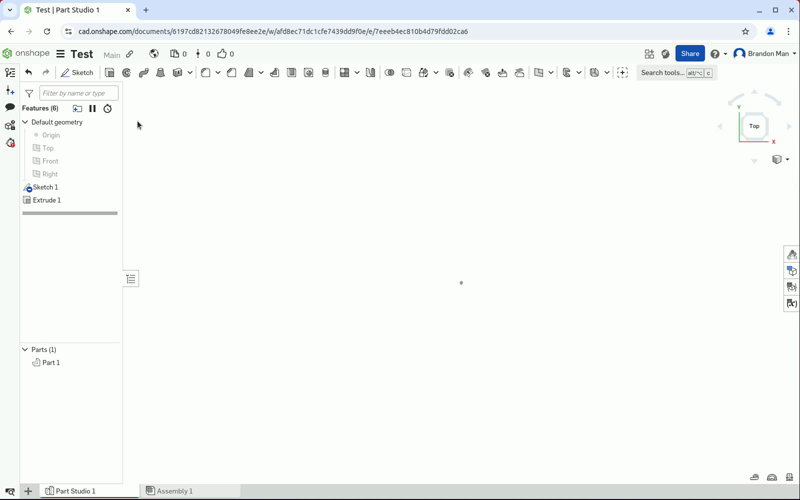
key(shift+h)
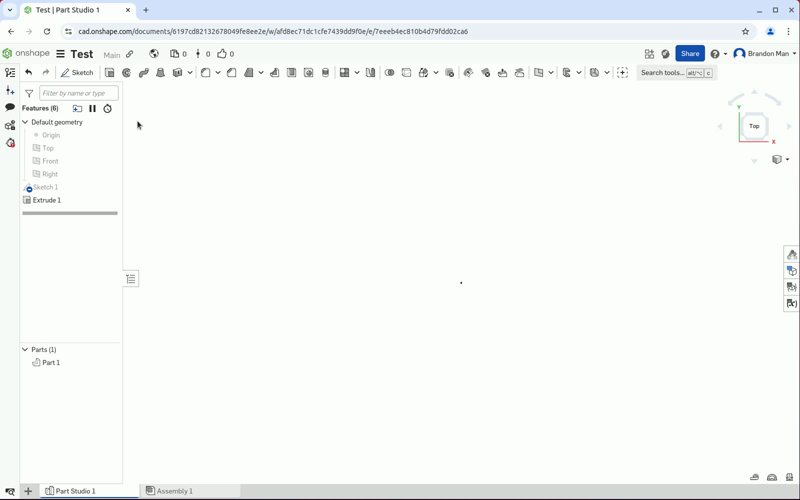
mouse_move(73, 189)
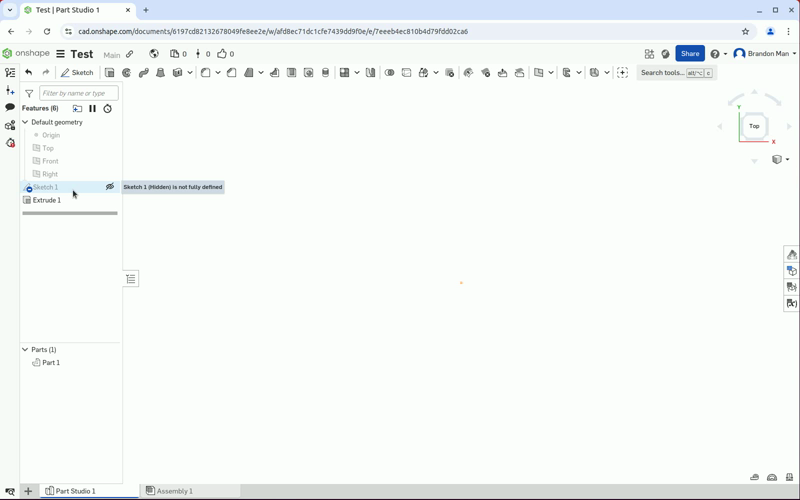
click(73, 189)
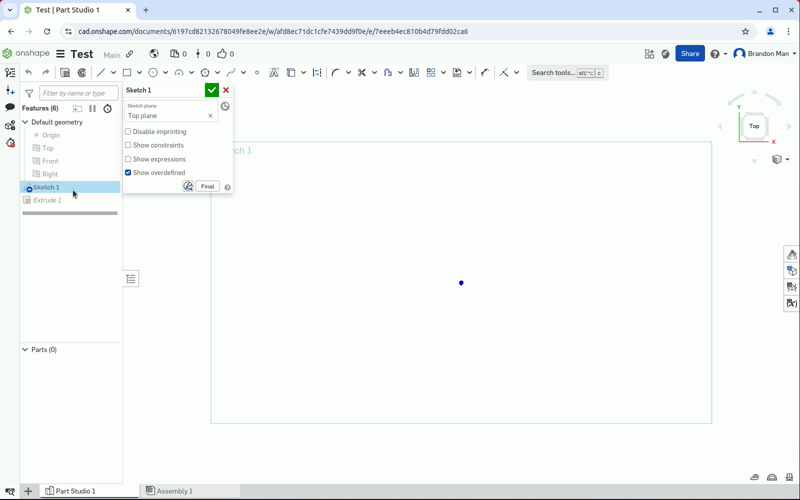
mouse_move(229, 92)
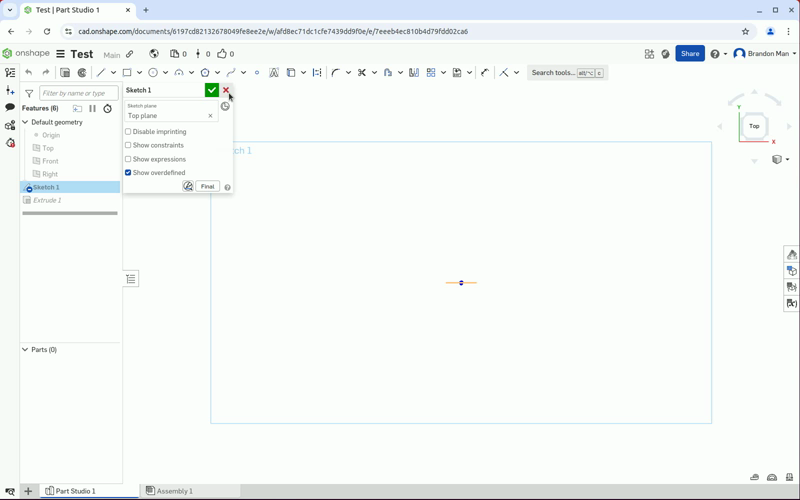
click(229, 92)
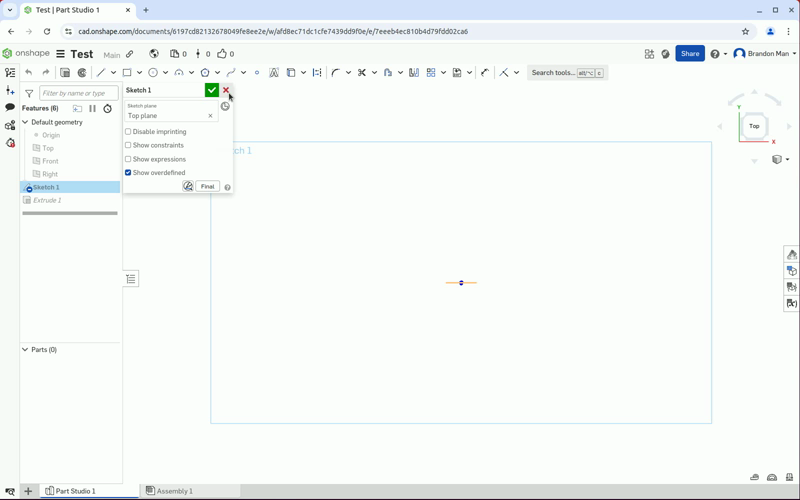
key(shift+s)
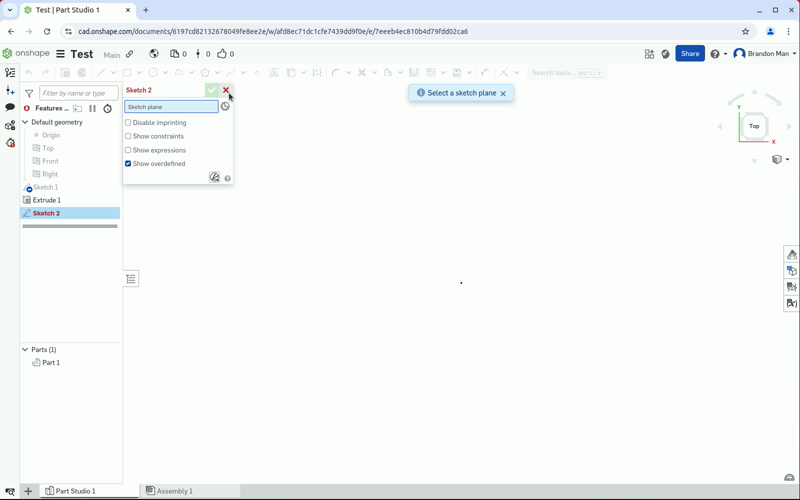
mouse_move(73, 150)
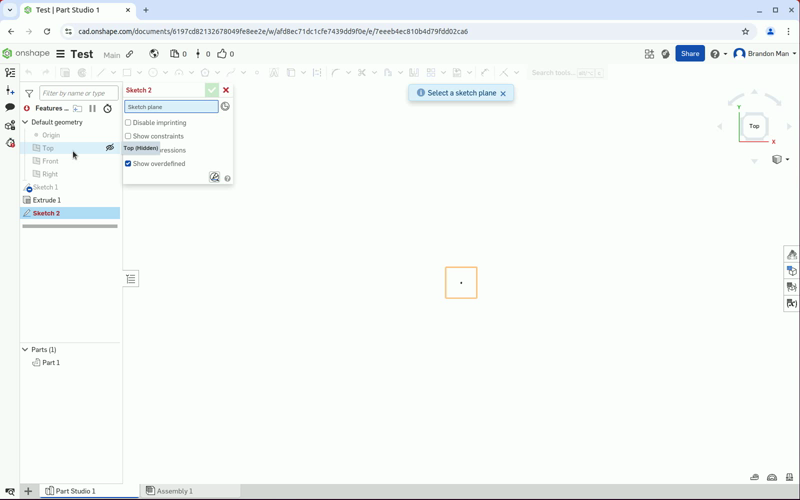
click(73, 150)
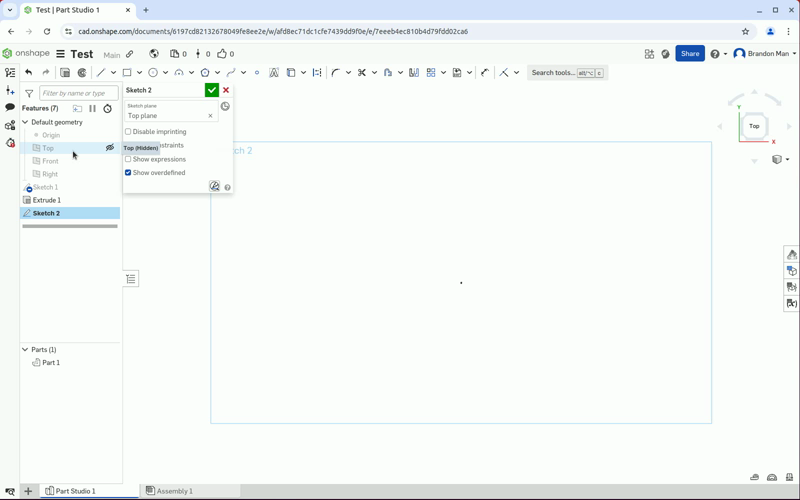
mouse_move(73, 352)
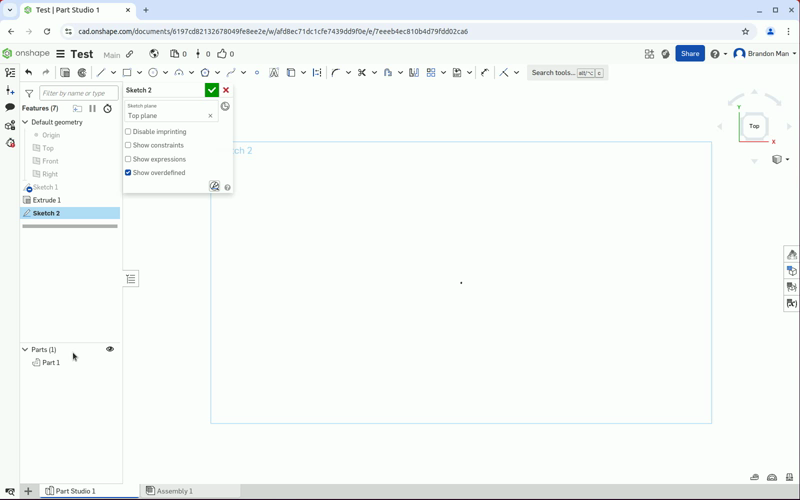
key(y)
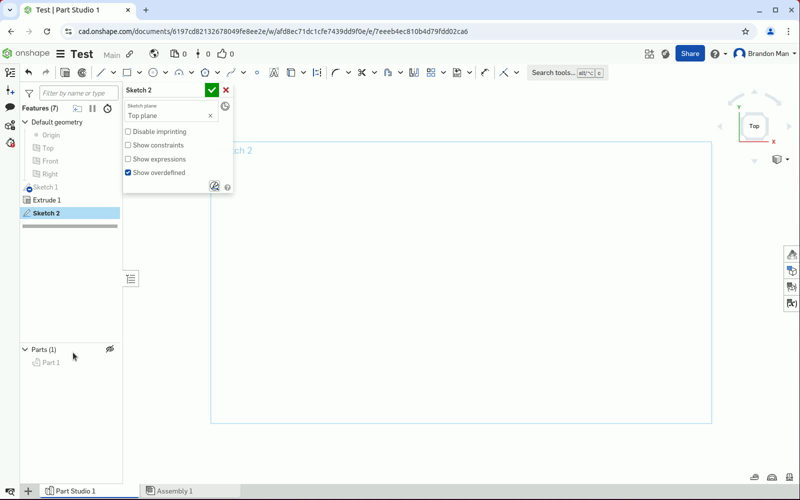
key(c)
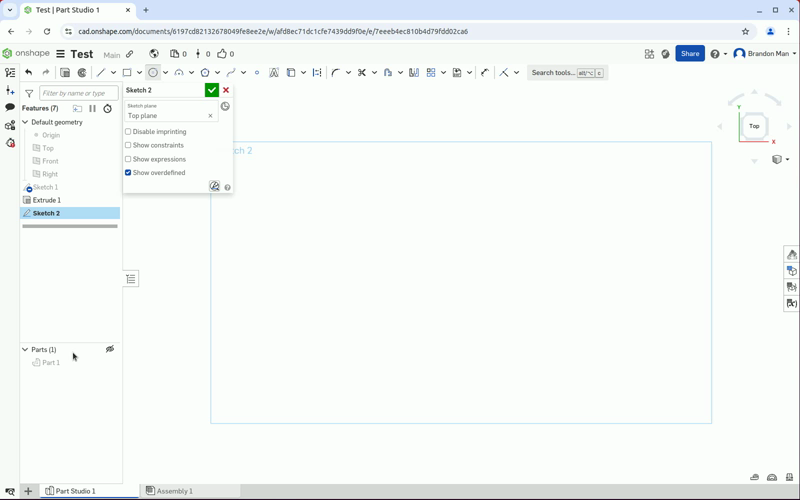
key_down(shift)
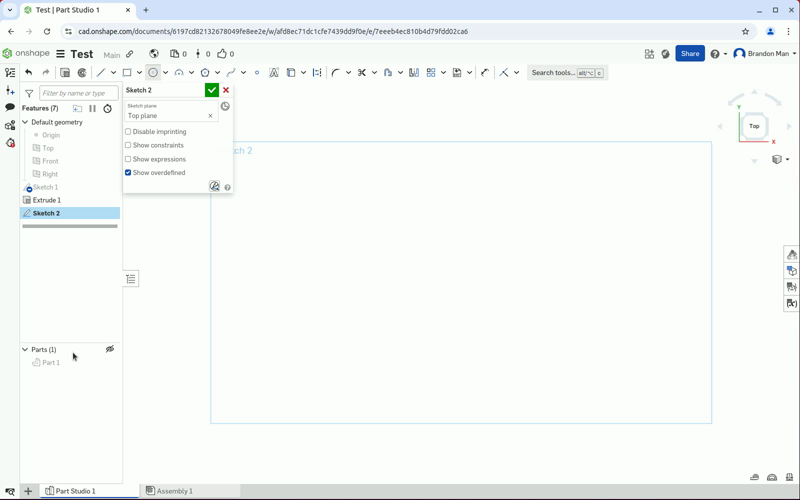
mouse_move(461, 282)
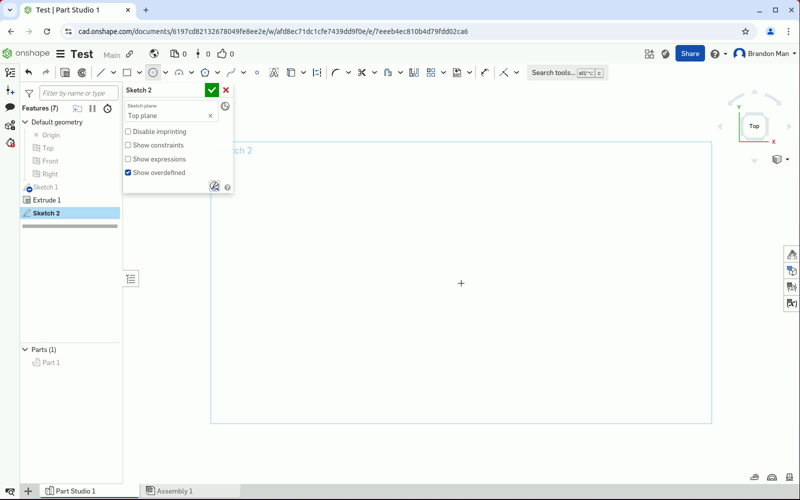
click(461, 282)
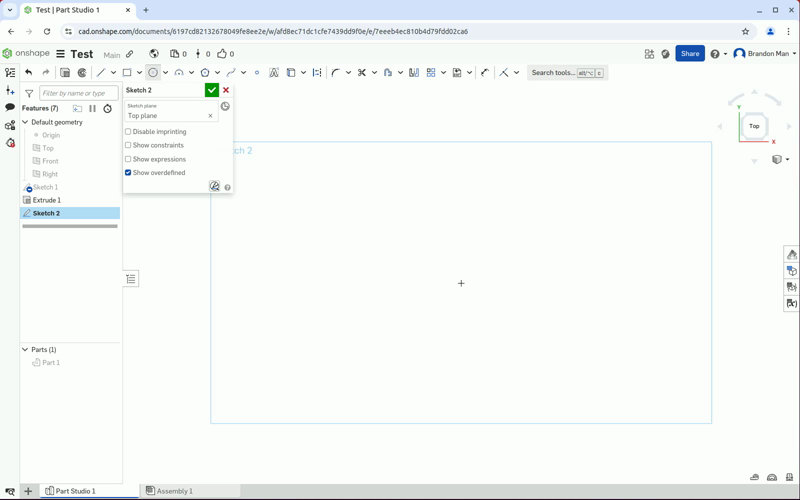
key_up(shift)
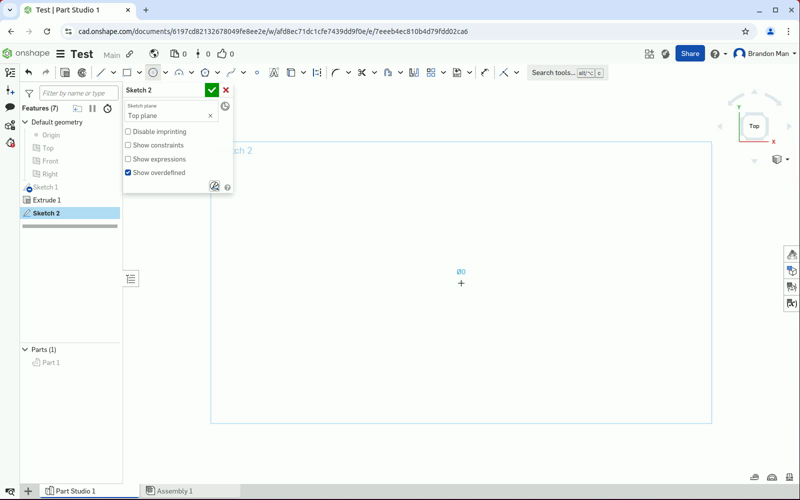
mouse_move(461, 282)
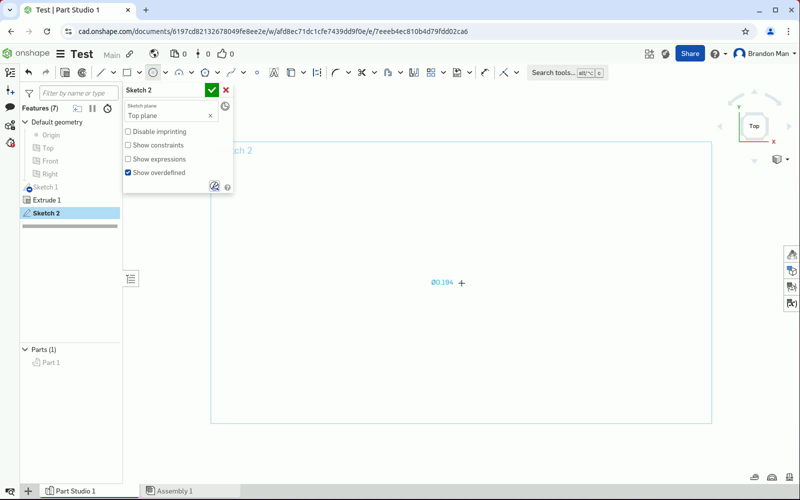
scroll(6)
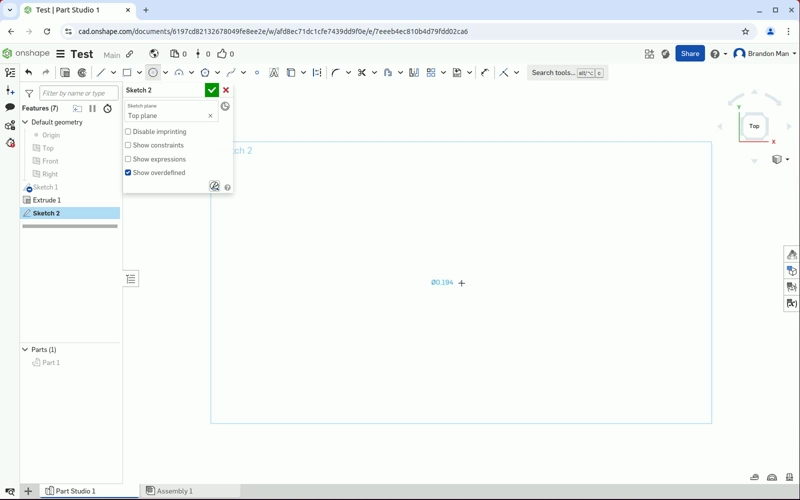
scroll(6)
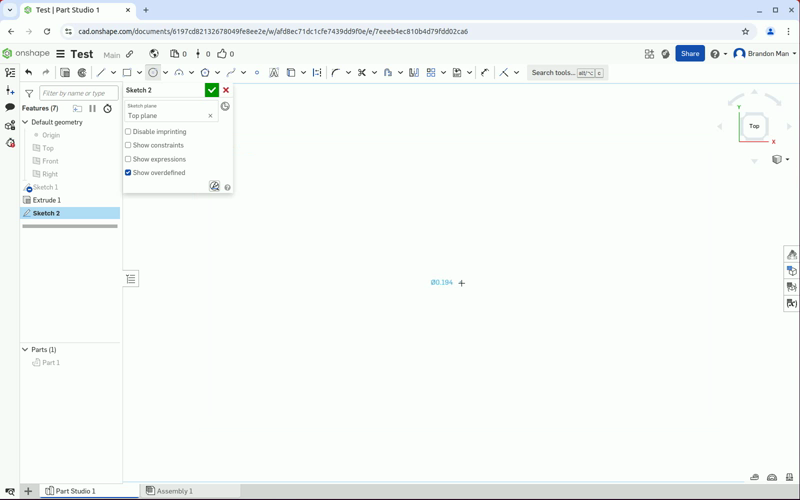
scroll(6)
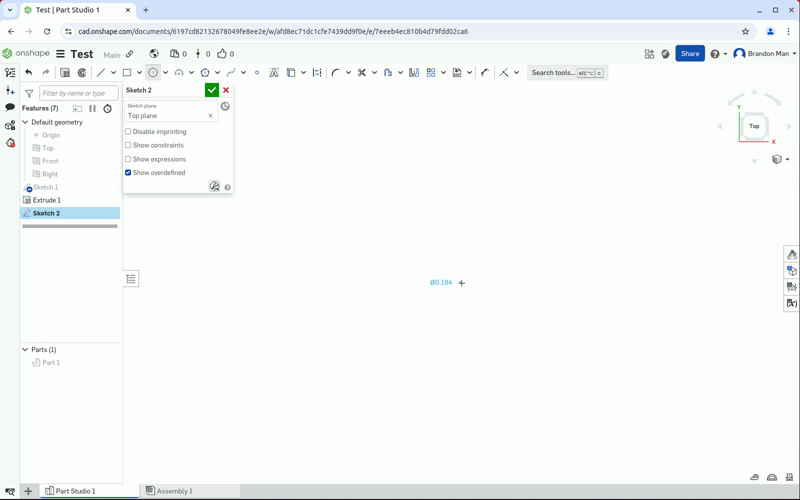
scroll(6)
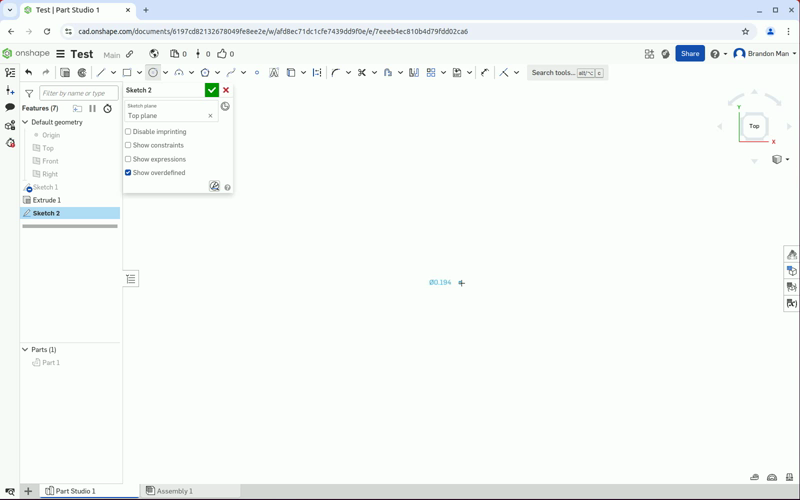
scroll(6)
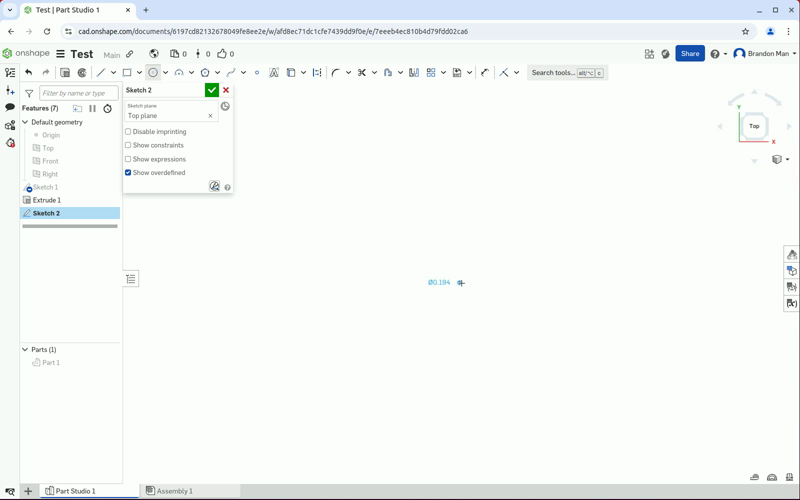
scroll(6)
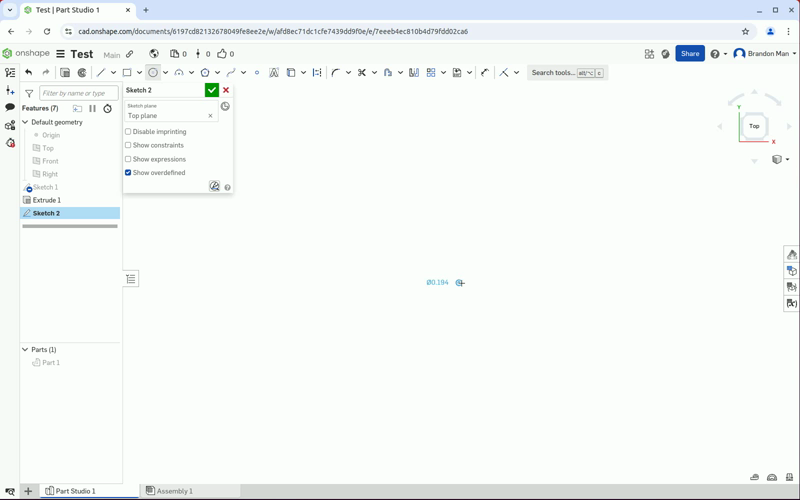
scroll(6)
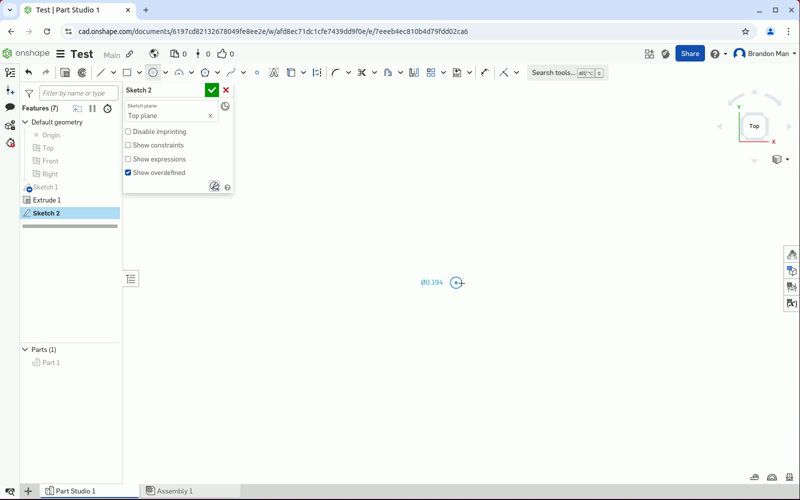
click(461, 282)
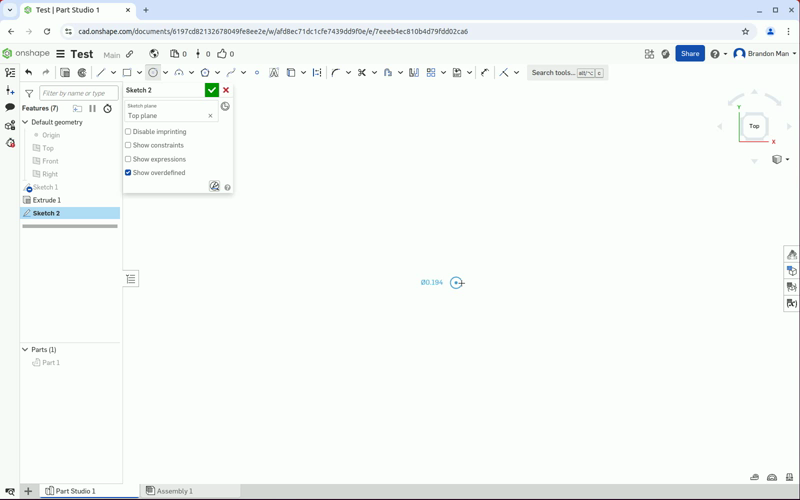
scroll(-6)
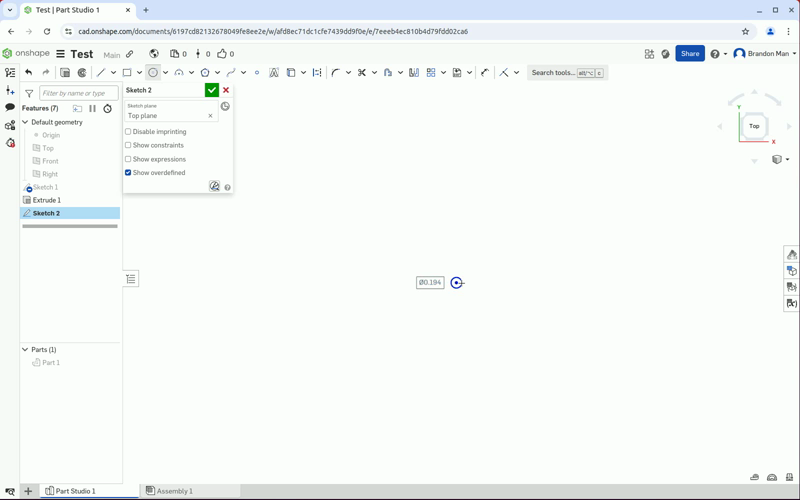
scroll(-6)
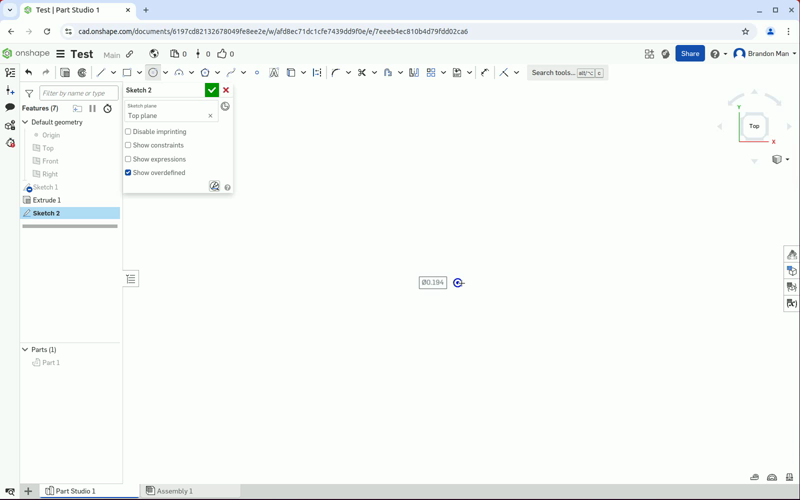
scroll(-6)
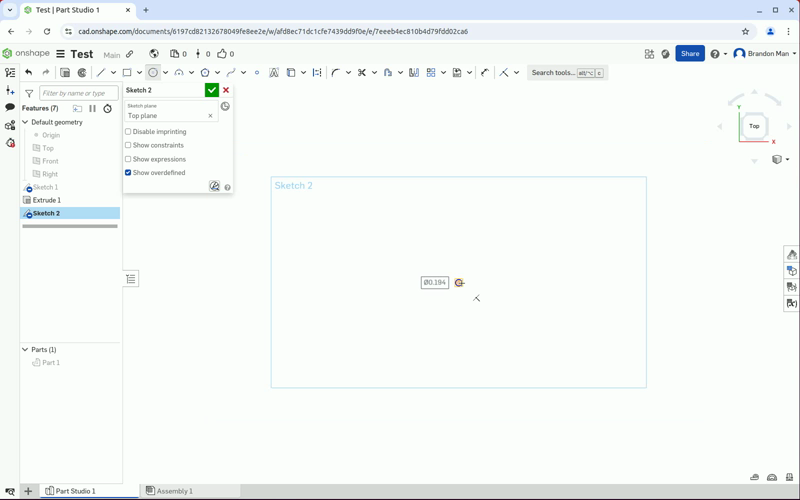
scroll(-6)
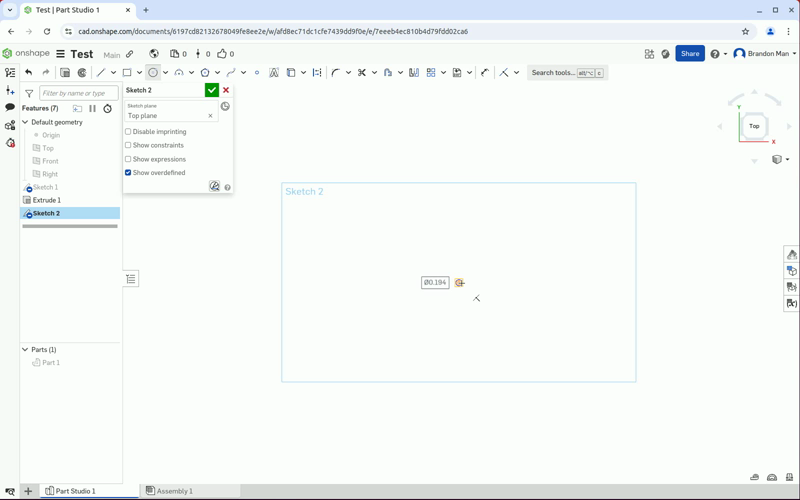
scroll(-6)
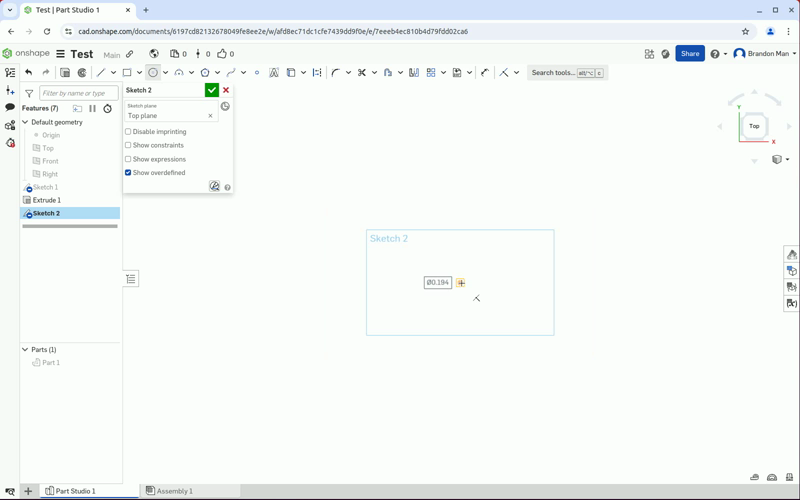
scroll(-6)
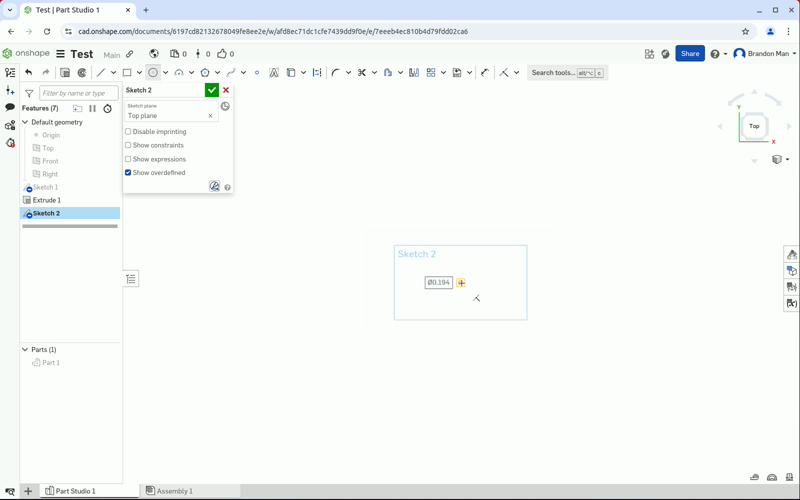
scroll(-6)
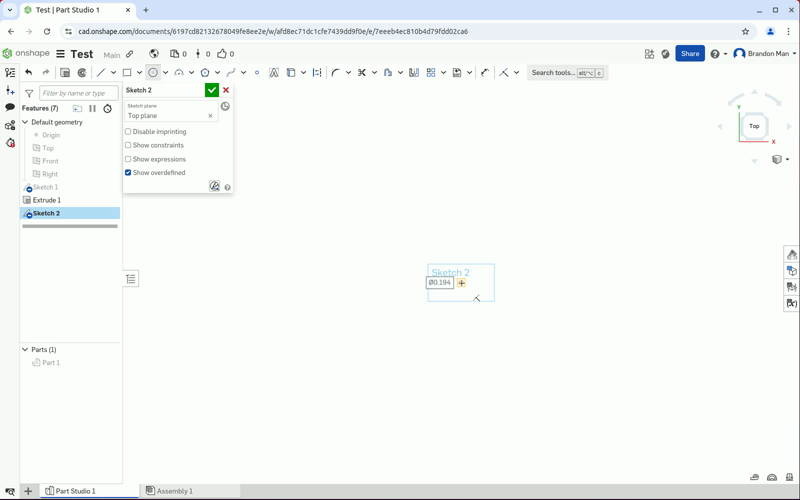
key(esc)
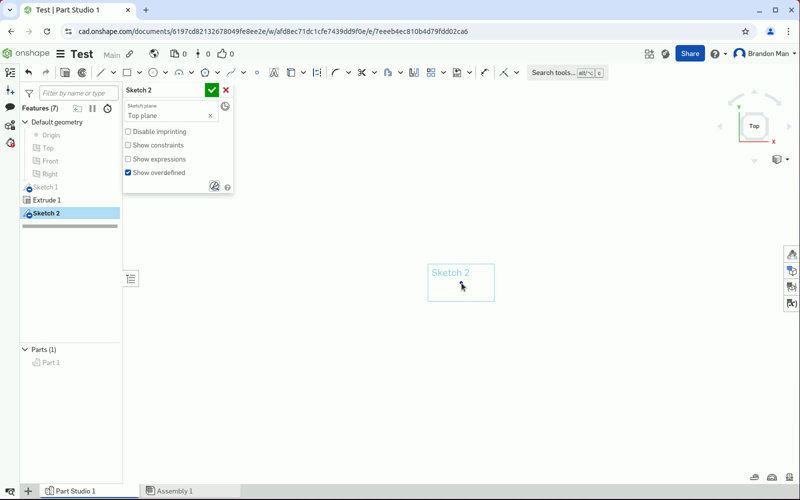
mouse_move(461, 283)
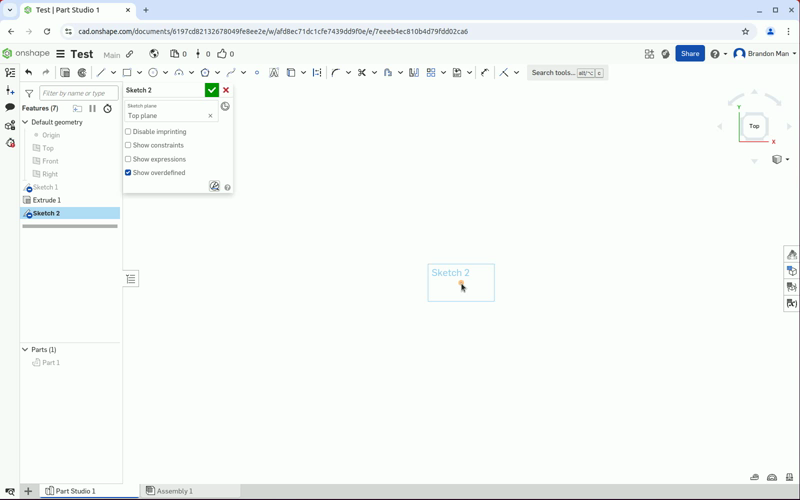
scroll(6)
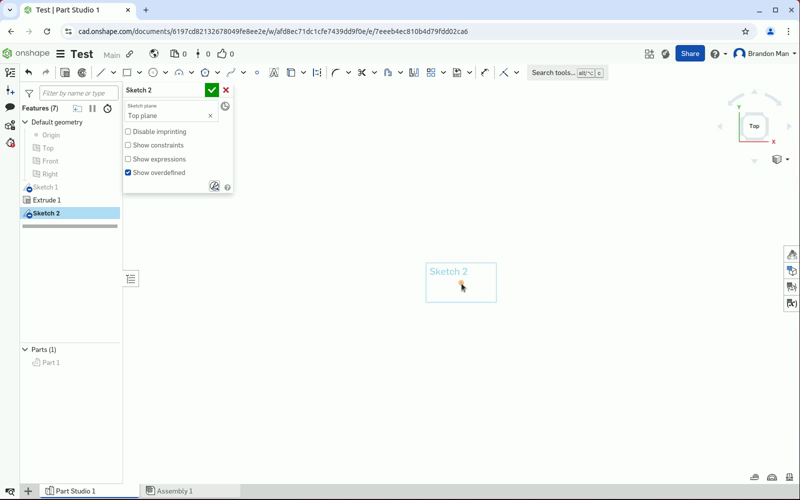
scroll(6)
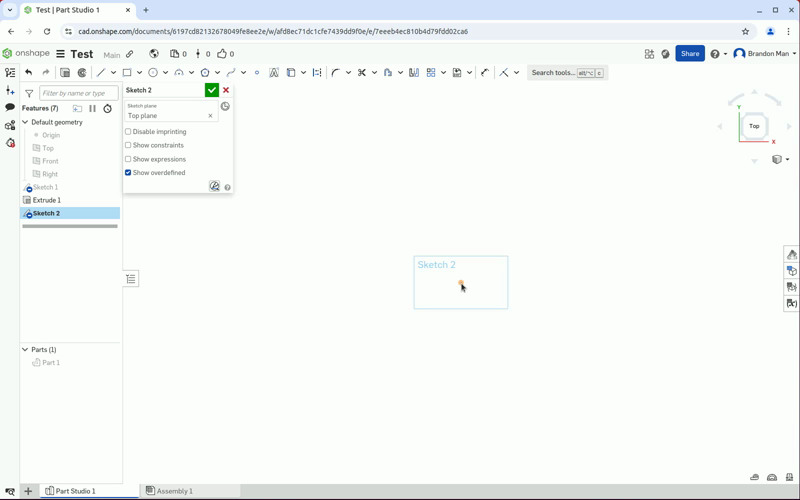
scroll(6)
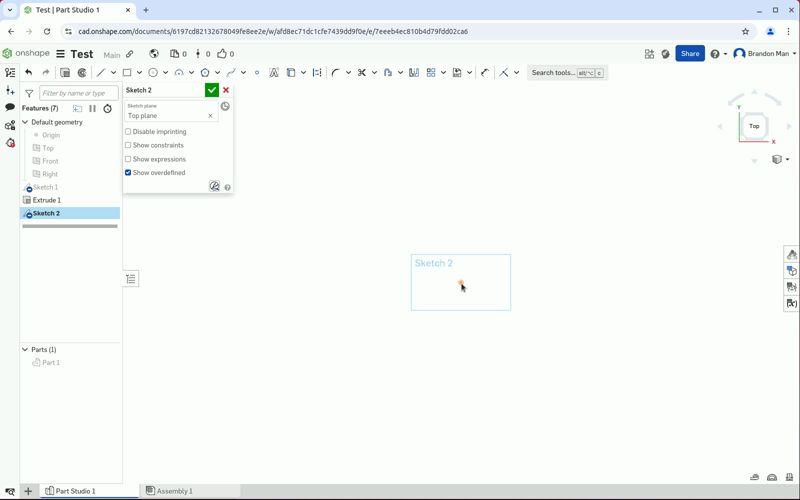
scroll(6)
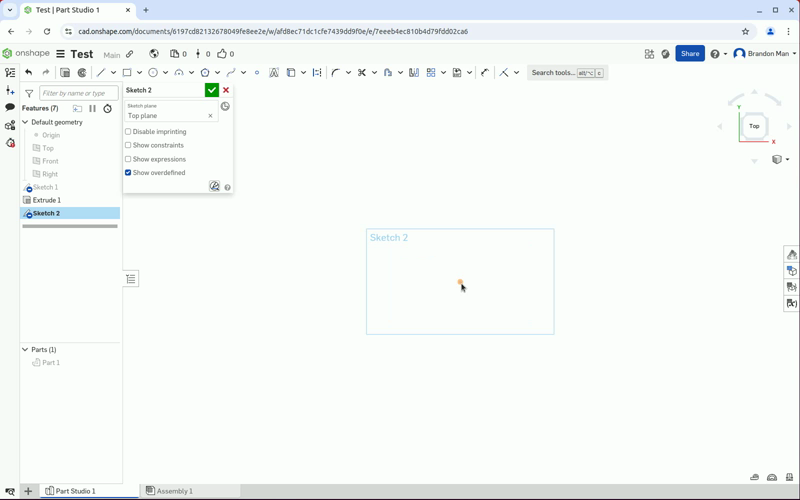
scroll(6)
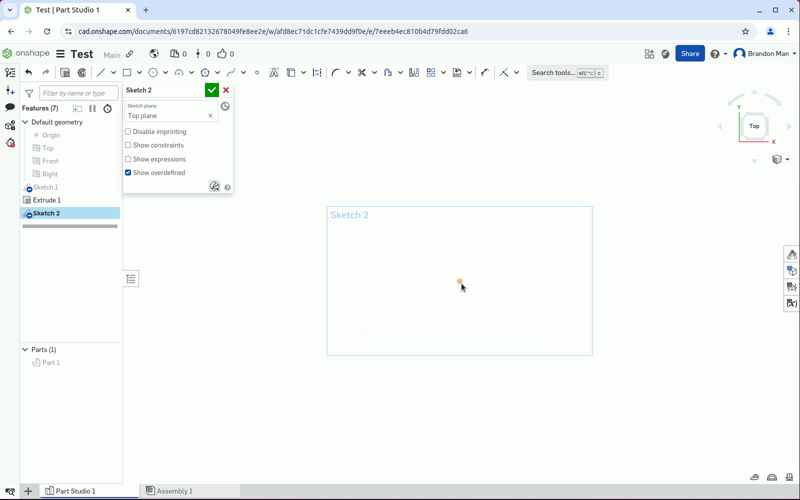
scroll(6)
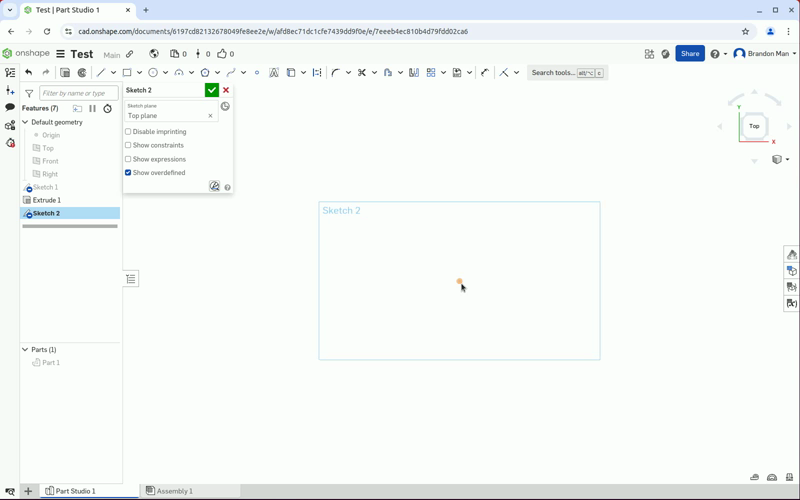
scroll(6)
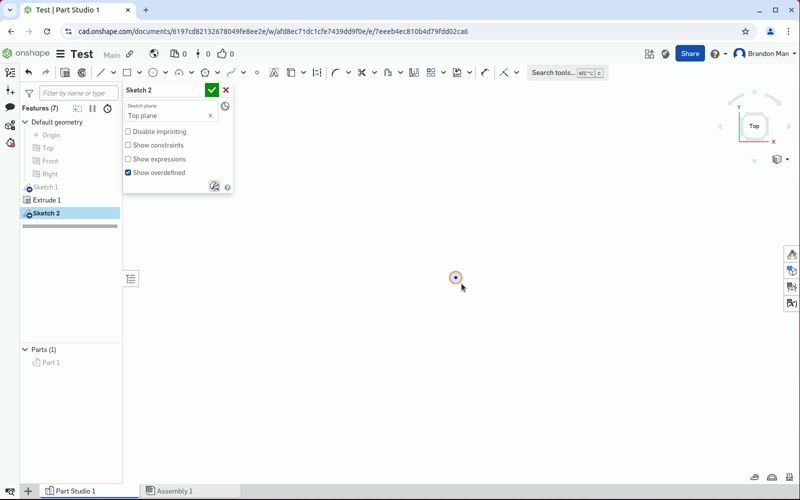
click(461, 283)
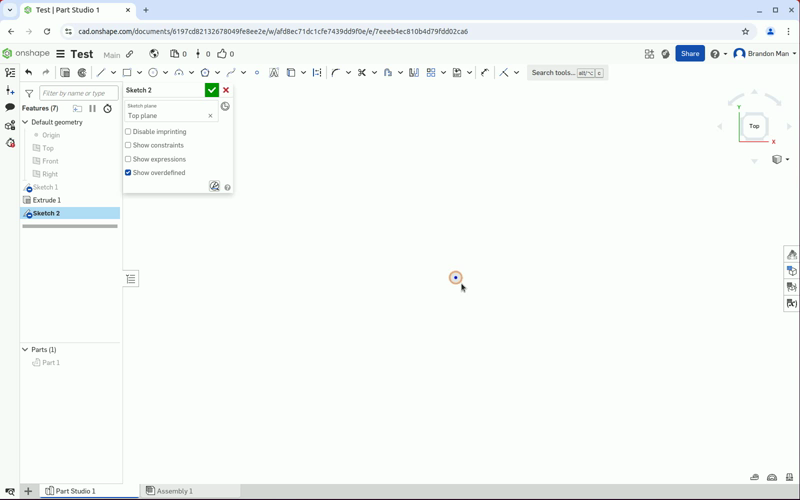
scroll(-6)
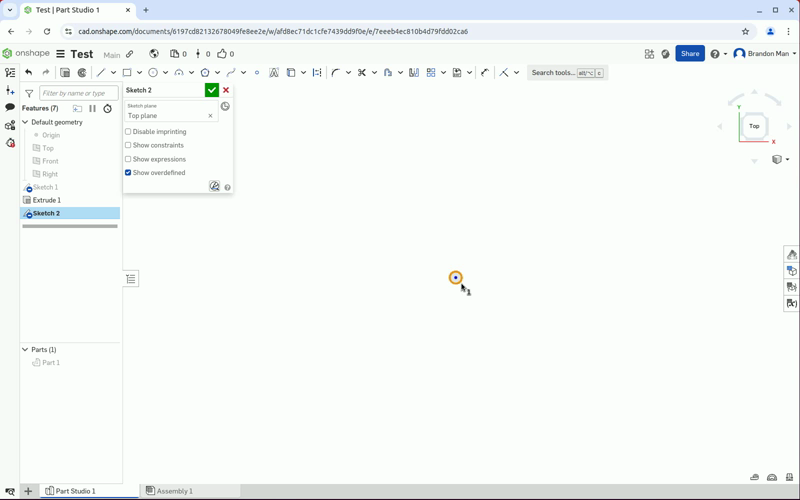
scroll(-6)
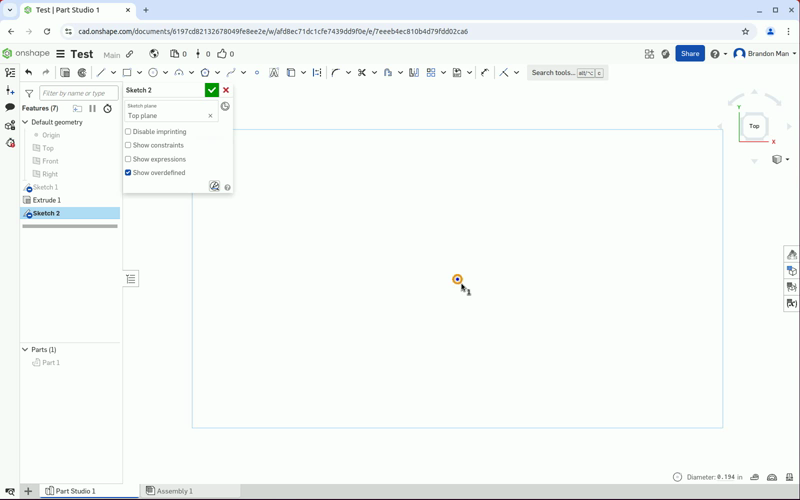
scroll(-6)
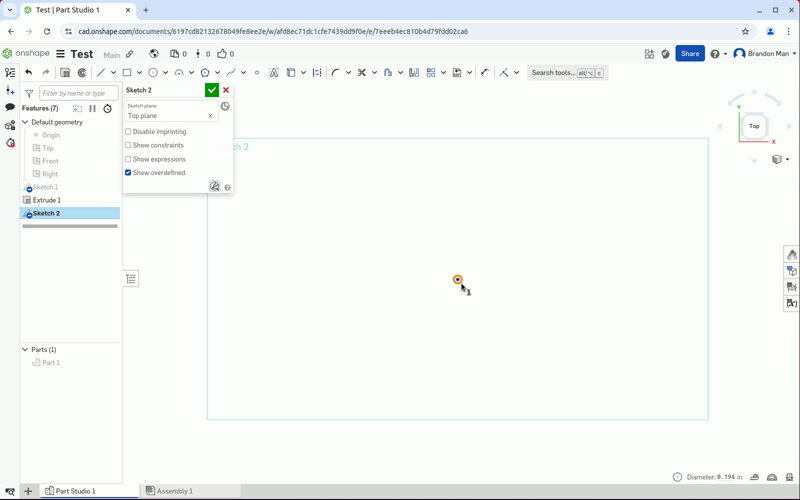
scroll(-6)
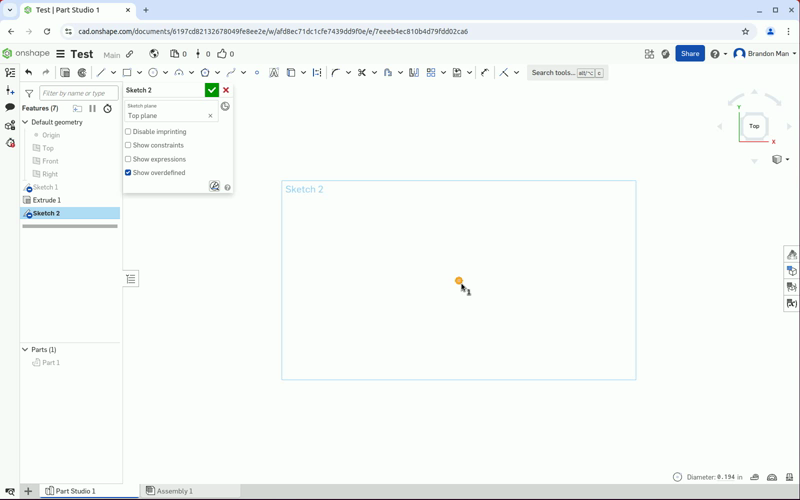
scroll(-6)
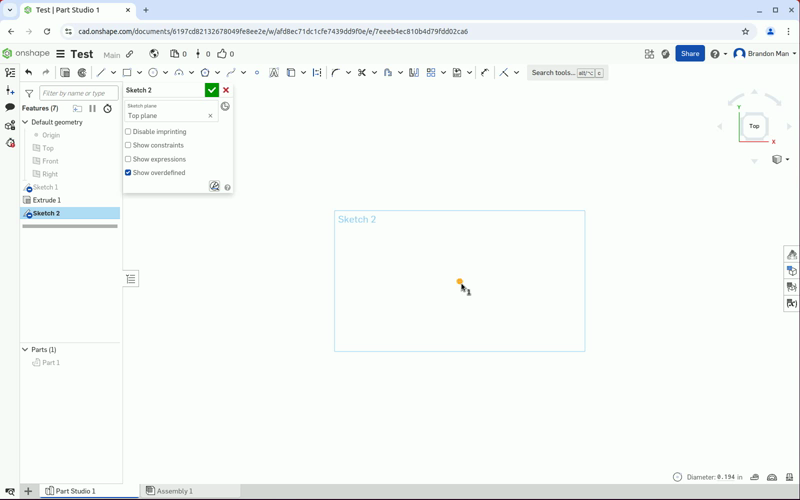
scroll(-6)
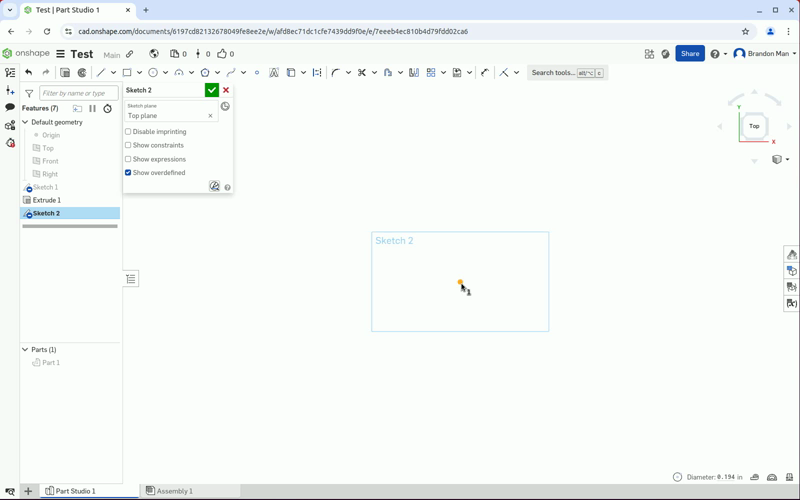
scroll(-6)
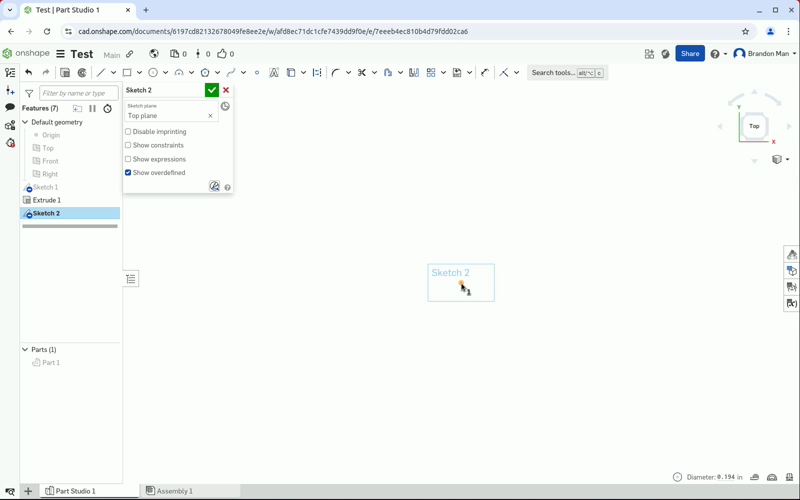
mouse_move(73, 352)
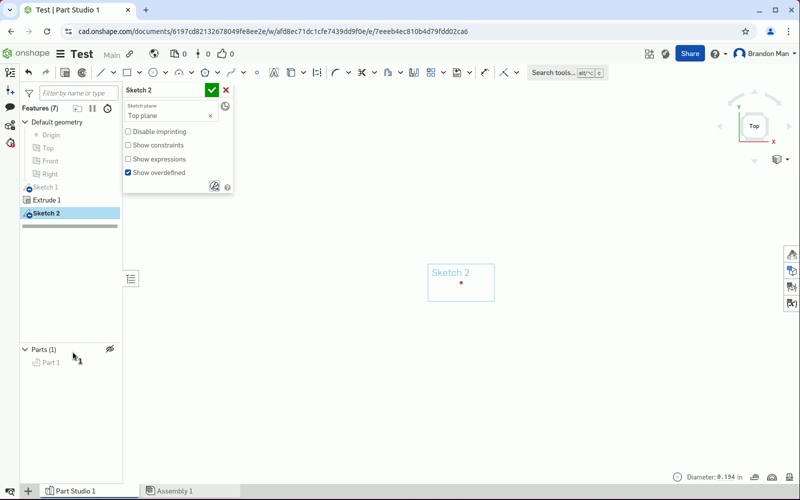
key(shift+y)
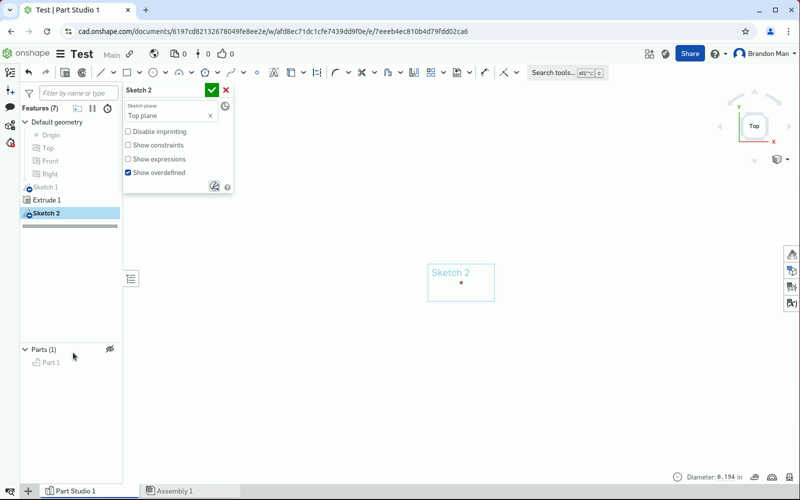
key(shift+e)
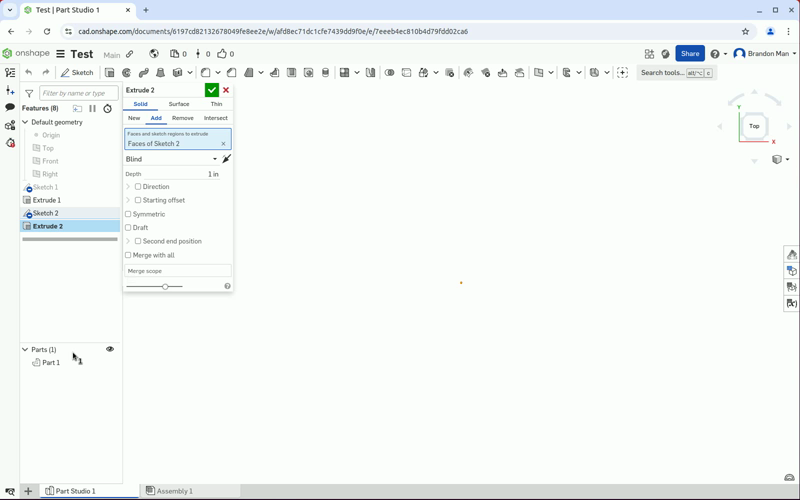
mouse_move(143, 106)
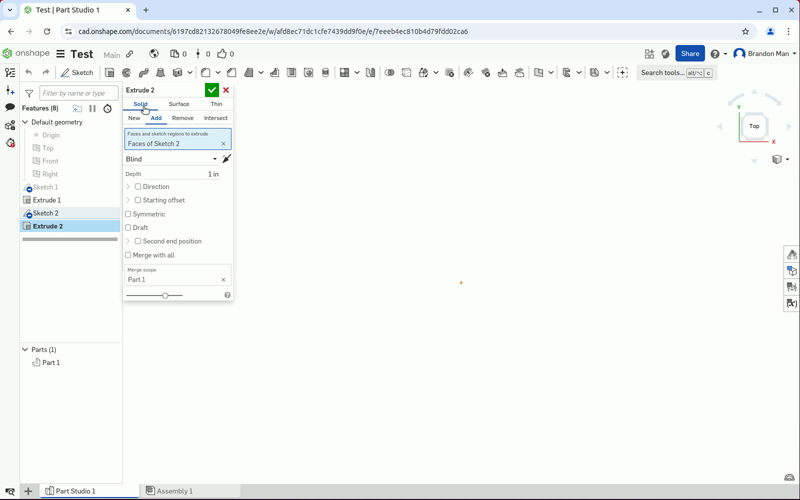
click(143, 106)
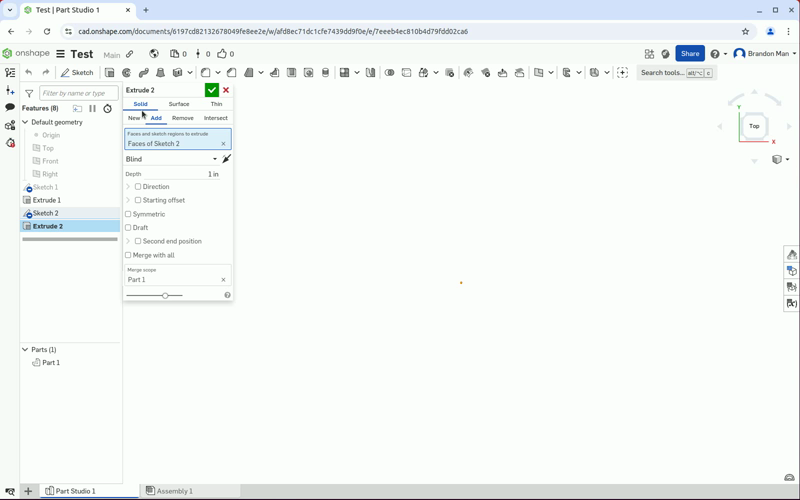
mouse_move(137, 120)
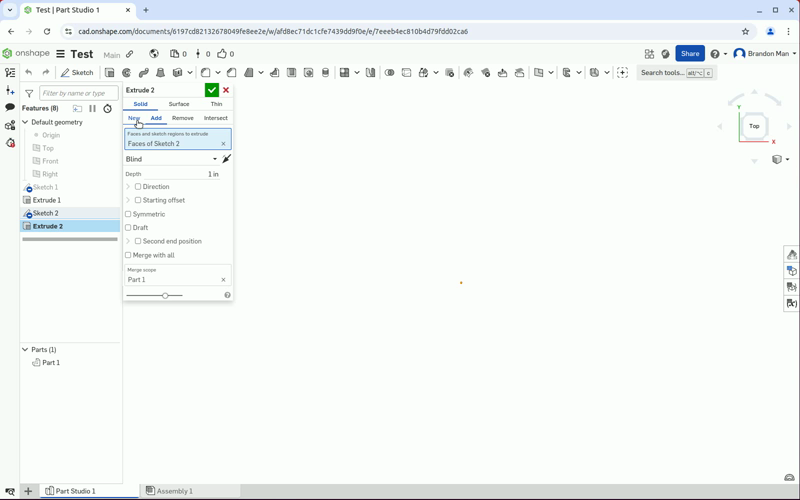
click(137, 120)
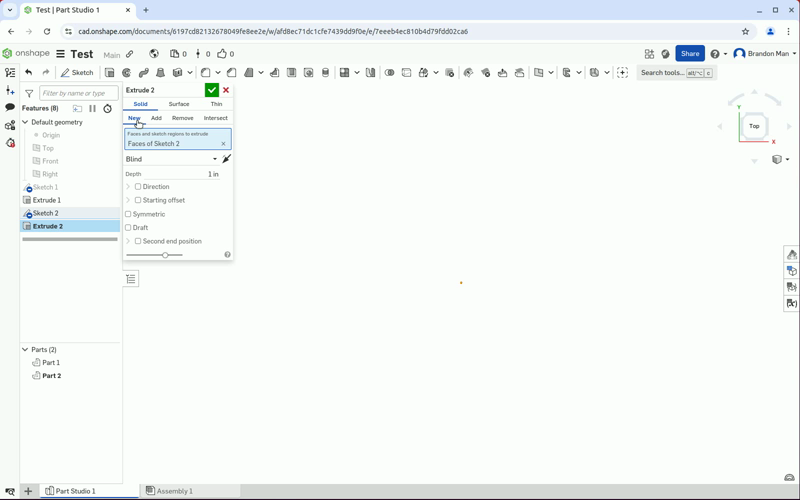
key(tab, 4)
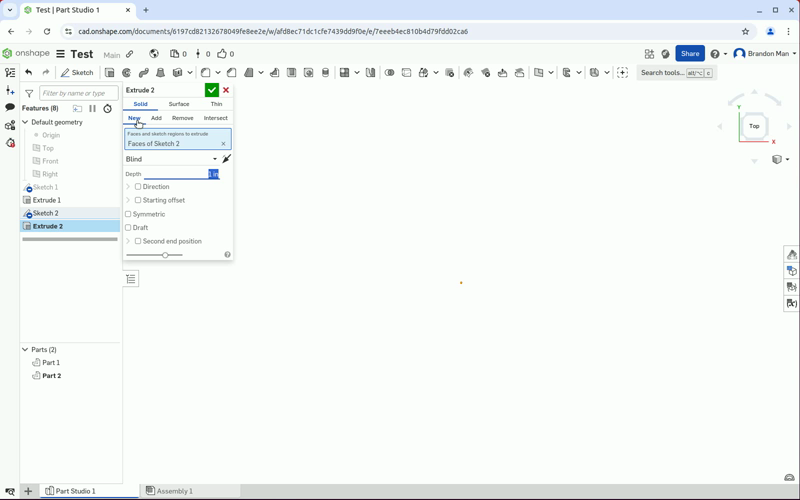
text(-0.241)
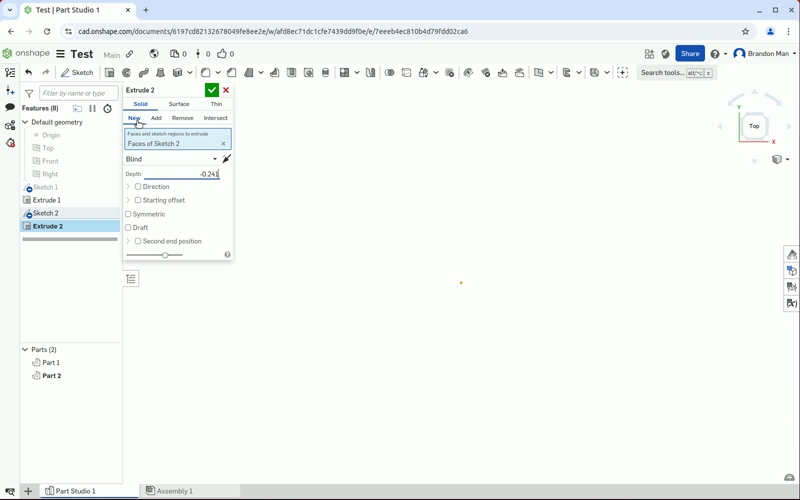
key(enter)
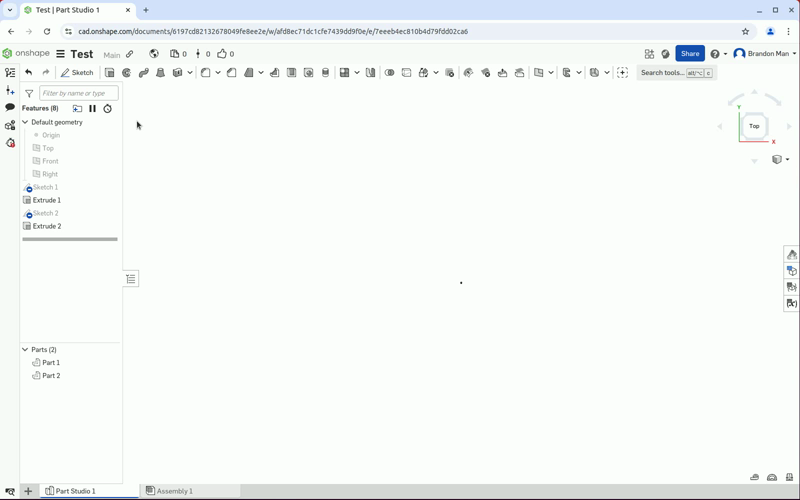
key(shift+h)
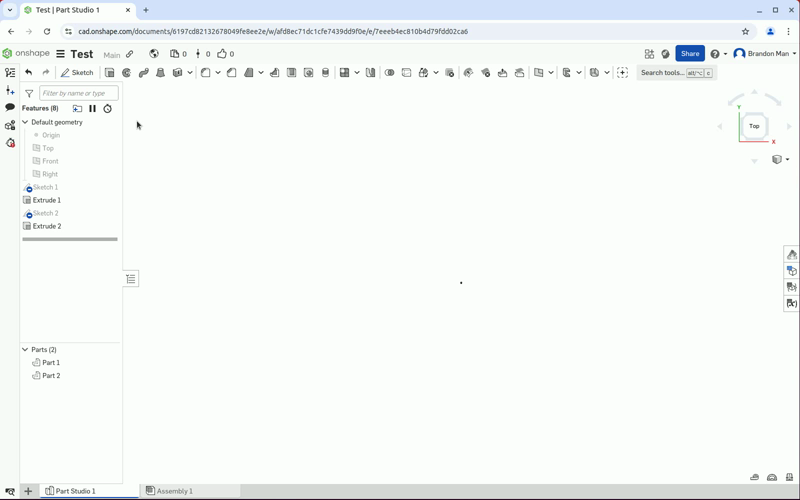
key(shift+h)
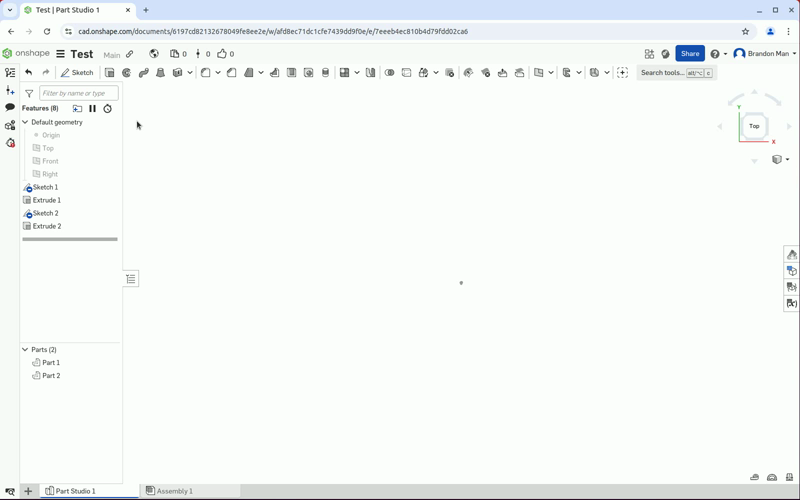
key(shift+7)
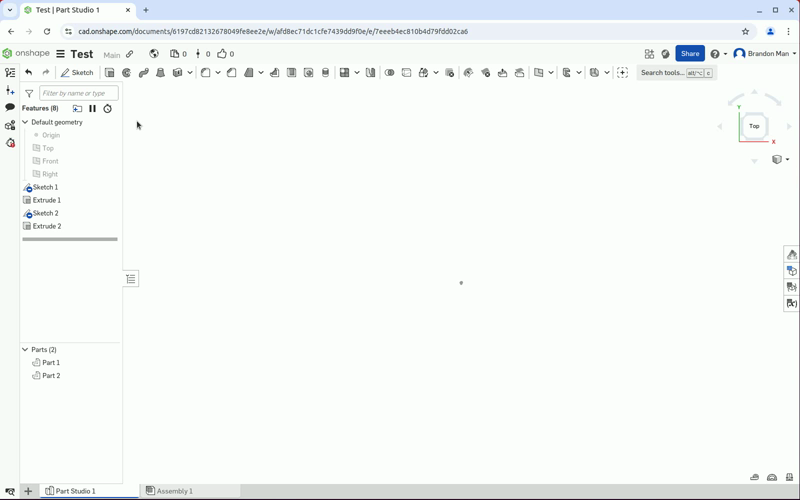
key(up, 3)
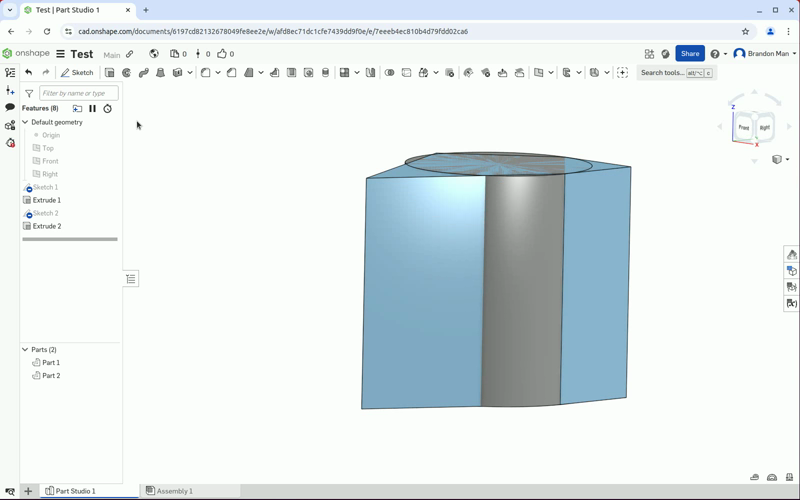
key(left, 3)
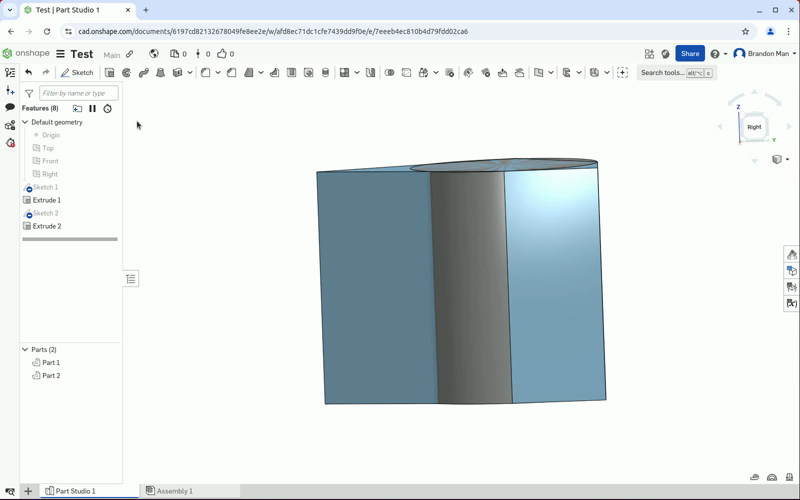
key(right, 3)
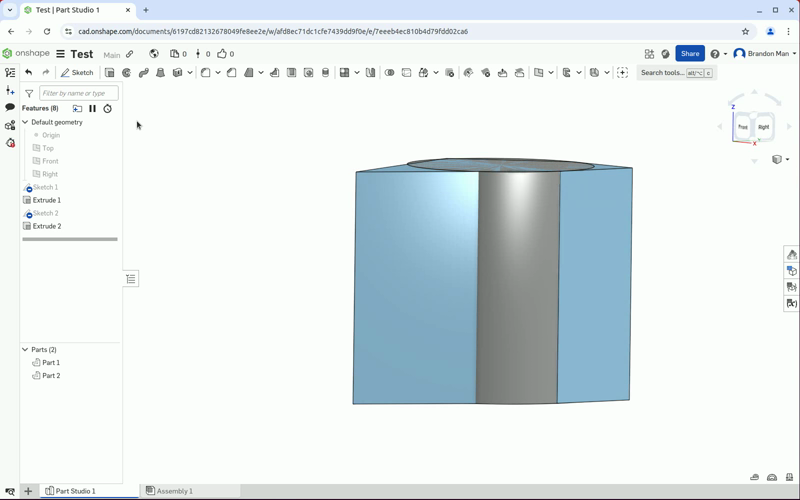
key(down, 3)
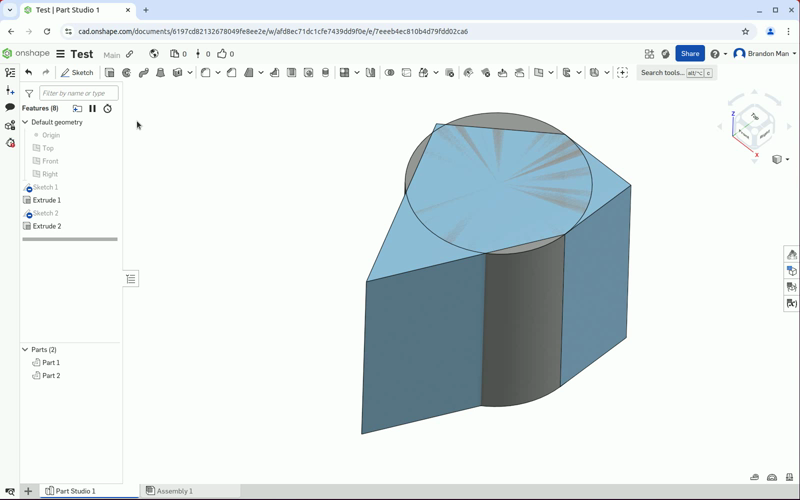
mouse_move(73, 189)
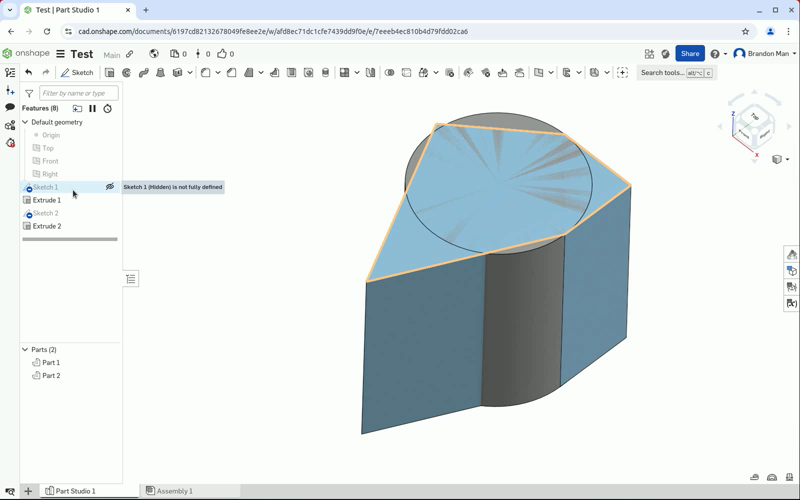
click(73, 189)